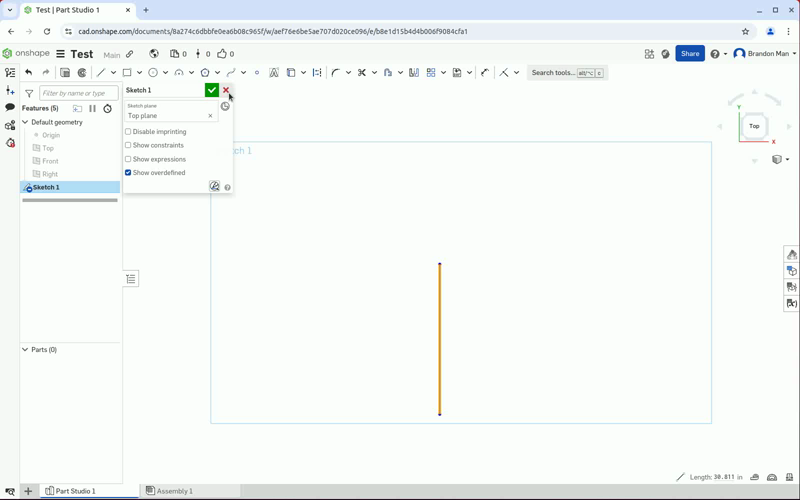
key(shift+h)
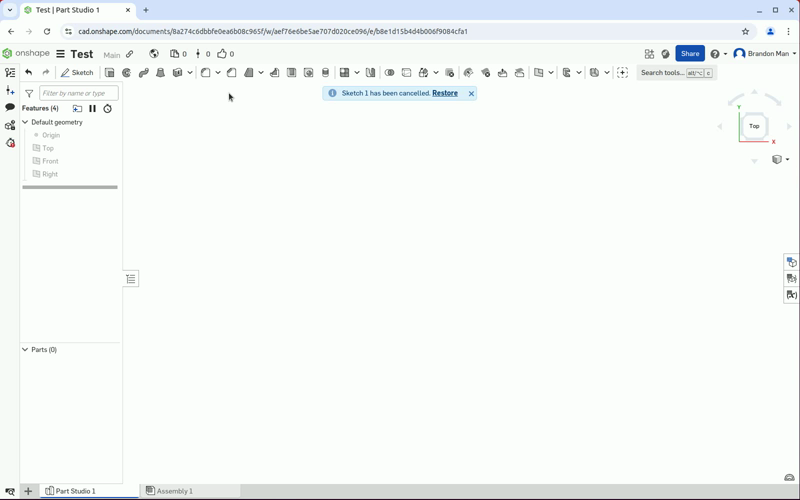
mouse_move(73, 352)
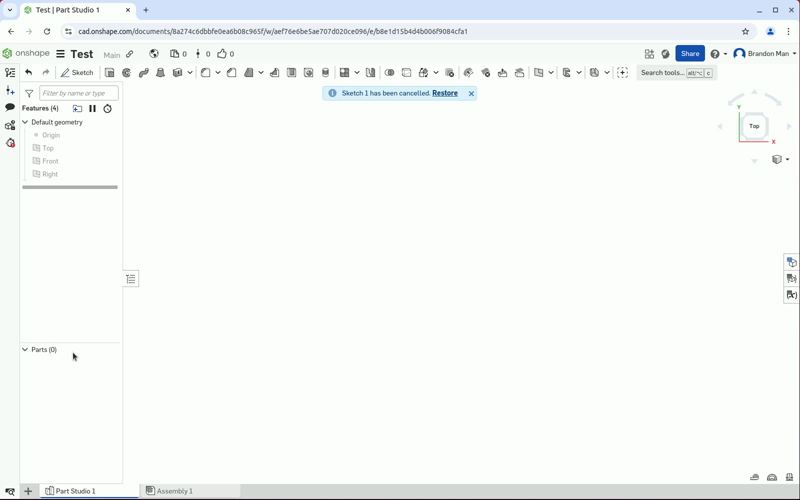
key(y)
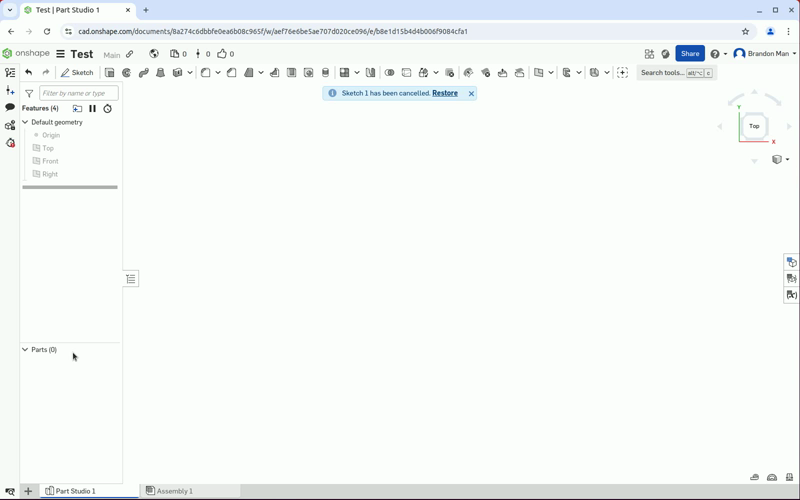
key(shift+p)
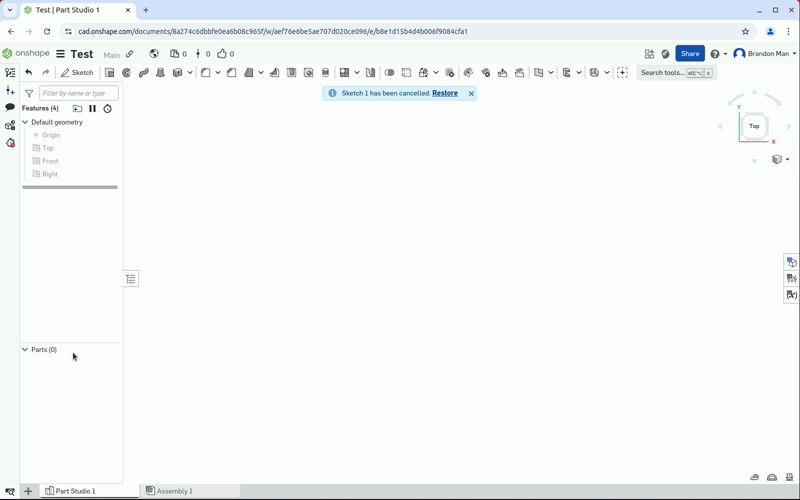
key(space)
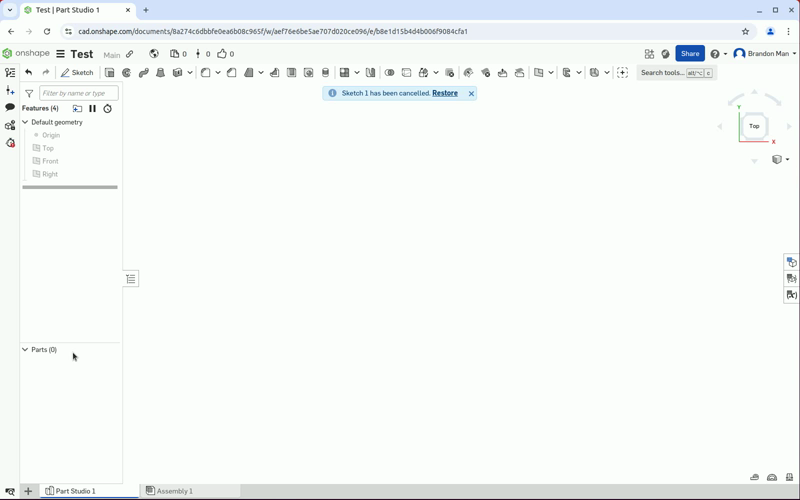
key_down(shift)
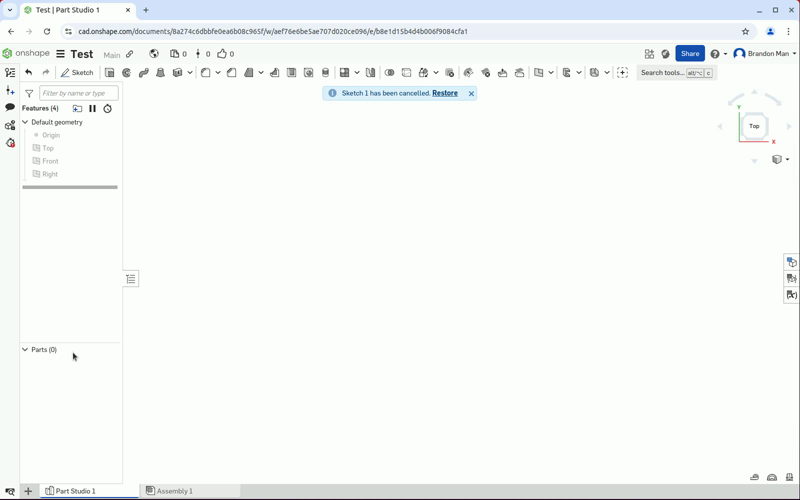
key(up)
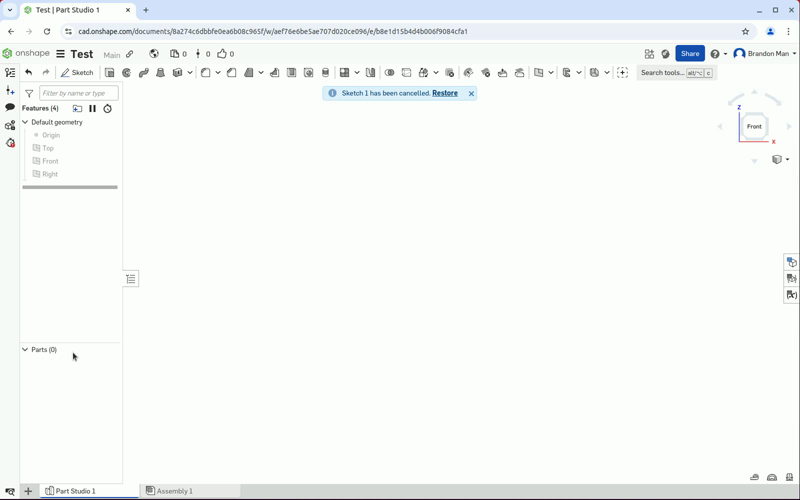
key_up(shift)
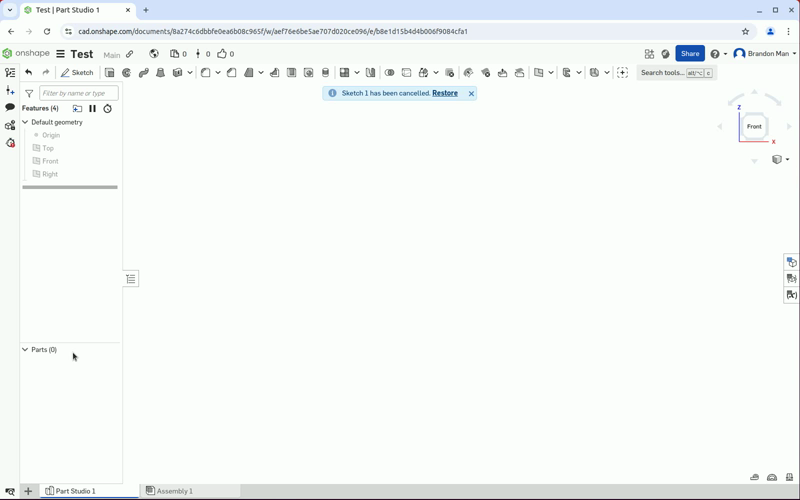
mouse_move(73, 352)
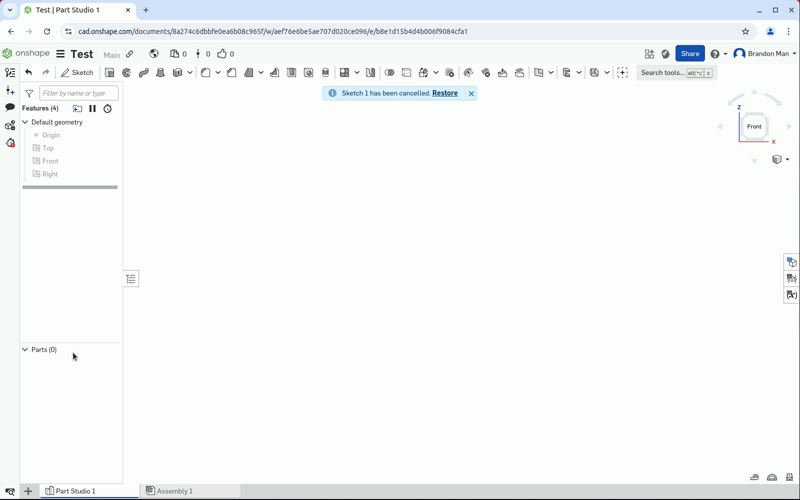
key(shift+y)
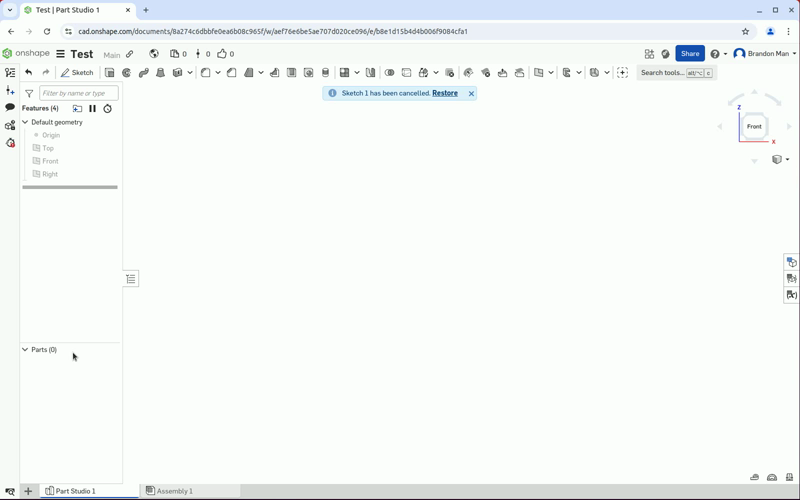
key(shift+s)
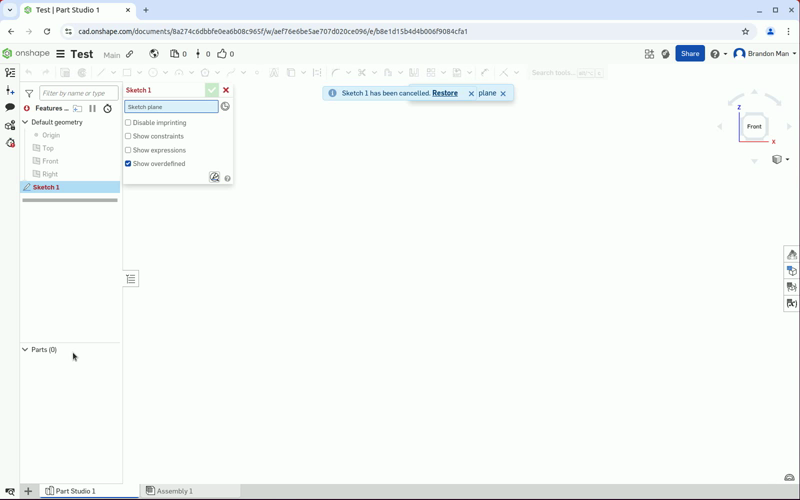
mouse_move(73, 163)
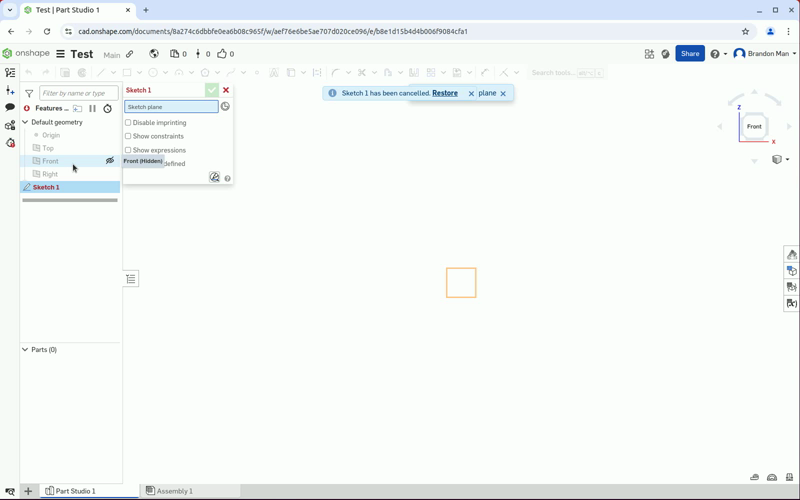
click(73, 163)
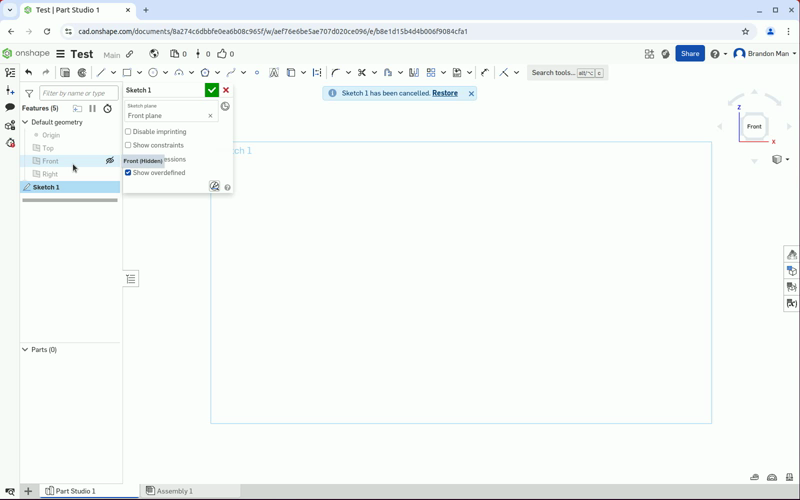
mouse_move(73, 352)
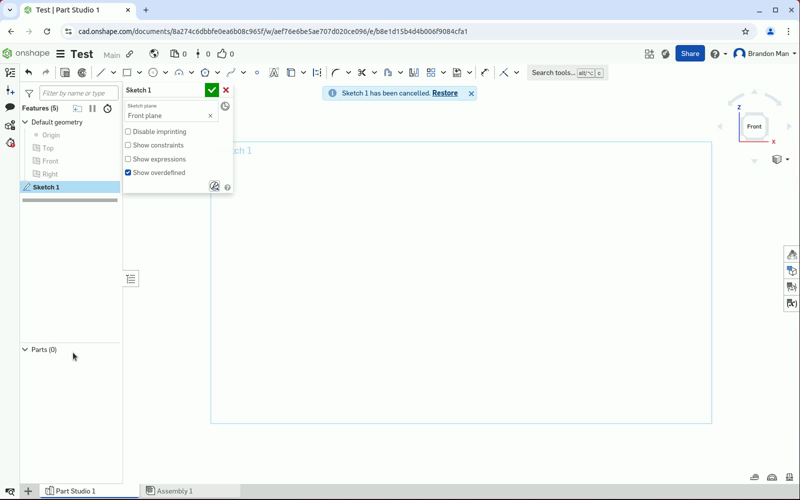
key(y)
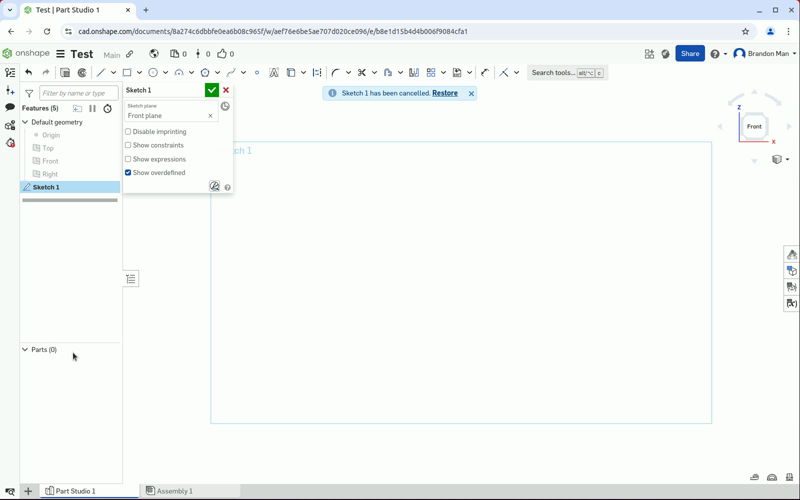
key(l)
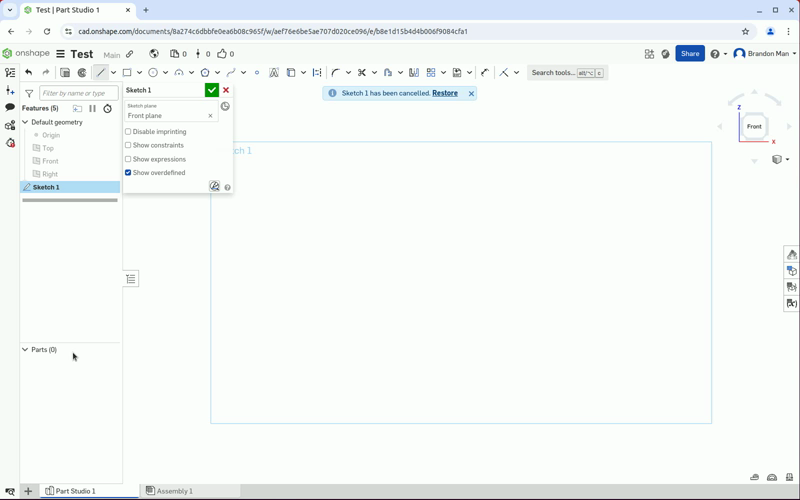
key_down(shift)
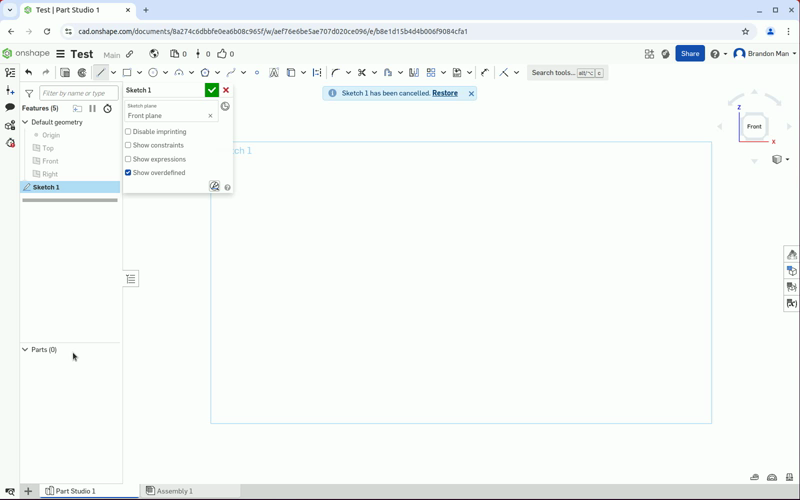
mouse_move(460, 282)
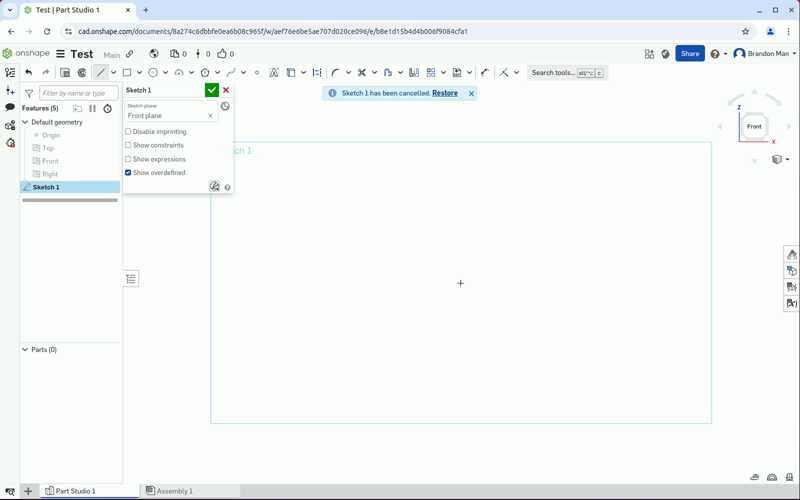
click(460, 282)
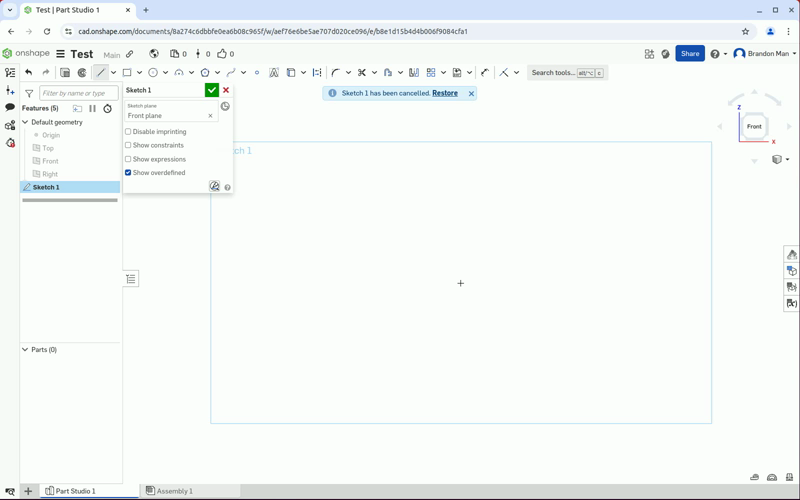
key_up(shift)
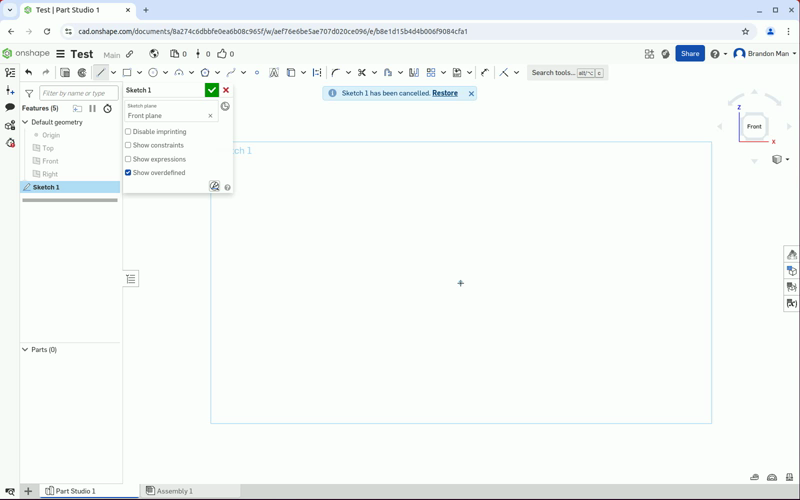
key_down(shift)
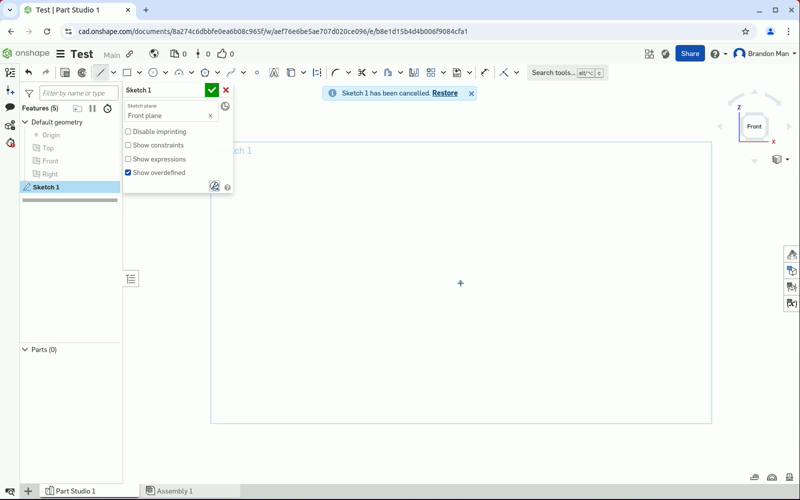
mouse_move(573, 282)
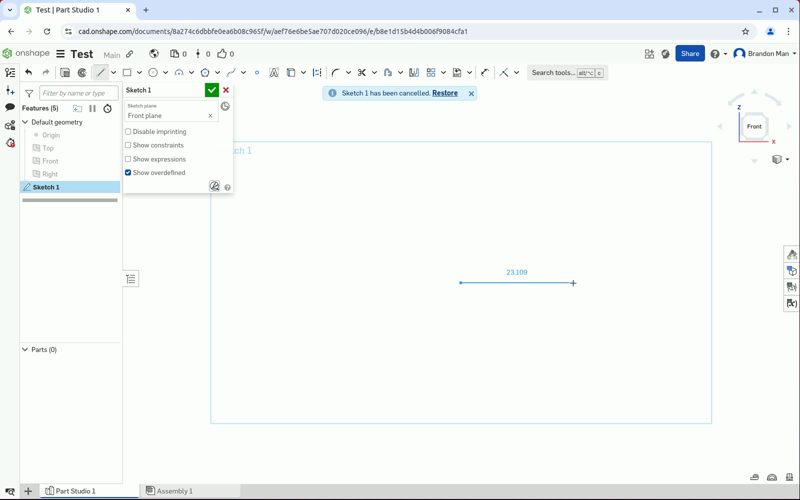
click(573, 282)
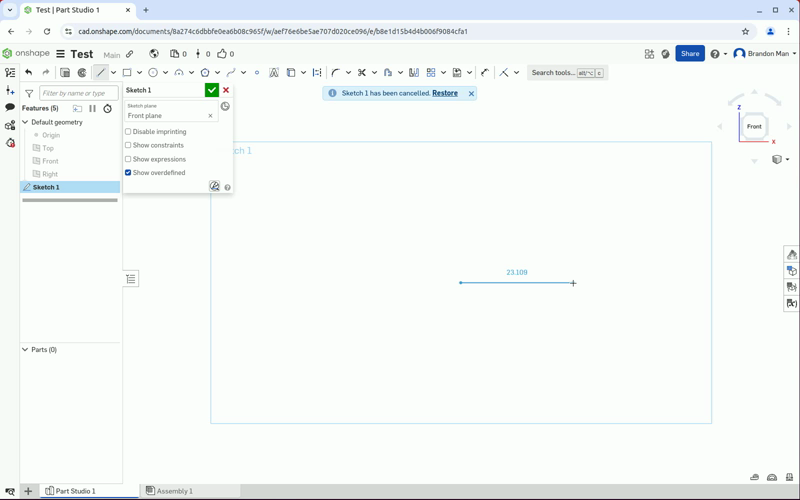
key_up(shift)
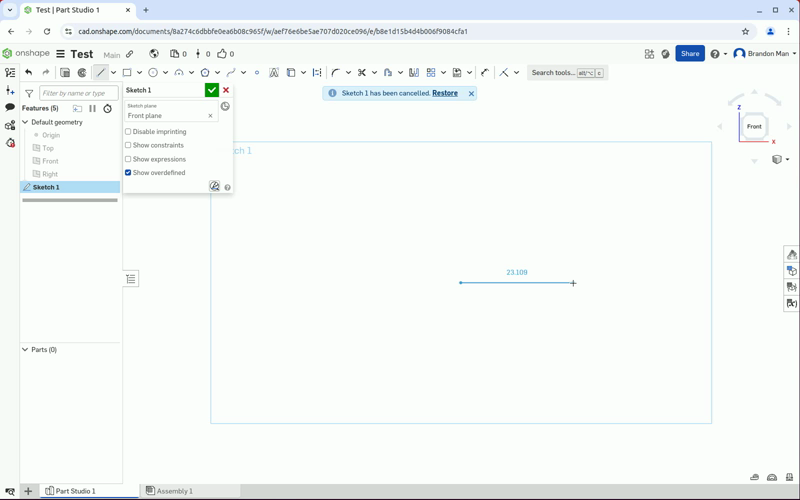
key_down(shift)
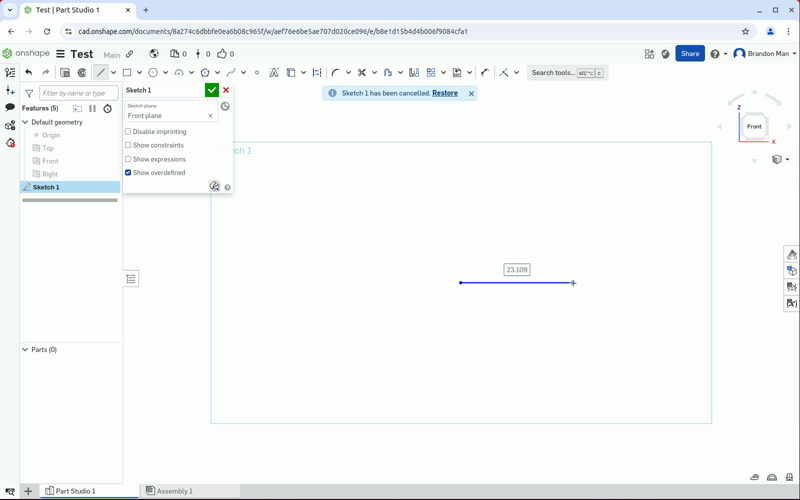
mouse_move(573, 213)
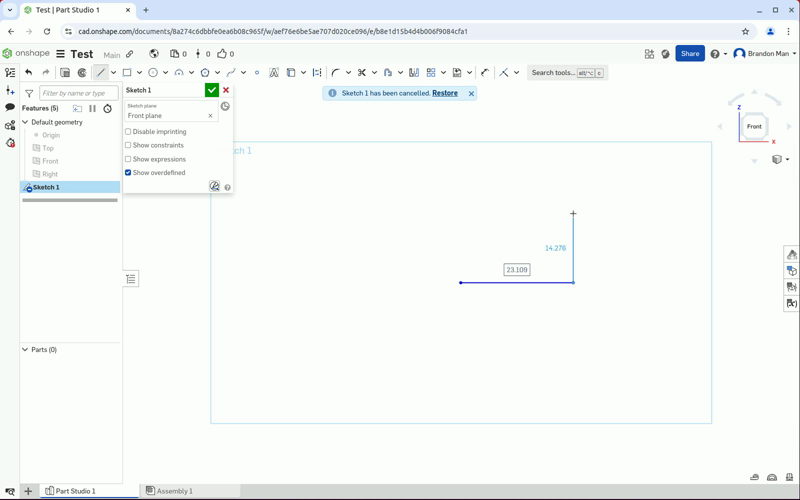
click(573, 213)
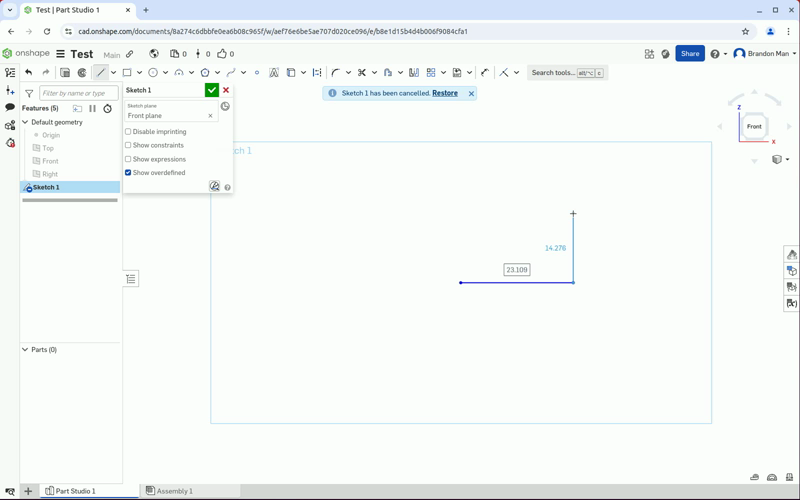
key_up(shift)
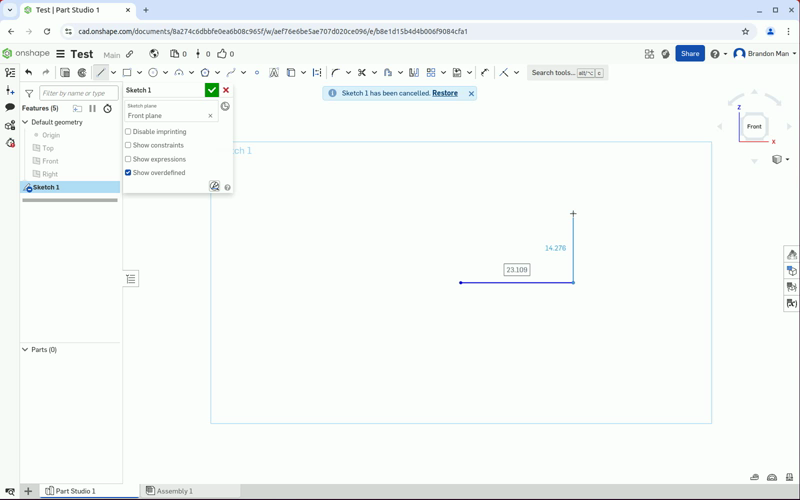
key_down(shift)
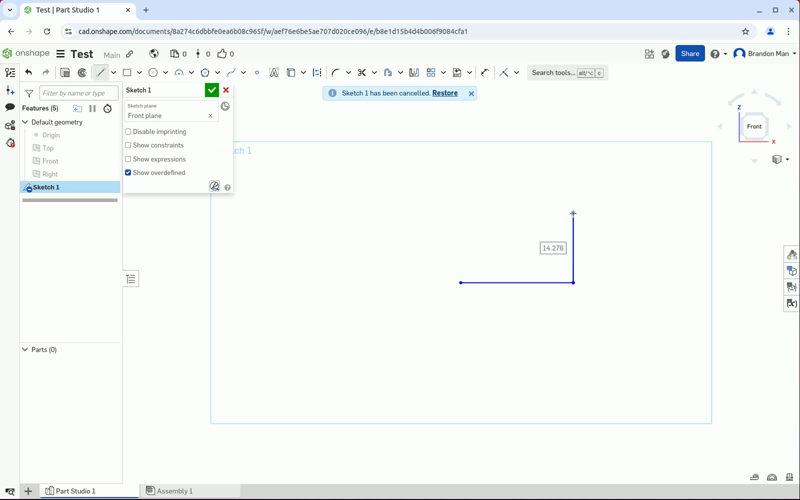
mouse_move(460, 213)
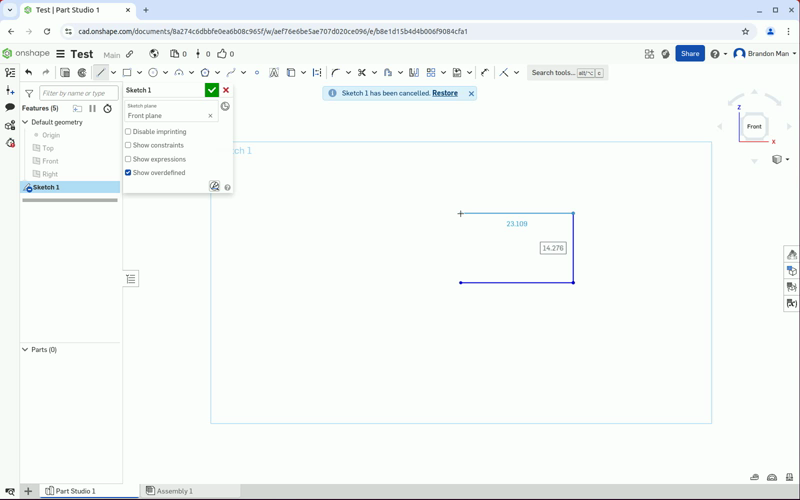
click(460, 213)
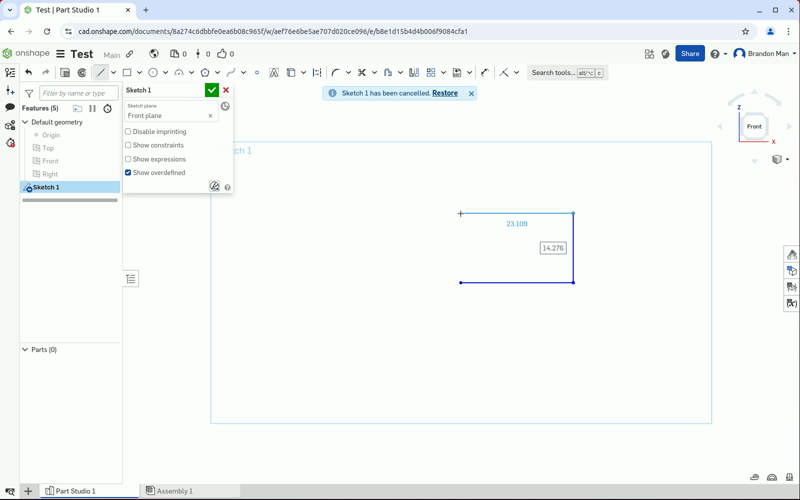
key_up(shift)
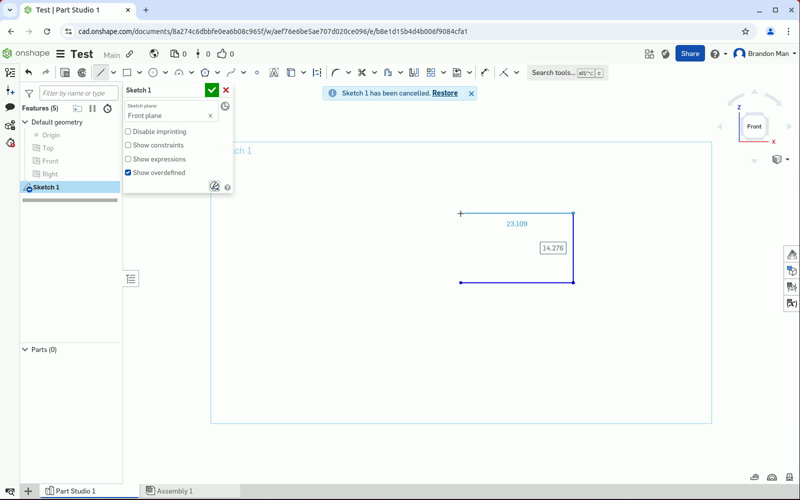
key_down(shift)
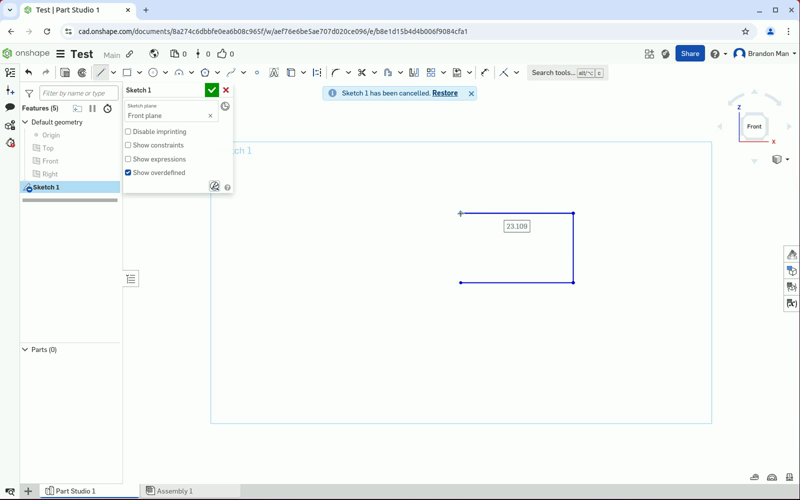
mouse_move(460, 282)
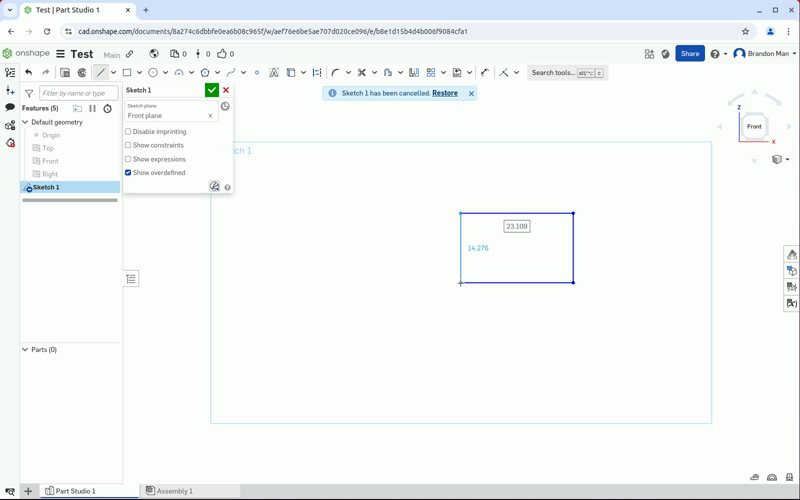
key_up(shift)
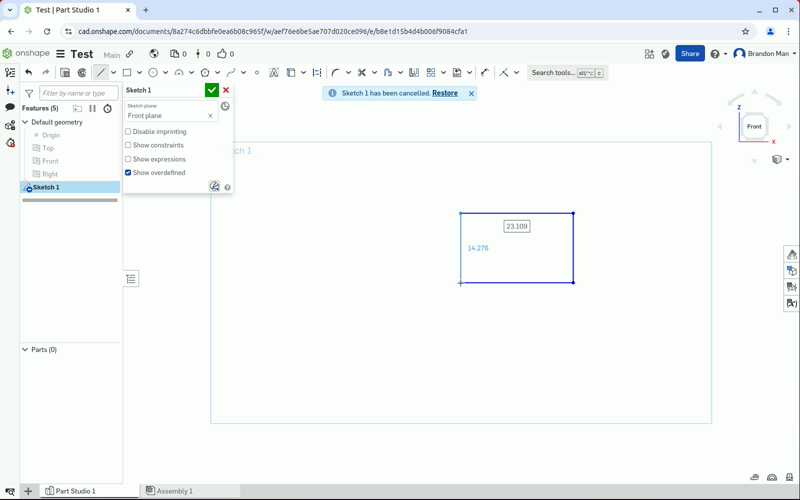
click(460, 282)
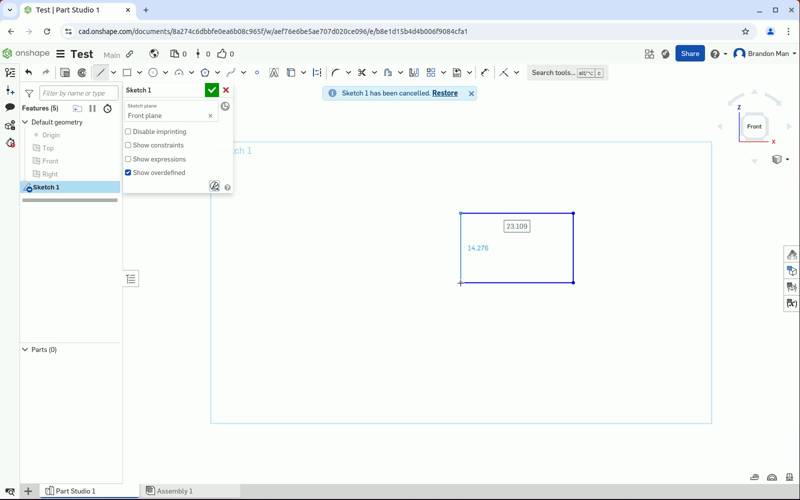
key(esc)
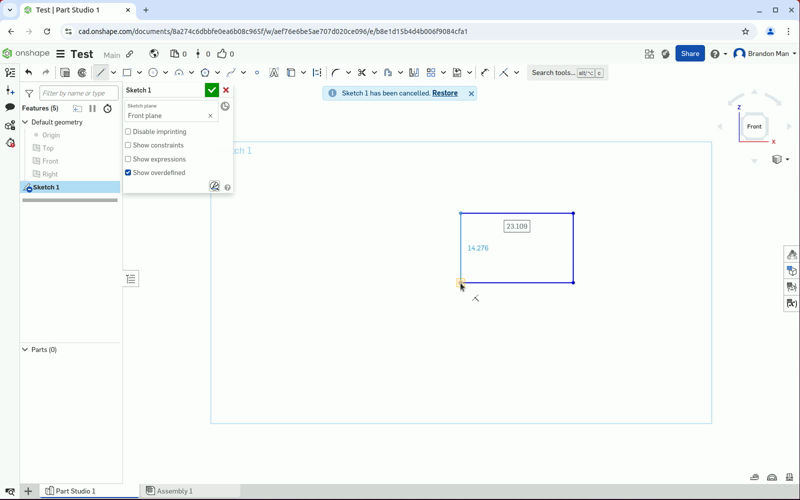
mouse_move(473, 250)
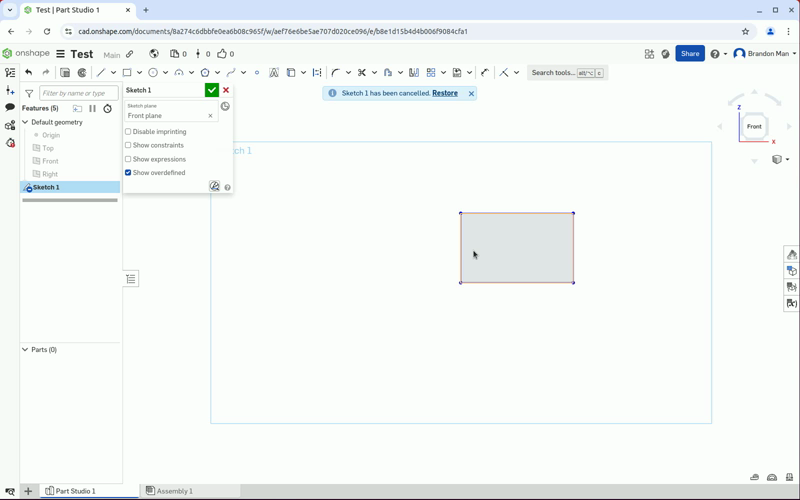
click(473, 250)
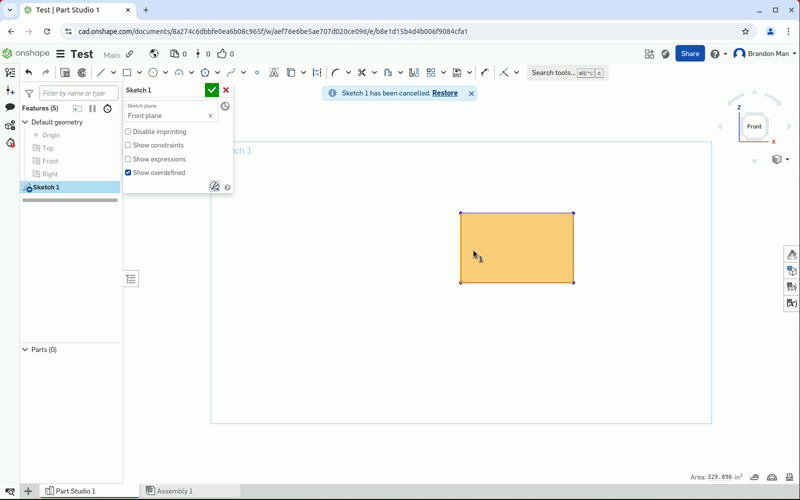
mouse_move(73, 352)
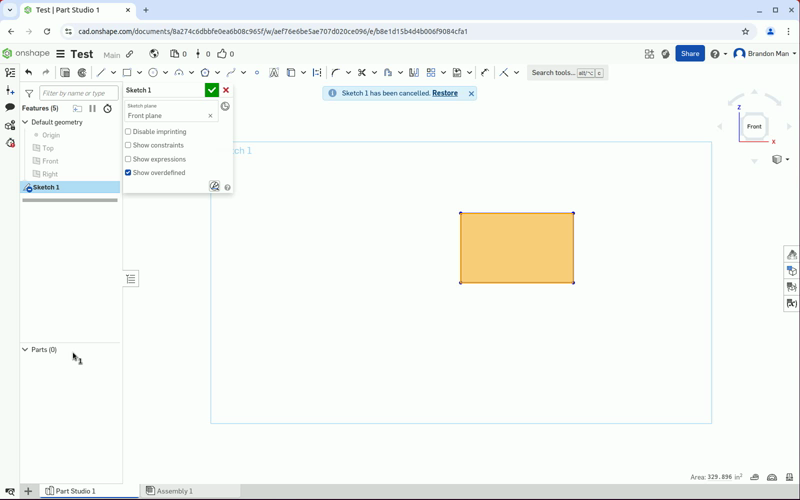
key(shift+y)
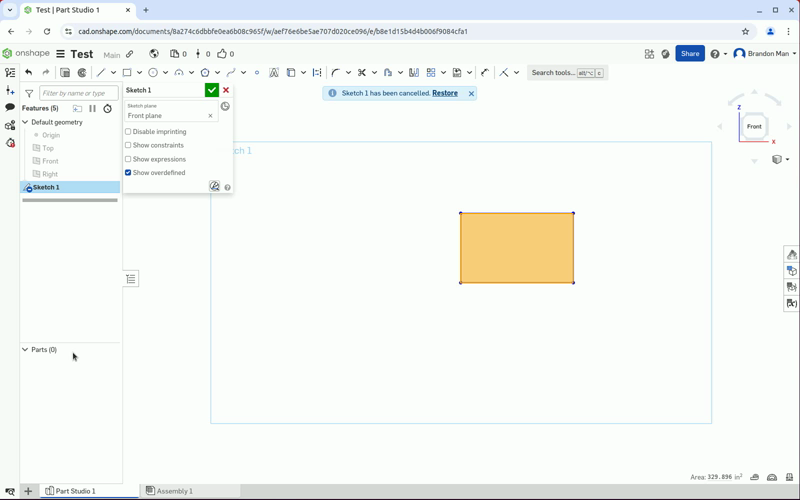
key(shift+e)
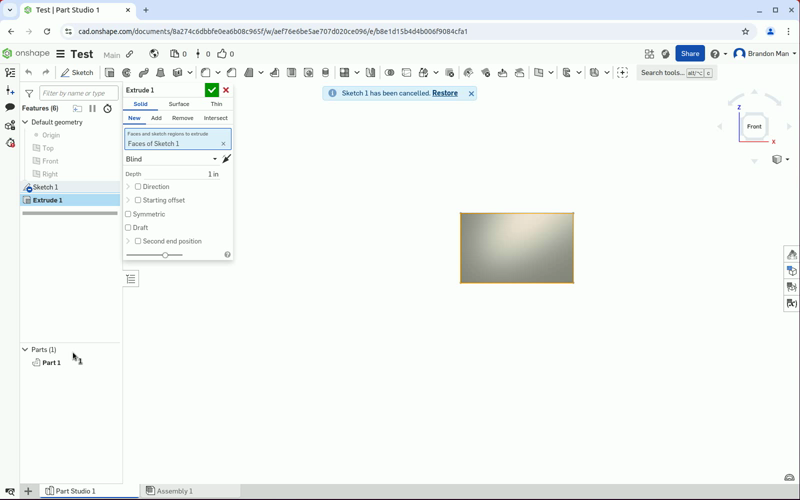
mouse_move(143, 106)
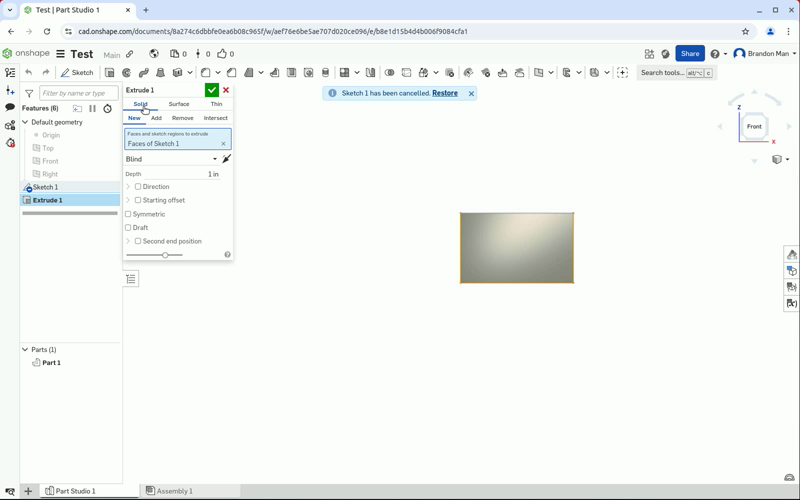
click(143, 106)
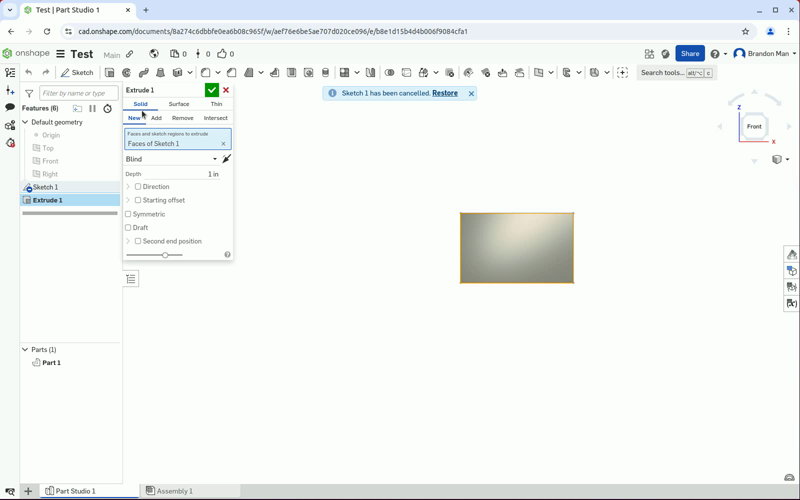
mouse_move(137, 120)
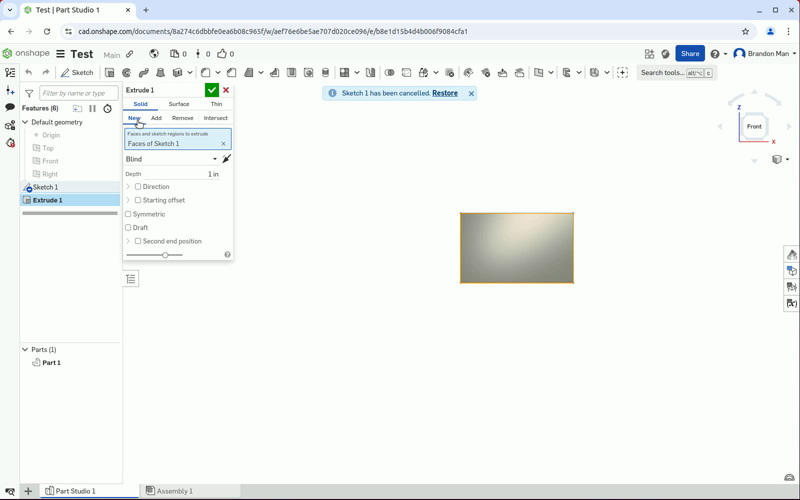
click(137, 120)
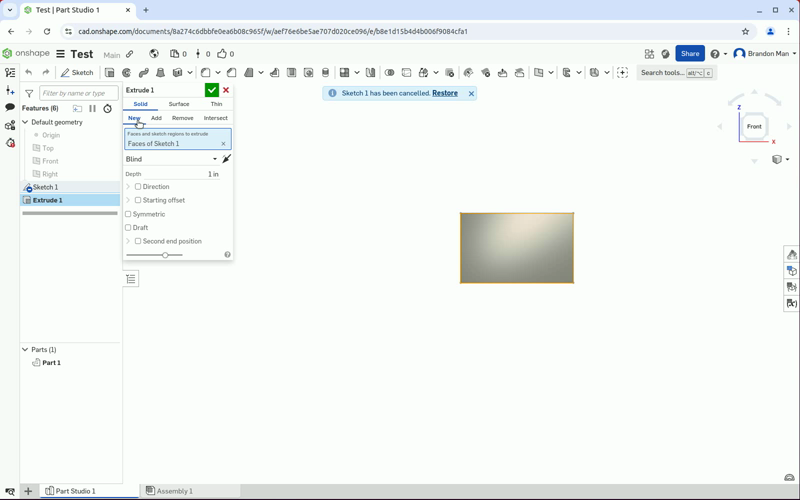
key(tab, 4)
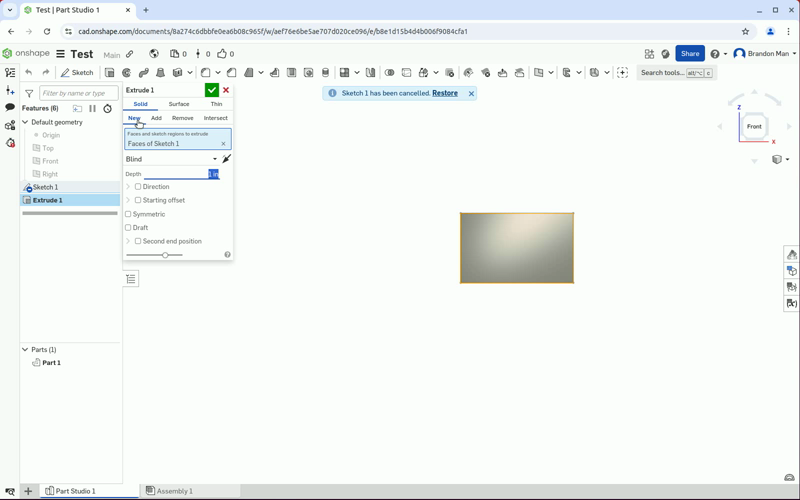
text(14.443)
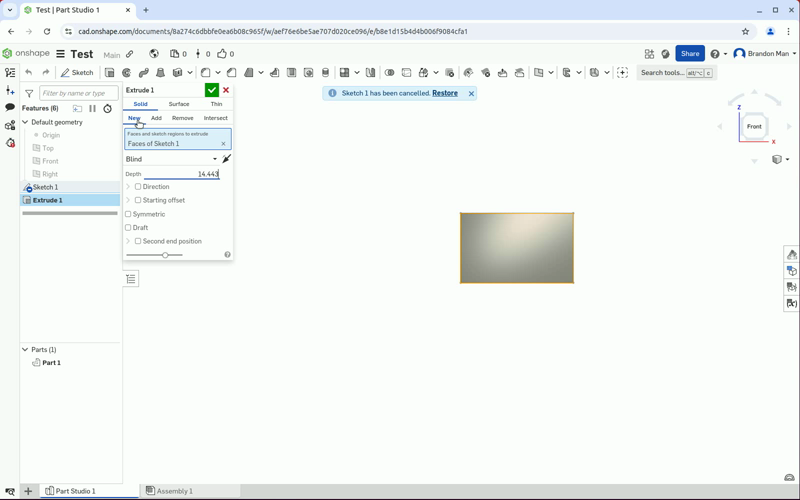
key(enter)
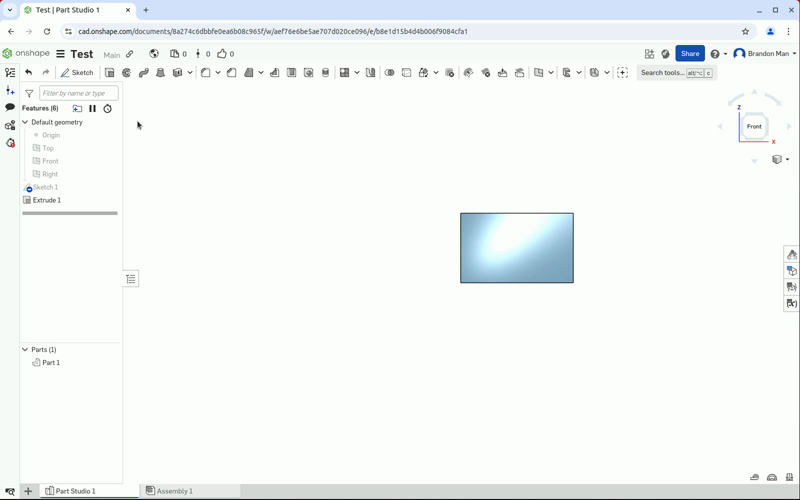
key(shift+h)
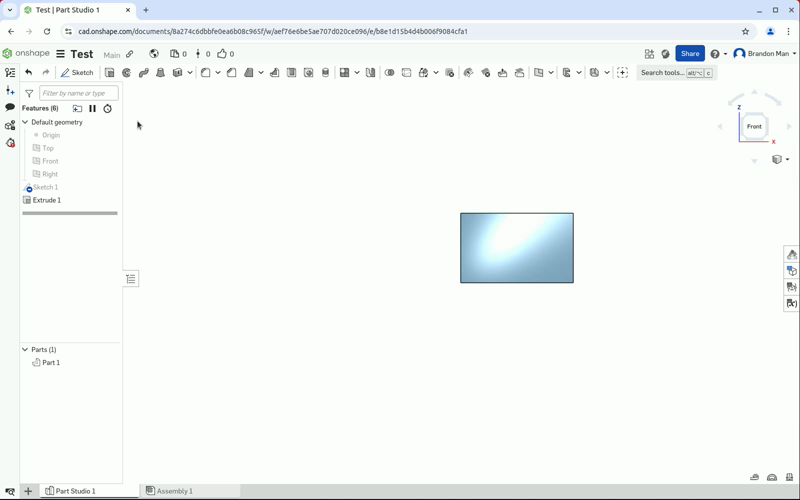
key(shift+h)
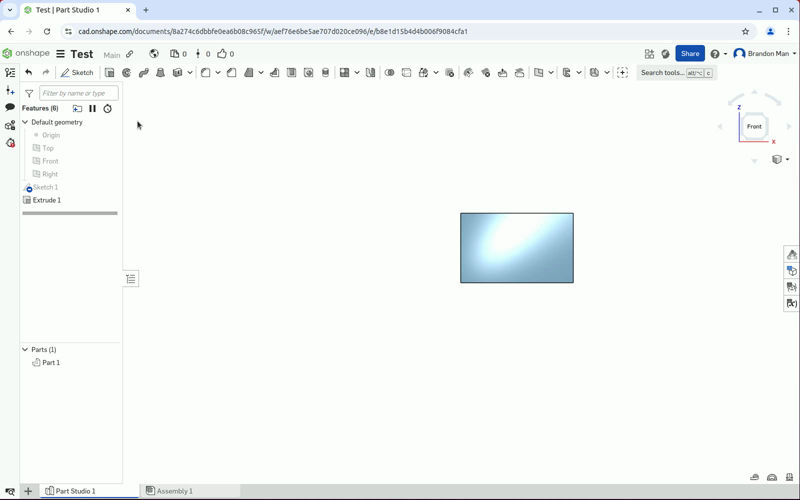
mouse_move(73, 189)
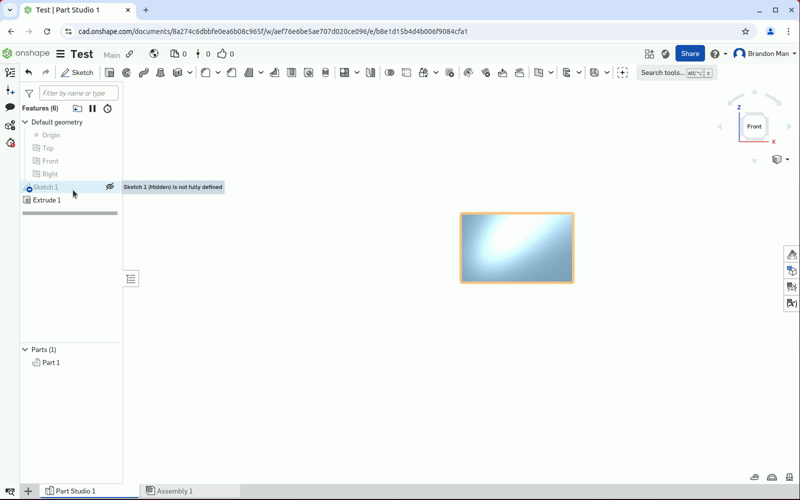
click(73, 189)
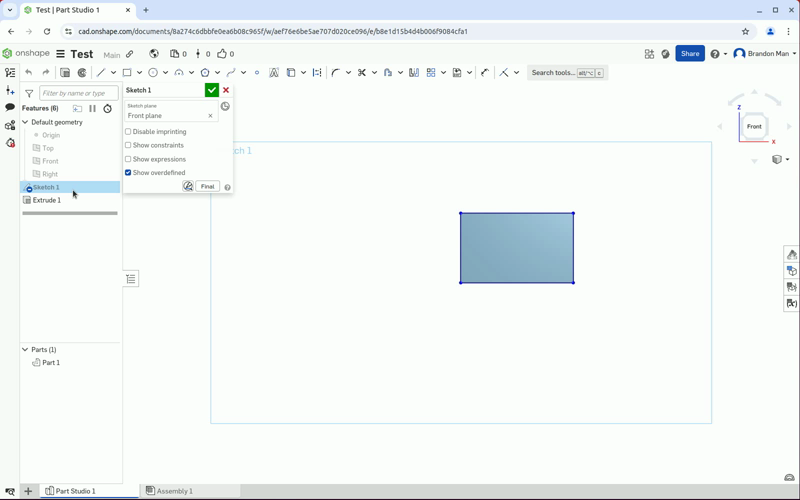
mouse_move(229, 92)
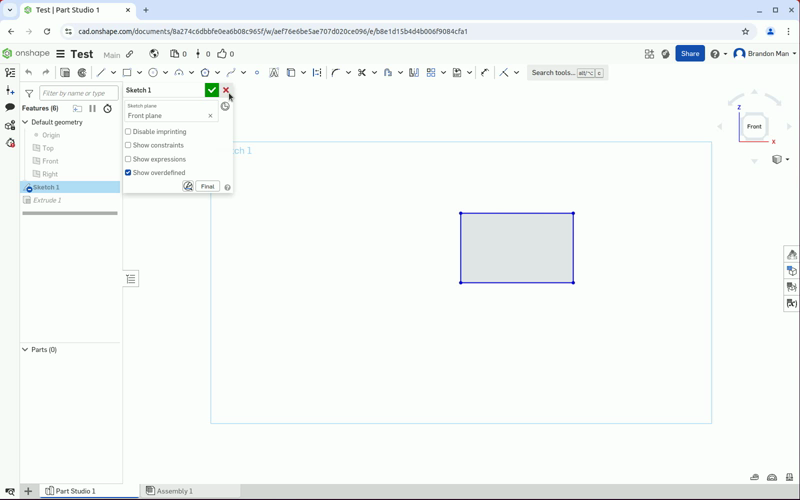
click(229, 92)
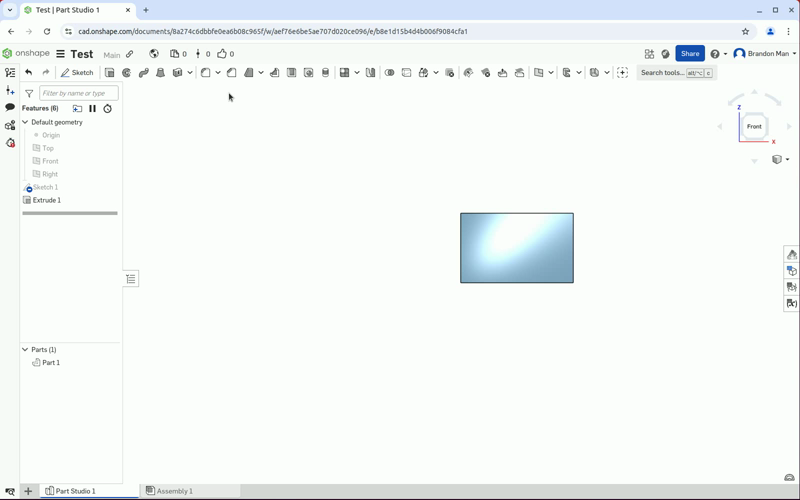
mouse_move(541, 75)
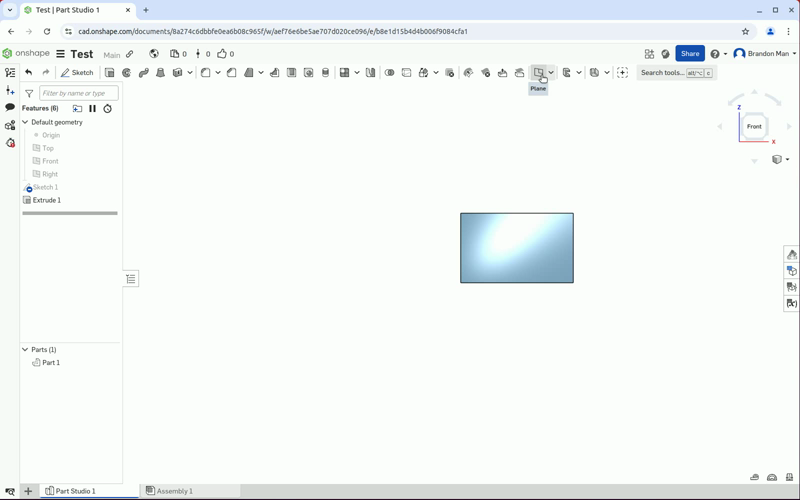
click(541, 75)
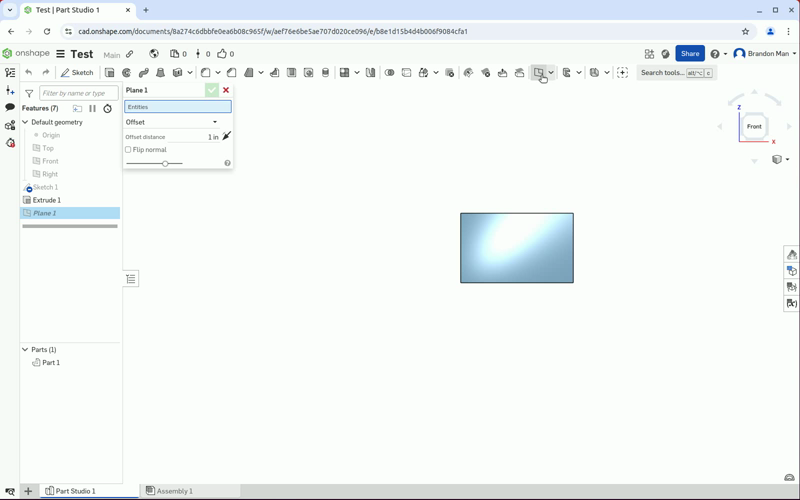
mouse_move(73, 163)
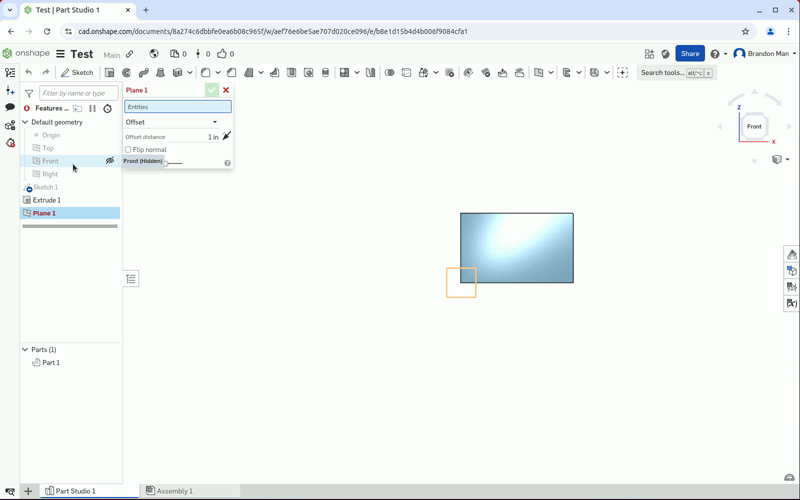
click(73, 163)
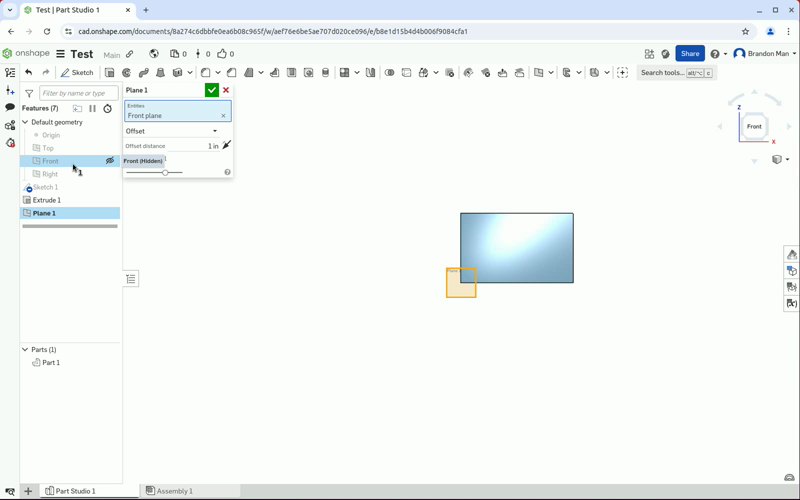
key(tab, 2)
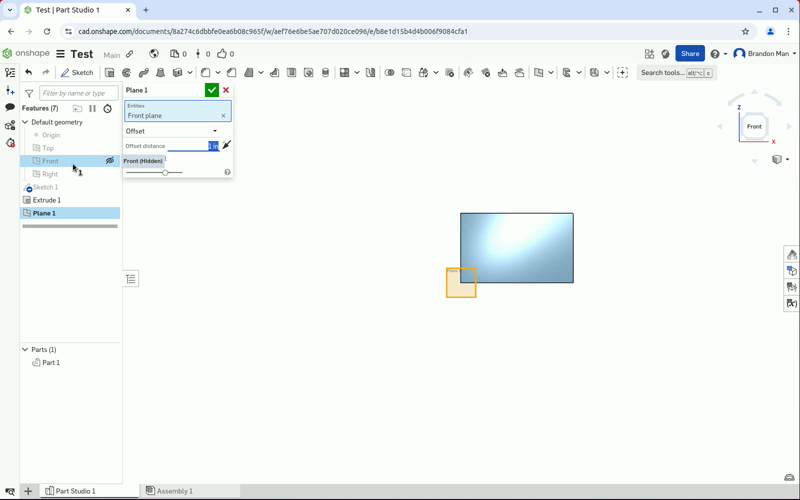
text(14.45)
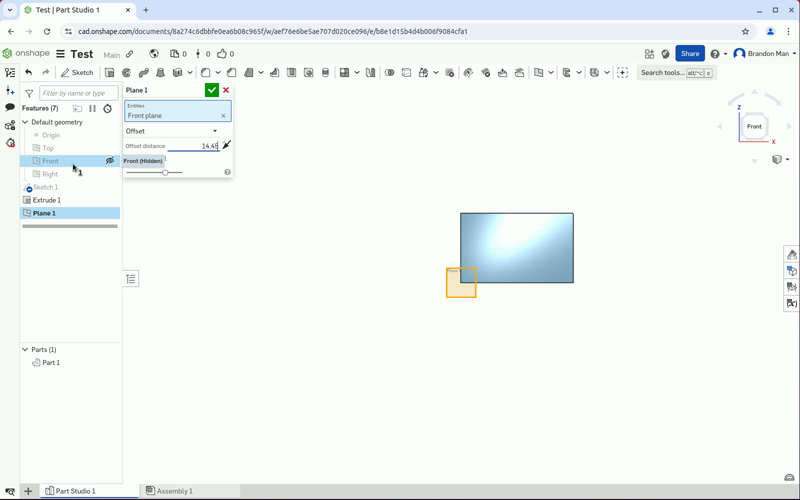
key(enter, 2)
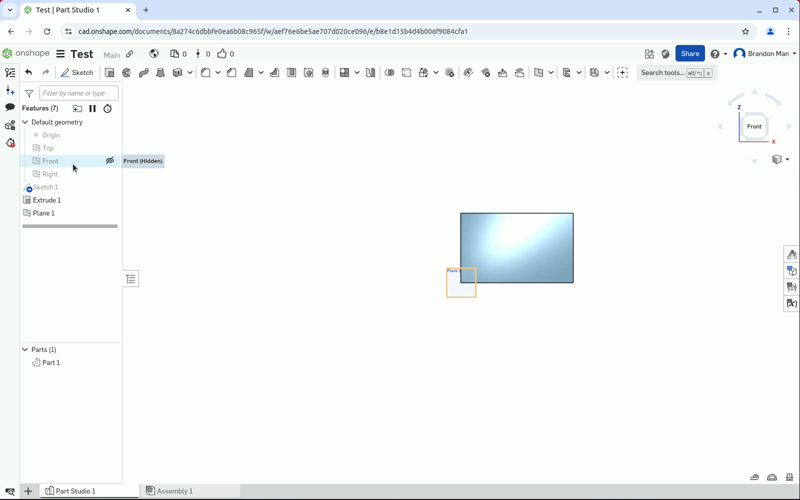
key(shift+s)
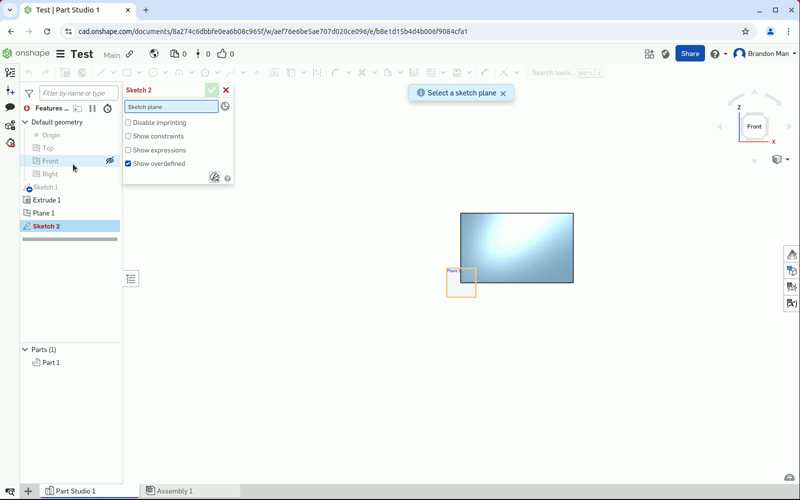
mouse_move(73, 215)
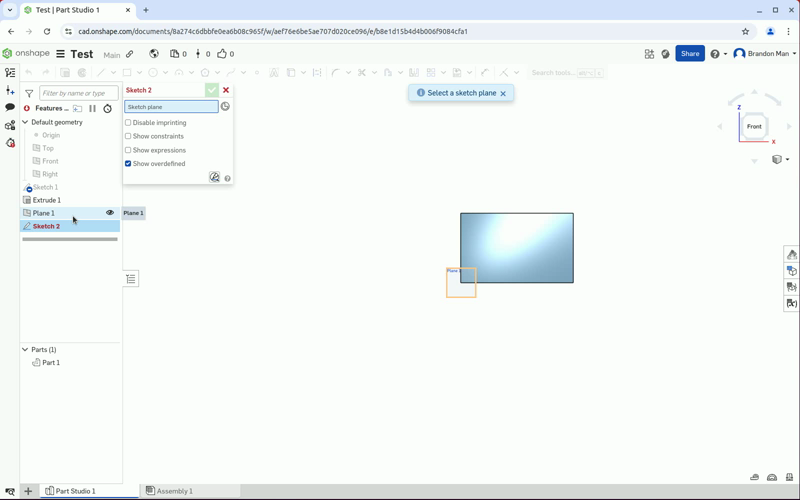
click(73, 215)
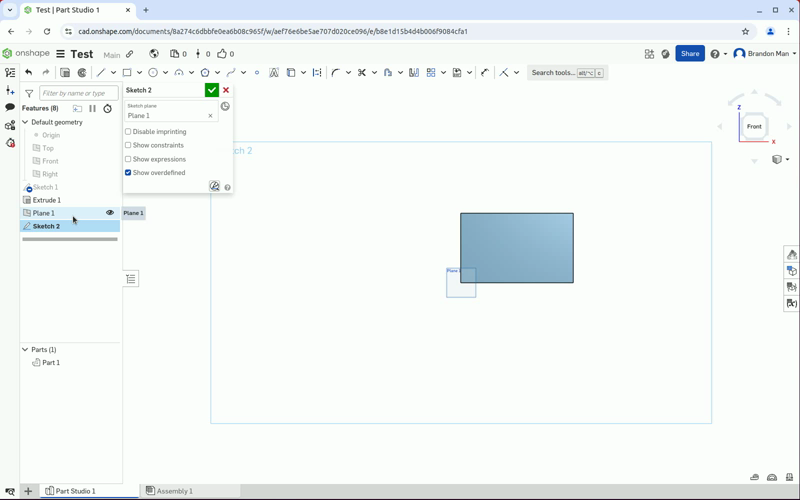
mouse_move(73, 352)
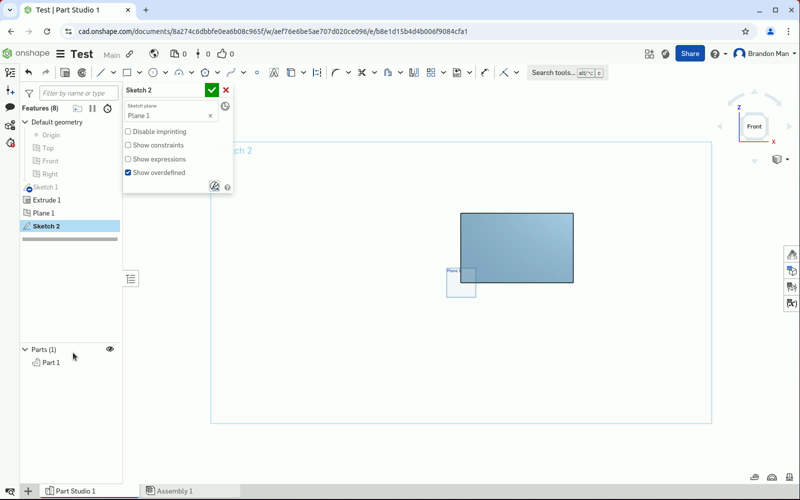
key(y)
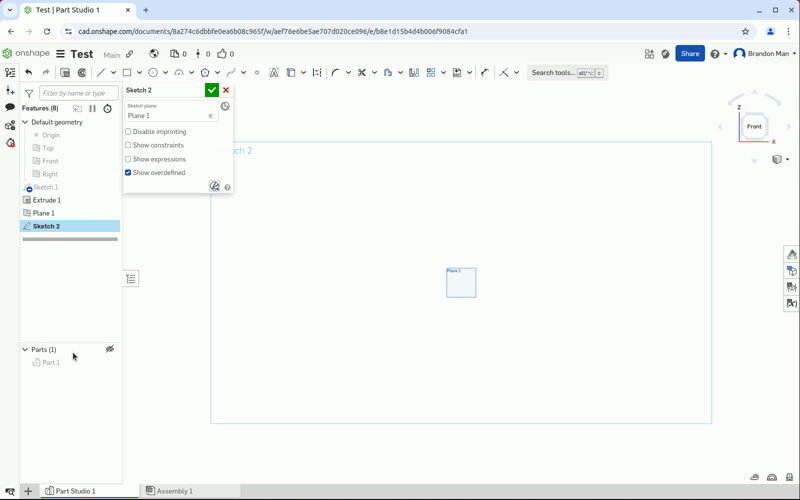
key(l)
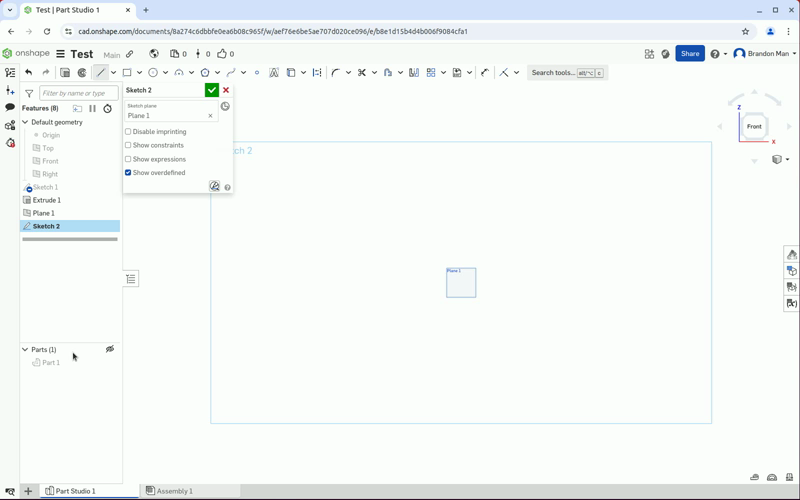
key_down(shift)
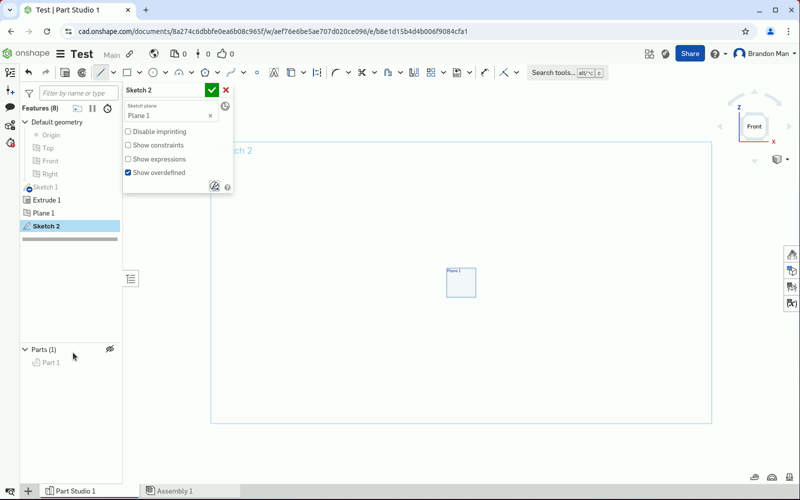
mouse_move(531, 254)
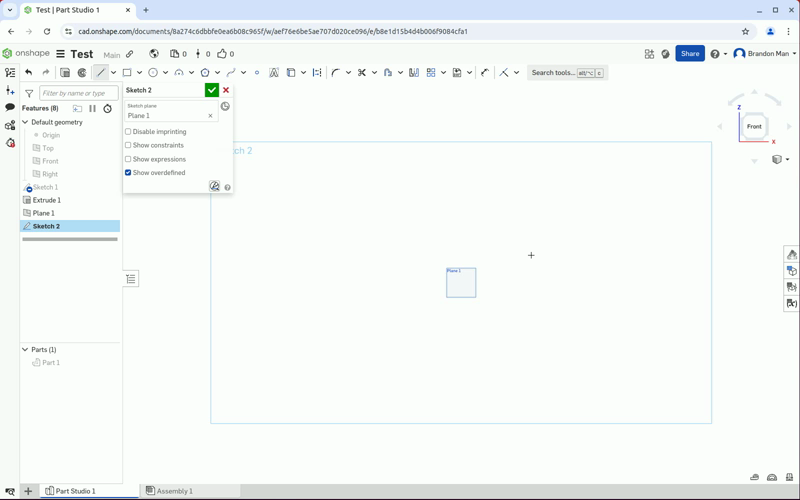
click(531, 254)
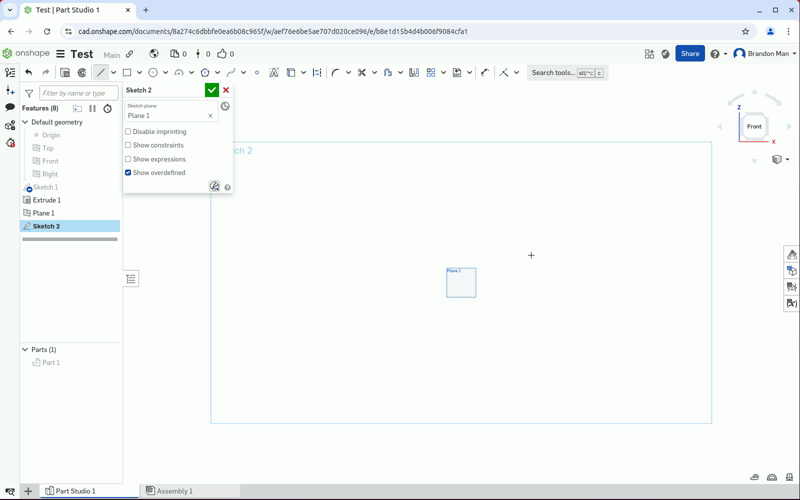
key_up(shift)
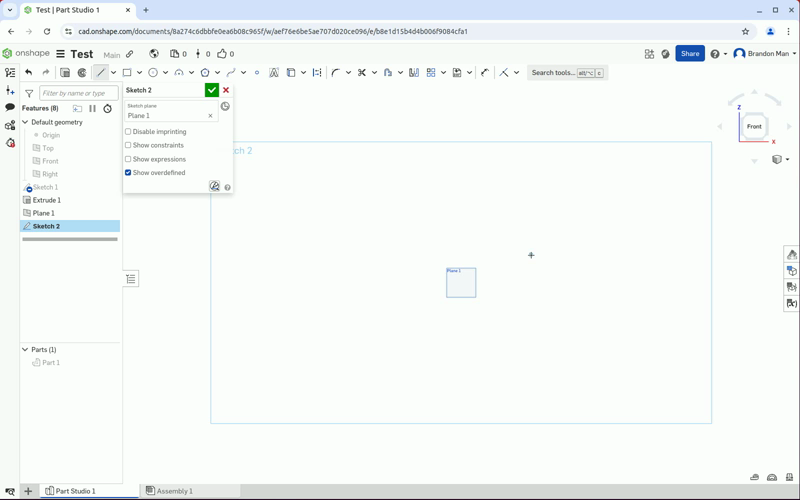
key_down(shift)
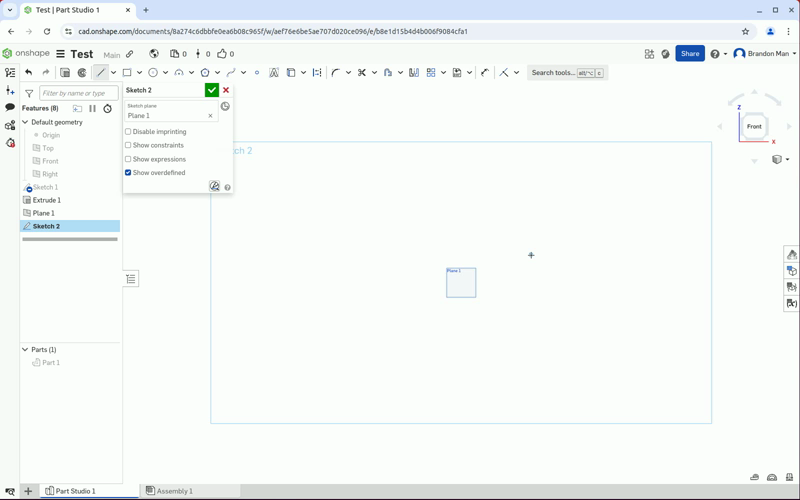
mouse_move(561, 254)
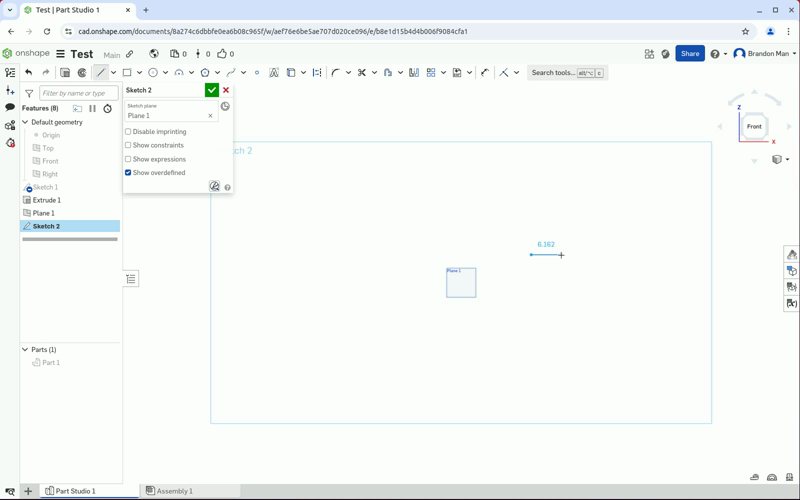
mouse_move(574, 254)
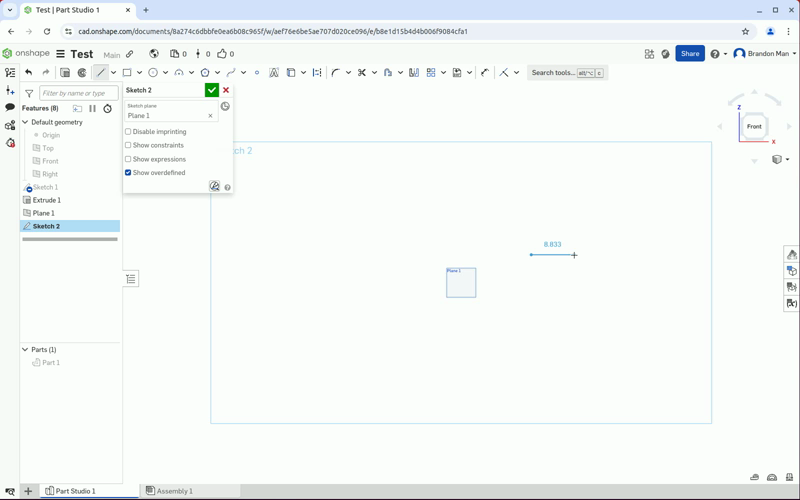
click(574, 254)
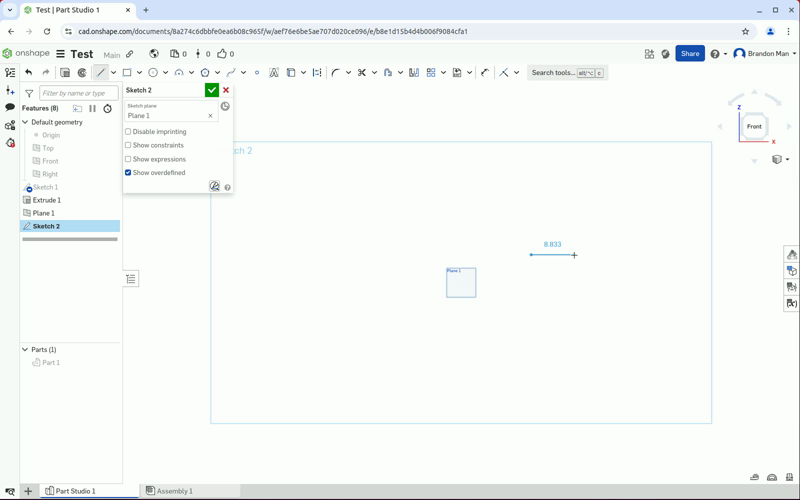
key_up(shift)
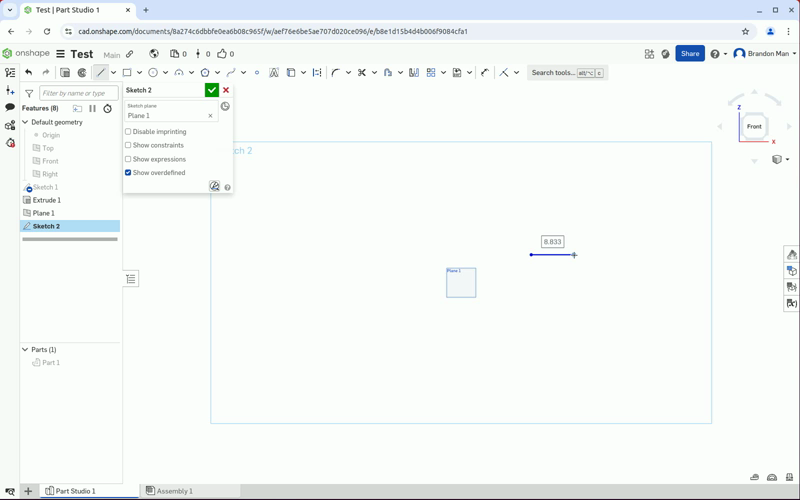
key_down(shift)
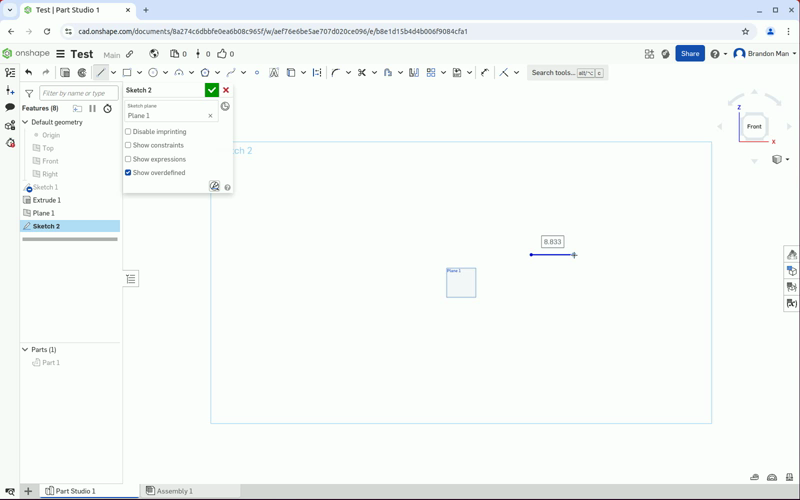
mouse_move(589, 254)
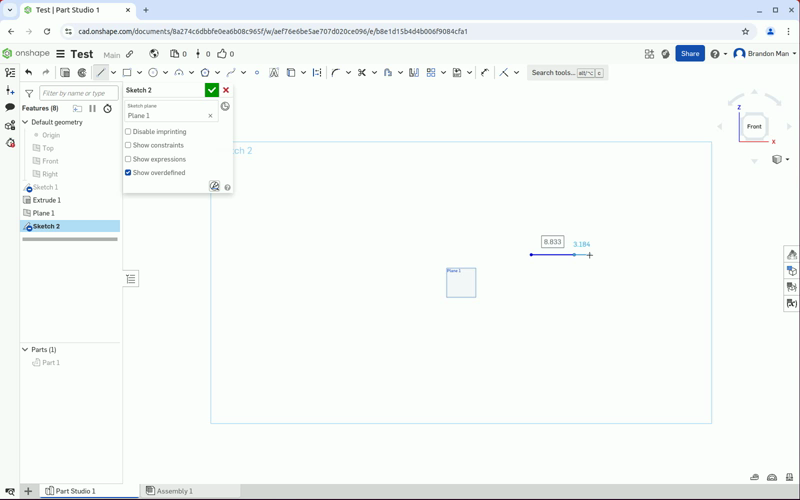
mouse_move(574, 211)
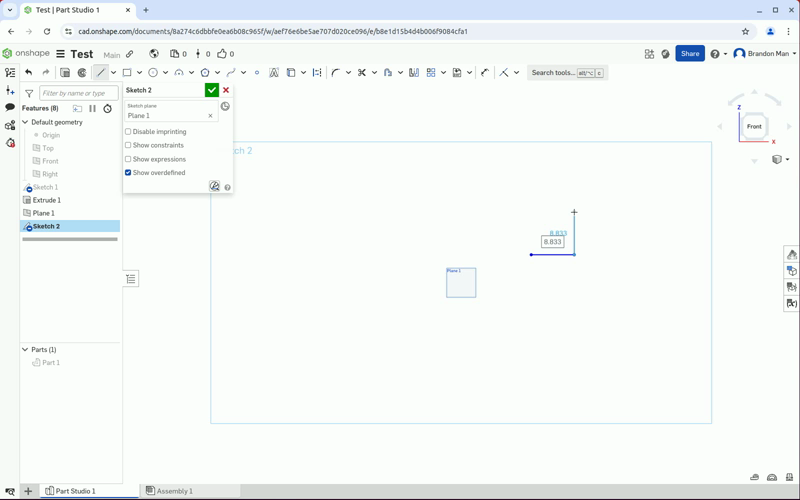
click(574, 211)
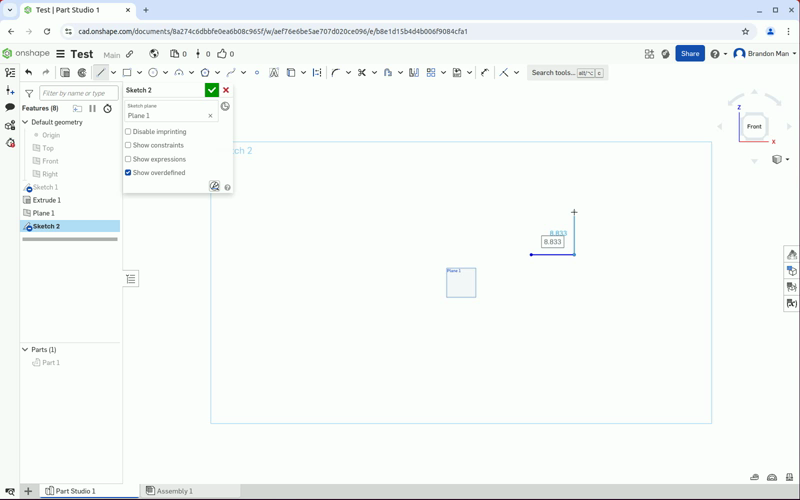
key_up(shift)
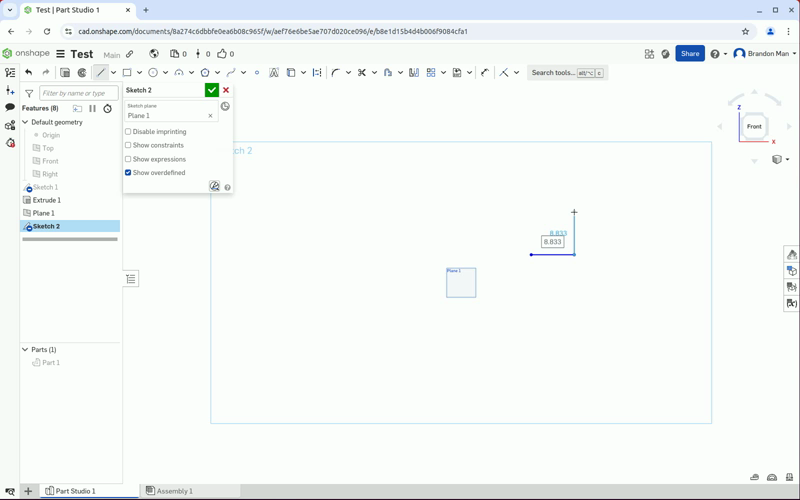
key_down(shift)
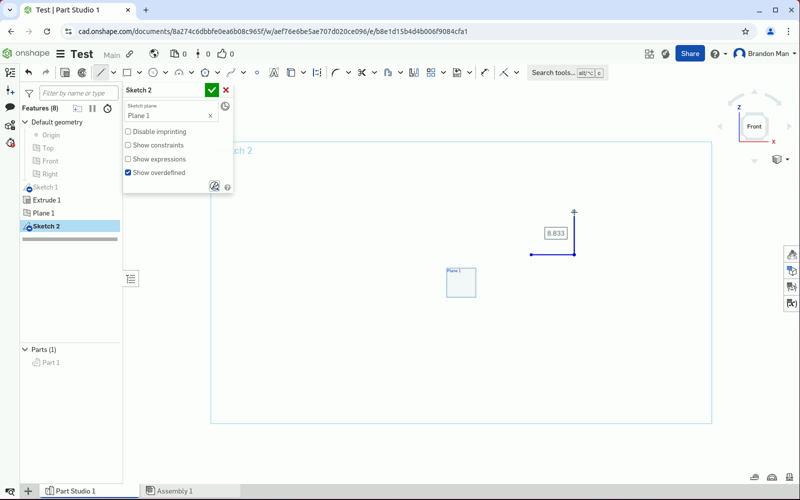
mouse_move(589, 211)
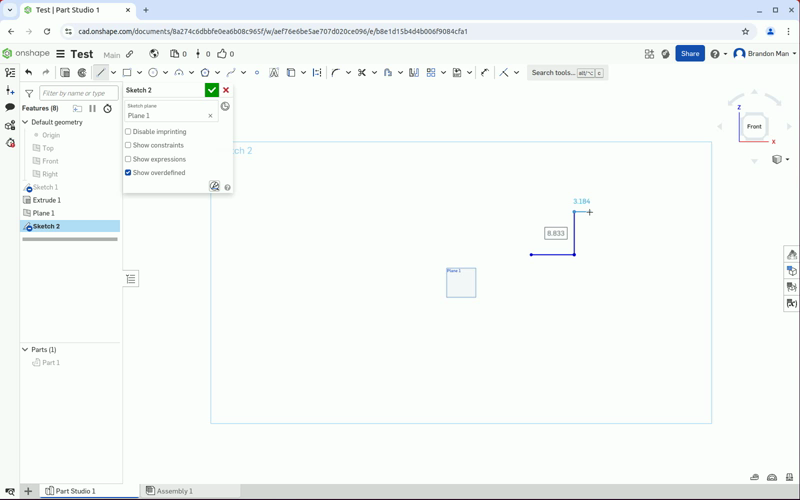
mouse_move(531, 211)
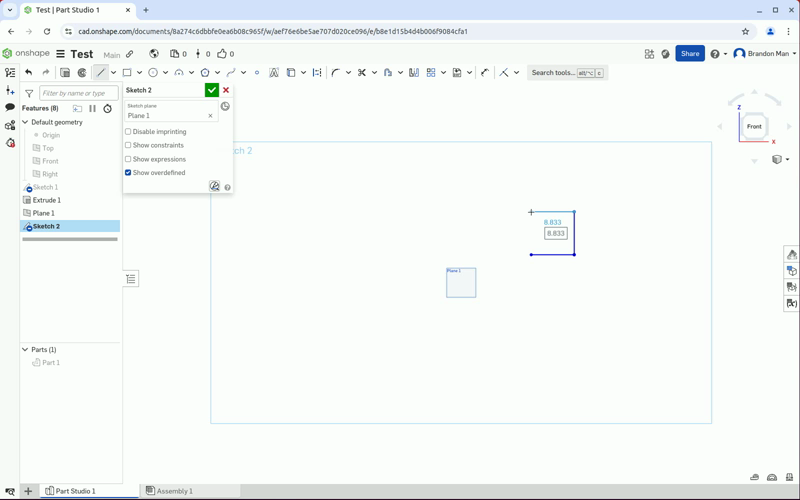
click(531, 211)
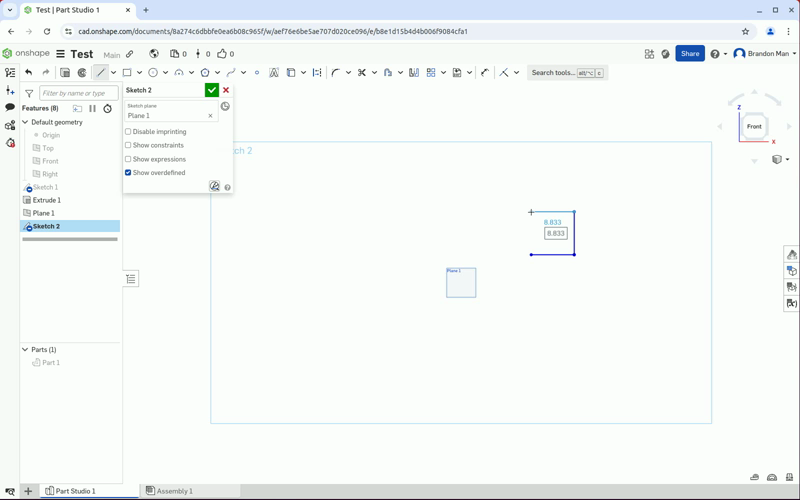
key_up(shift)
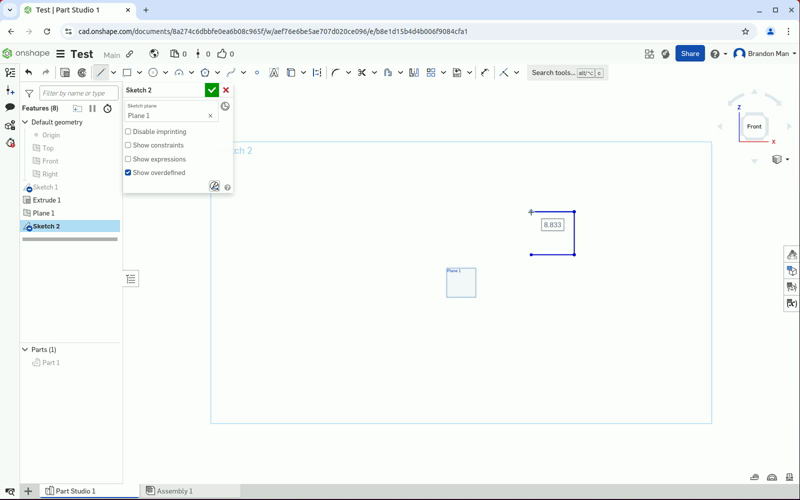
mouse_move(561, 211)
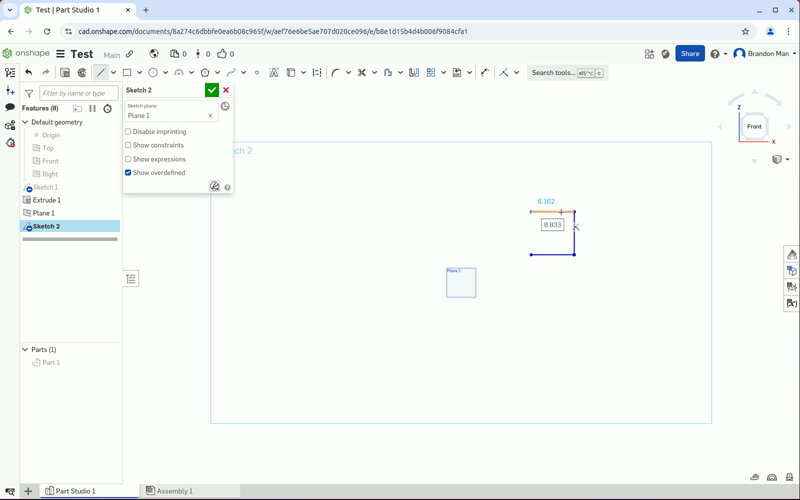
key_down(shift)
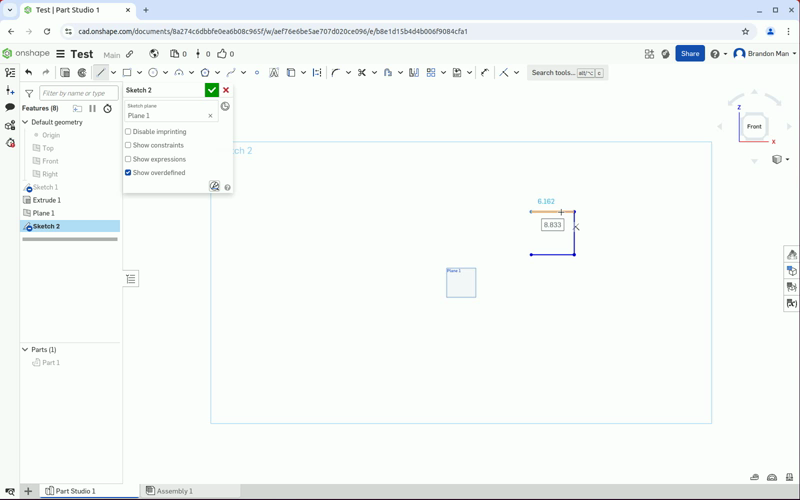
mouse_move(531, 254)
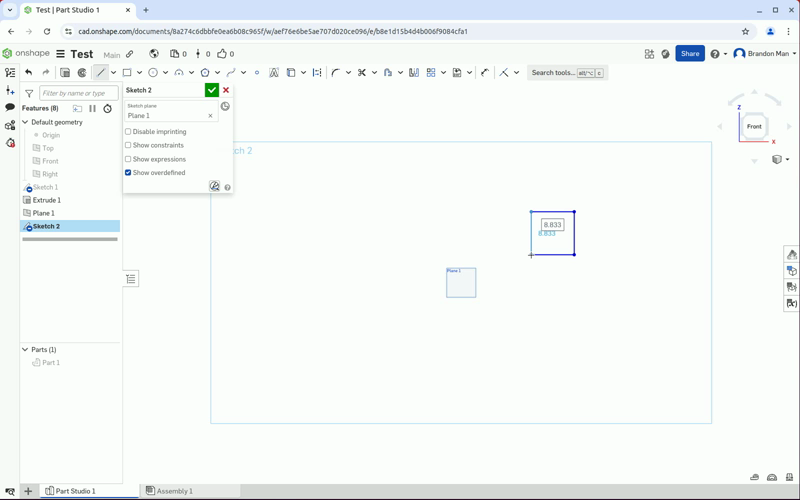
key_up(shift)
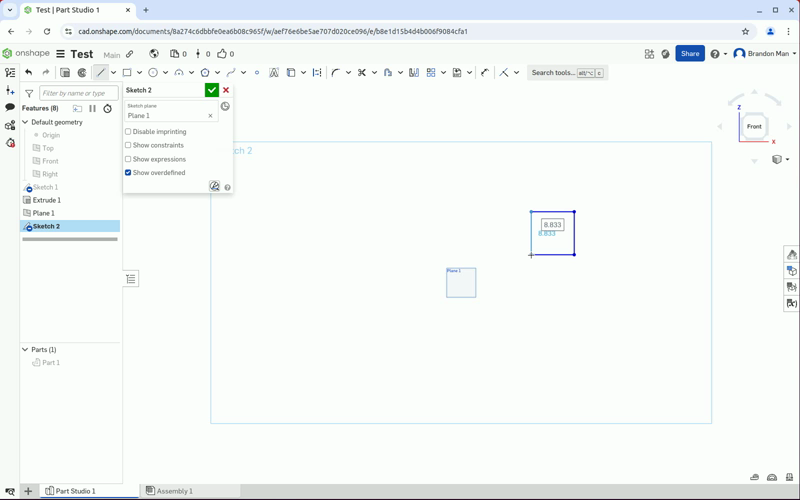
click(531, 254)
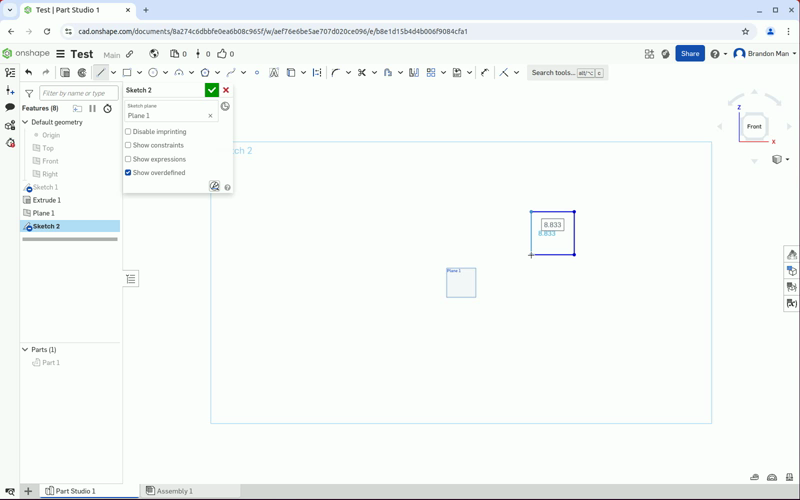
key(esc)
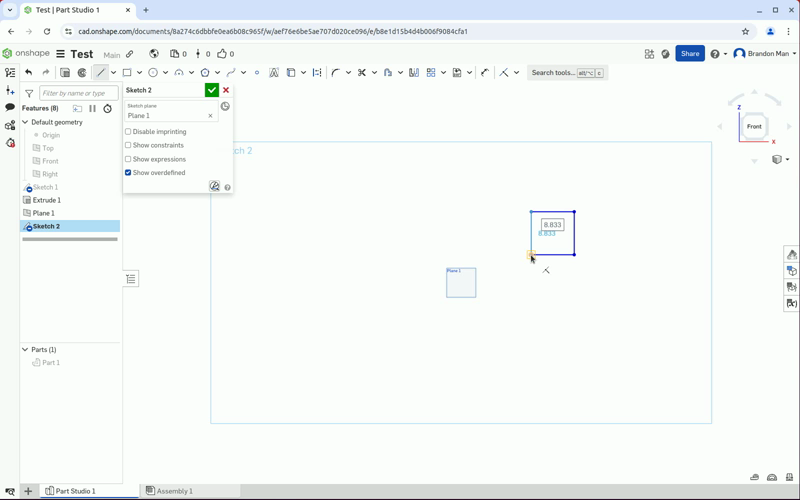
mouse_move(534, 253)
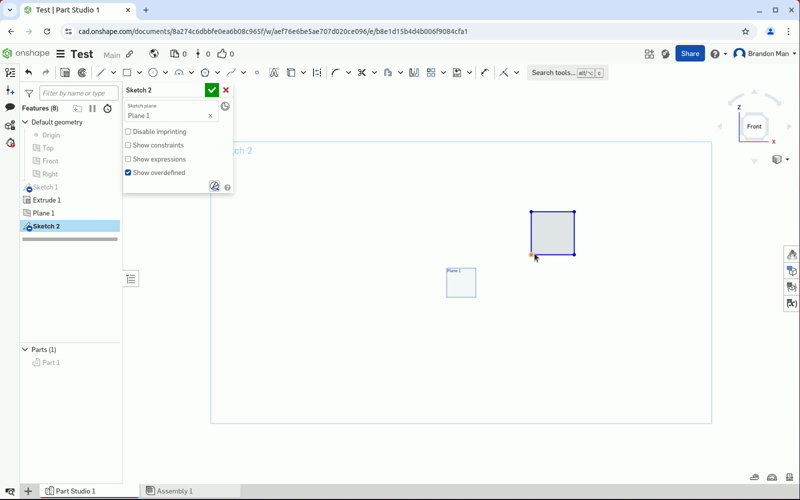
click(534, 253)
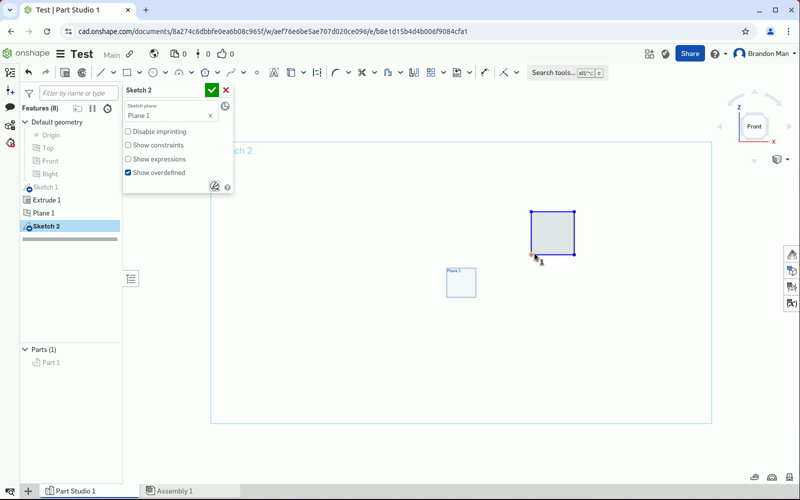
mouse_move(73, 352)
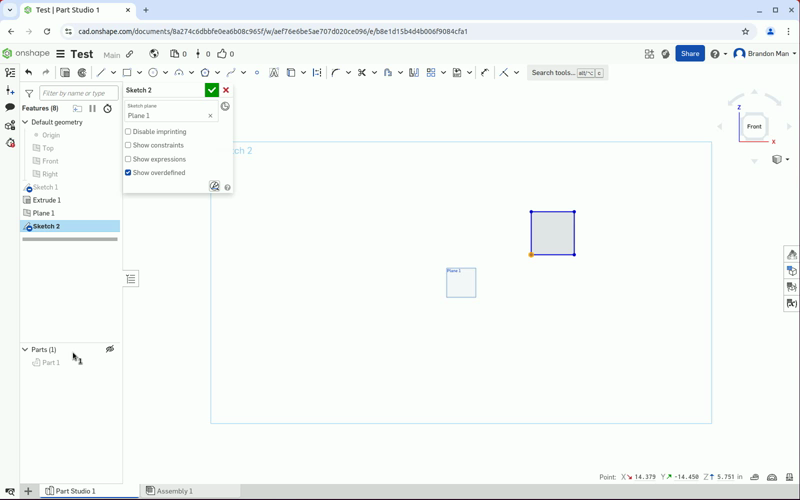
key(shift+y)
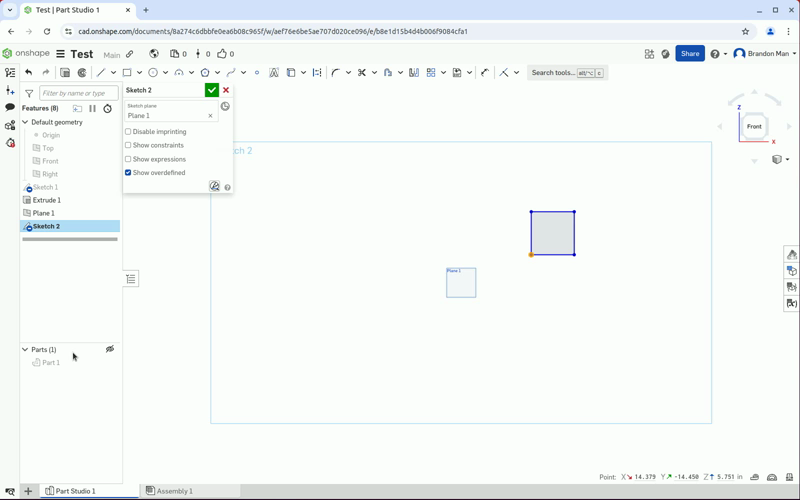
key(shift+e)
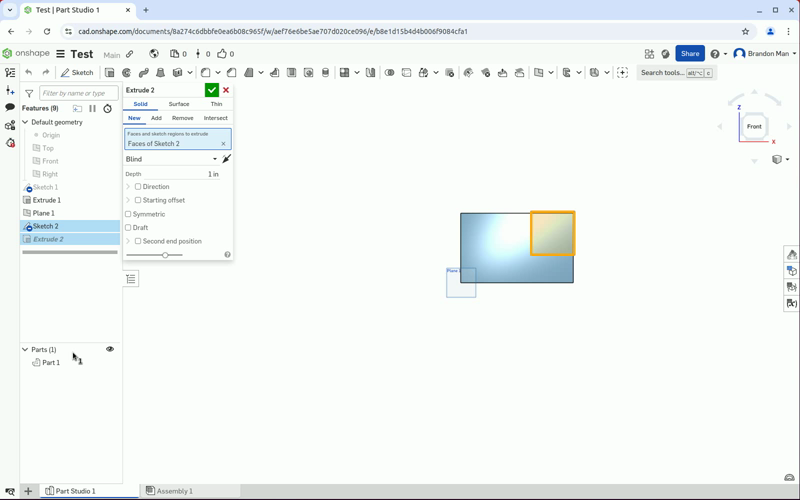
mouse_move(143, 106)
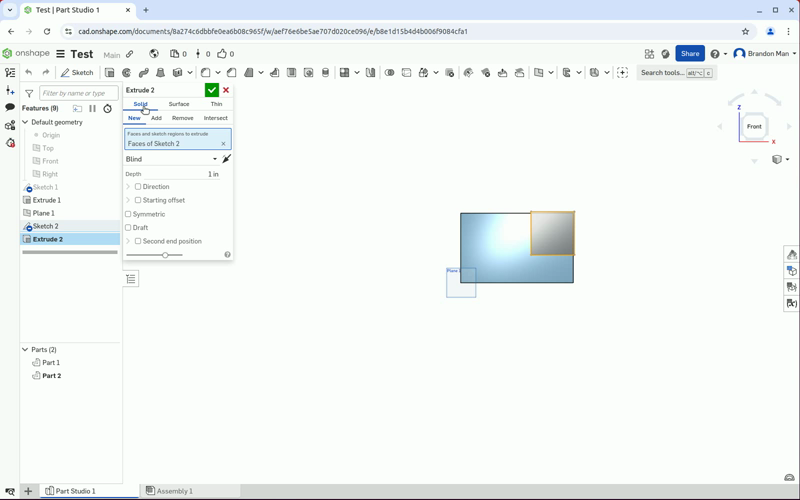
click(143, 106)
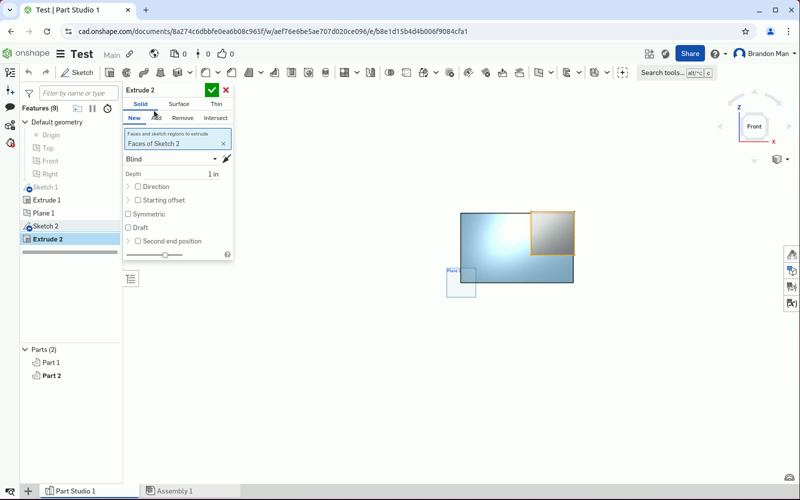
mouse_move(186, 120)
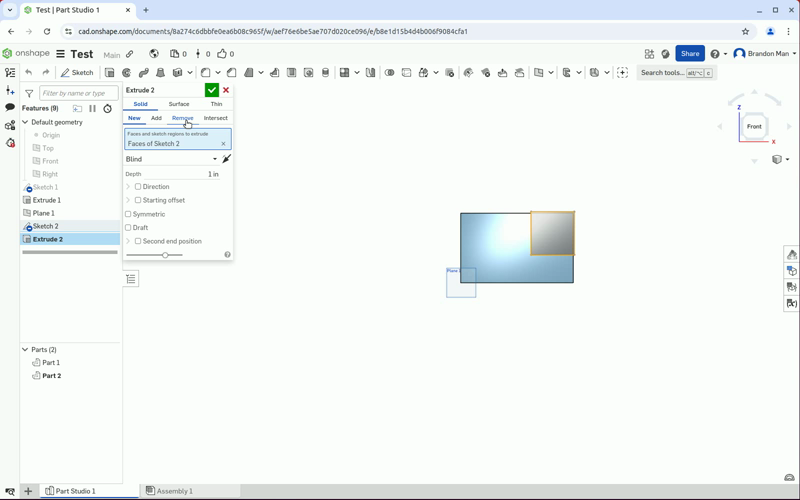
click(186, 120)
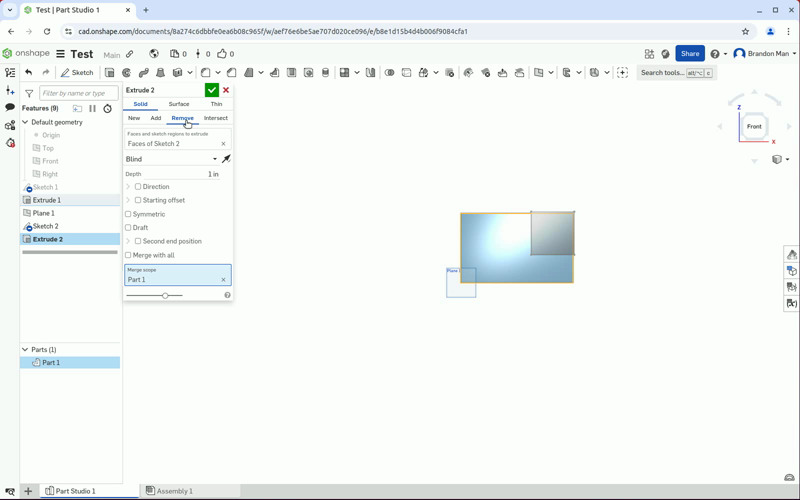
key(tab, 4)
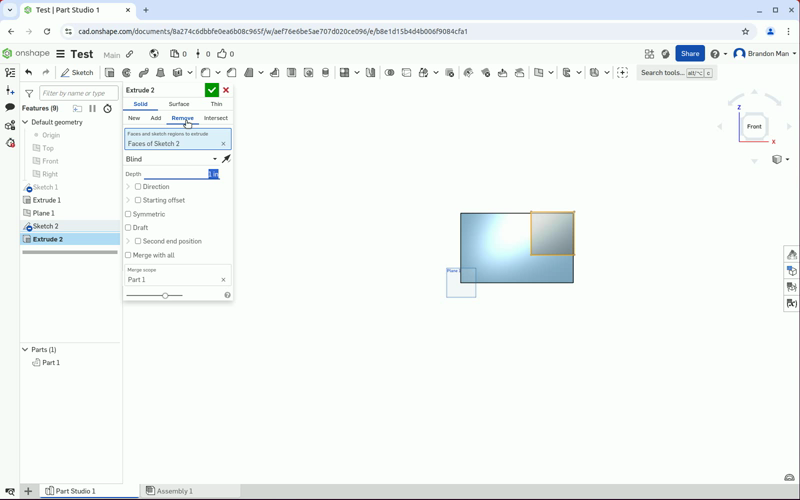
text(8.666)
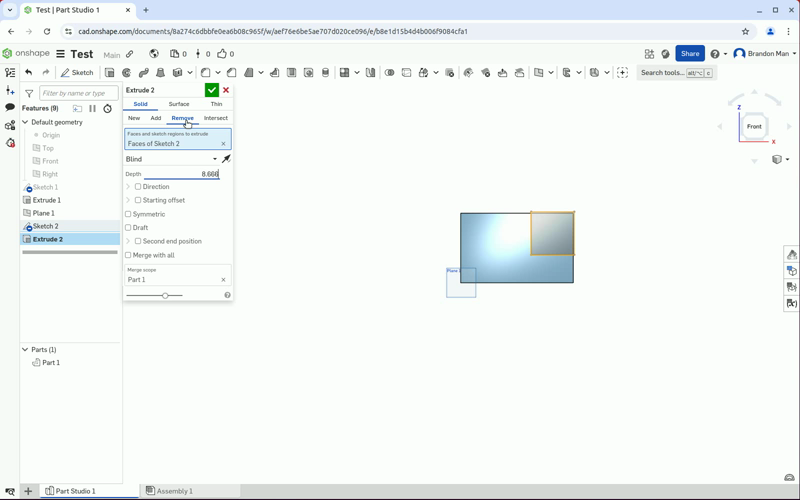
key(tab, 6)
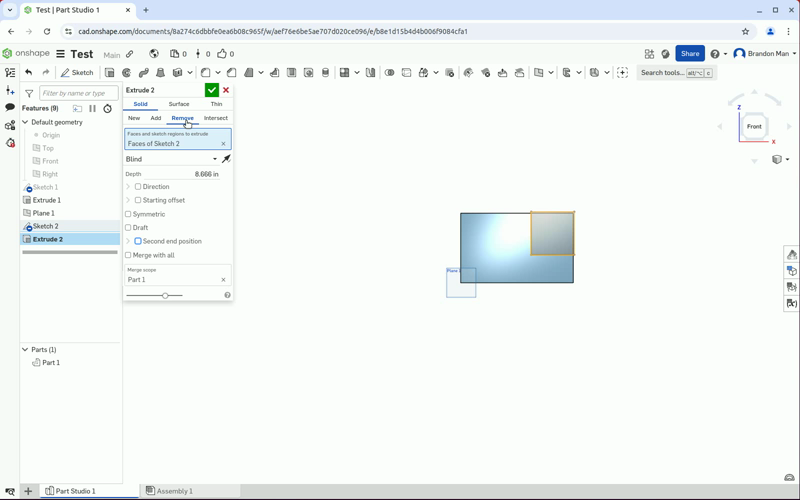
key(space)
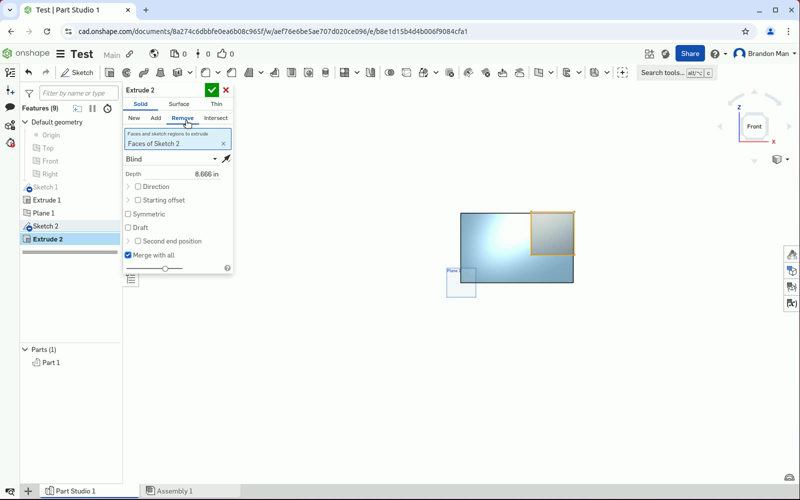
key(enter)
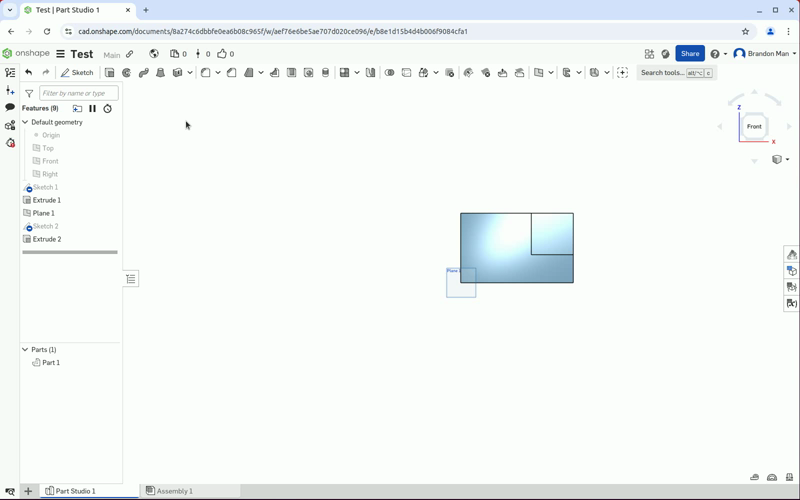
key(shift+h)
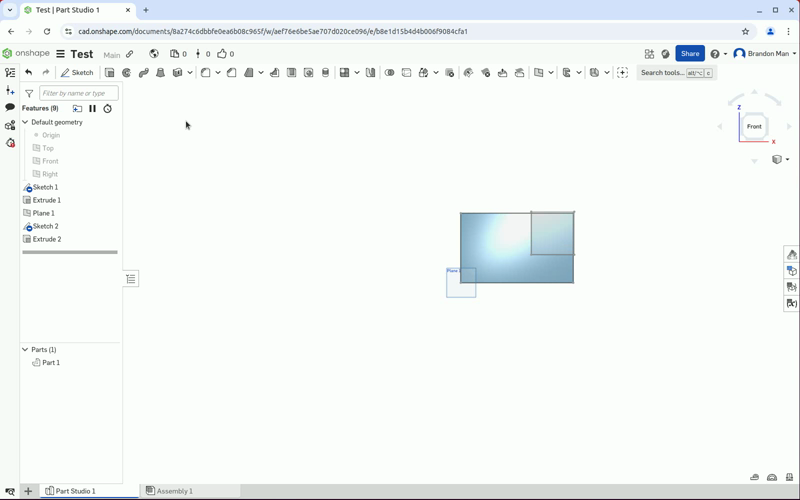
key(shift+h)
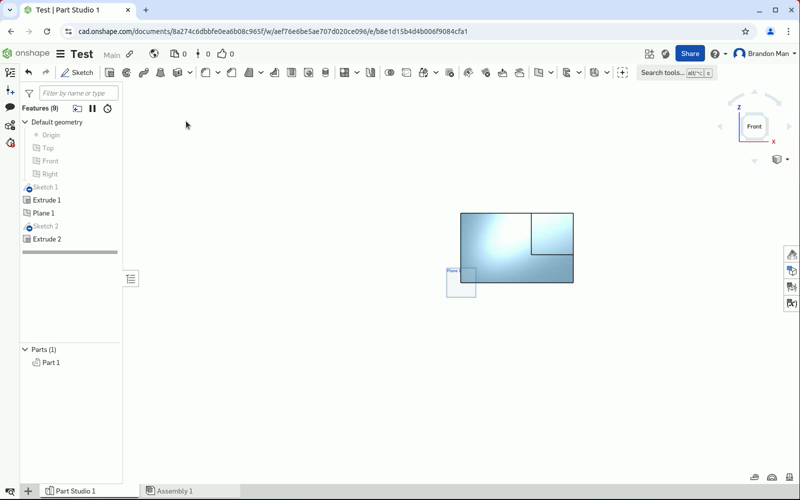
mouse_move(73, 189)
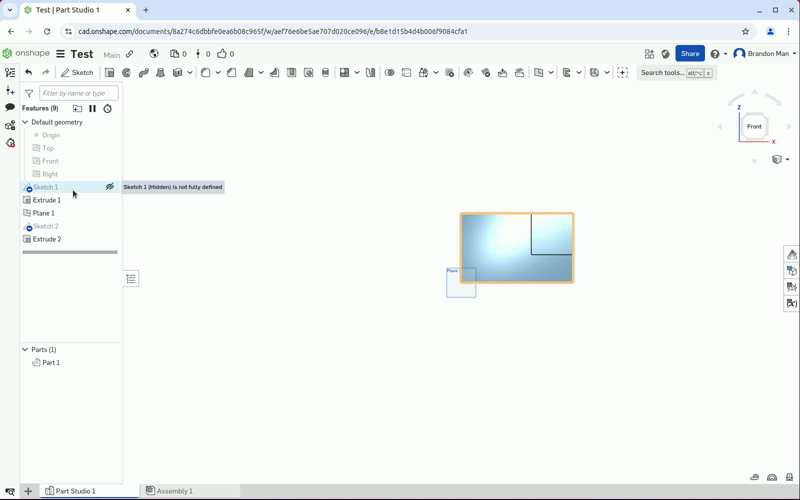
click(73, 189)
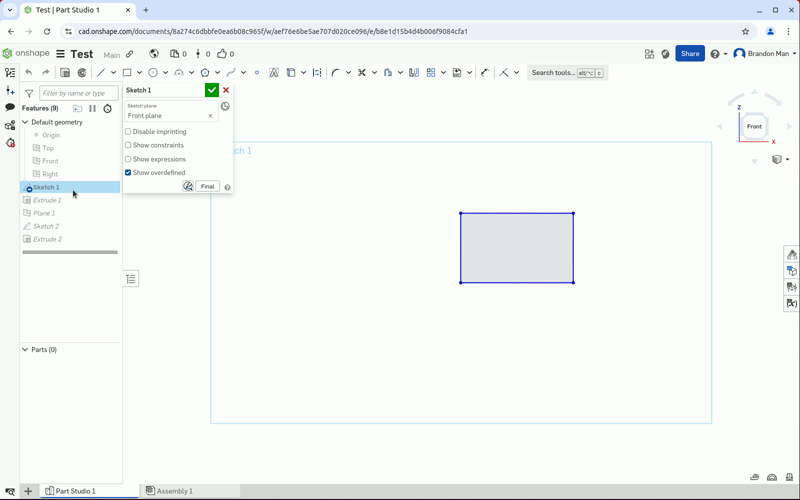
mouse_move(229, 92)
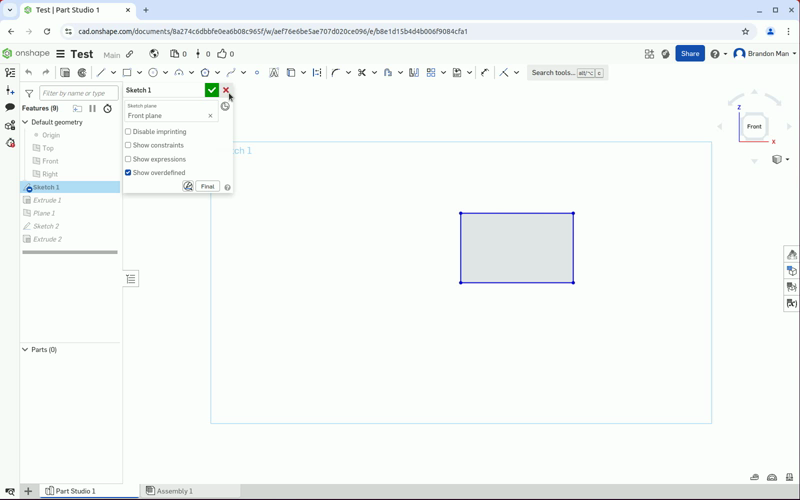
click(229, 92)
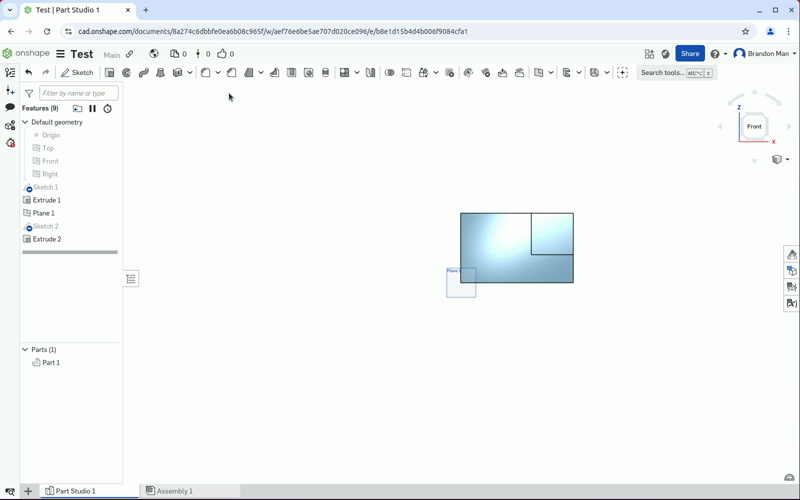
mouse_move(541, 75)
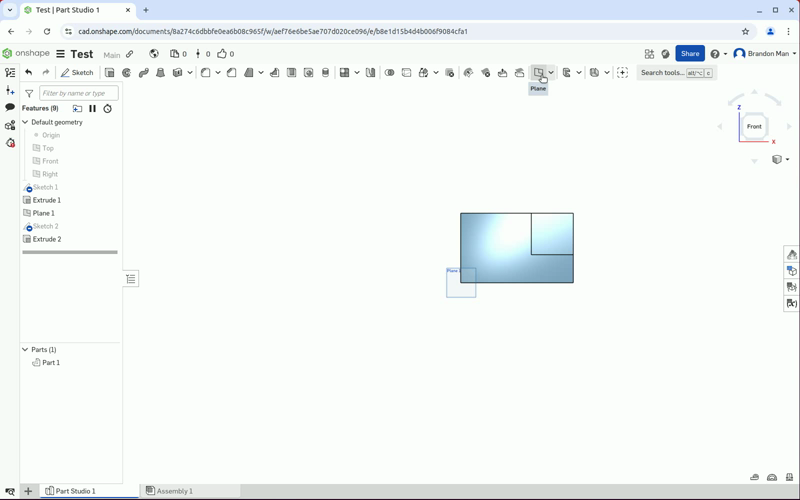
click(541, 75)
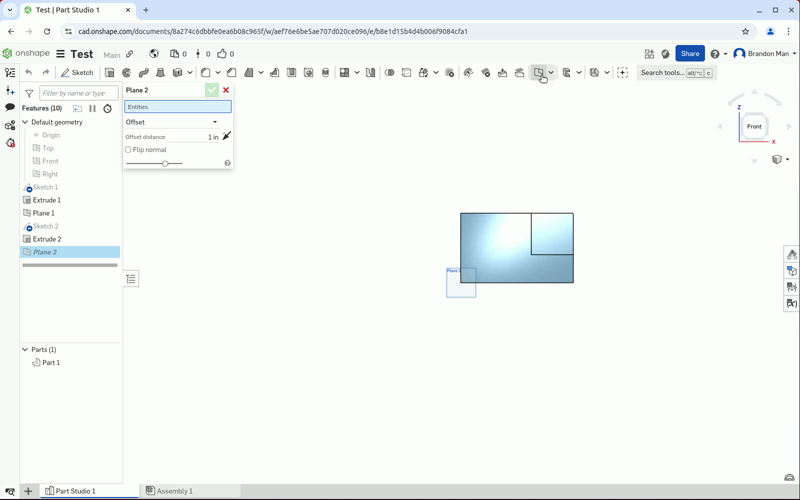
mouse_move(73, 163)
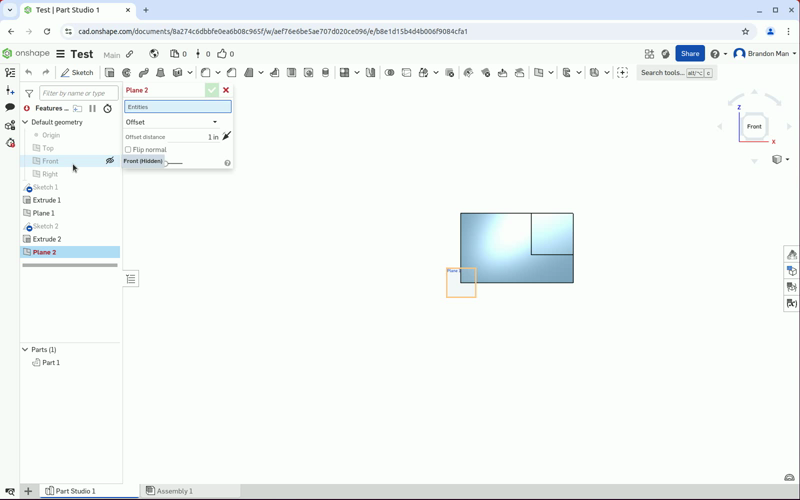
click(73, 163)
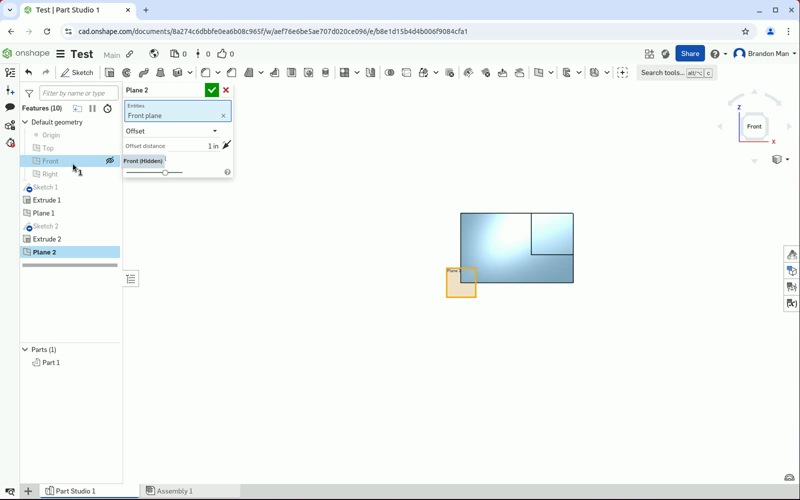
key(tab, 2)
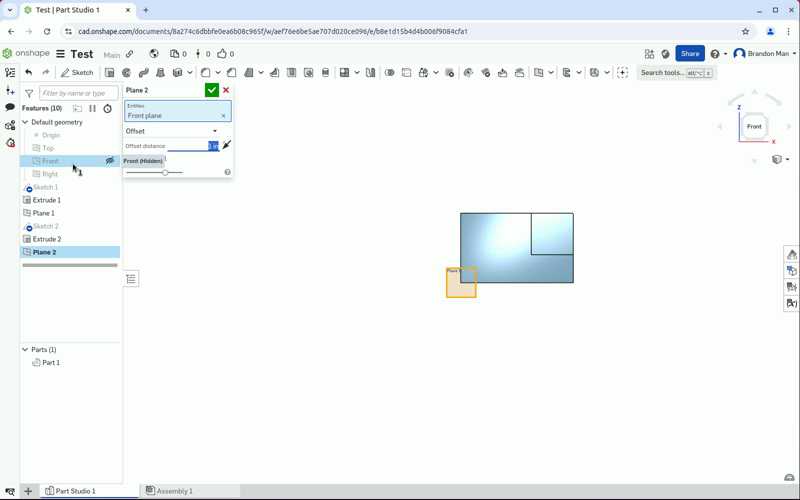
text(5.792)
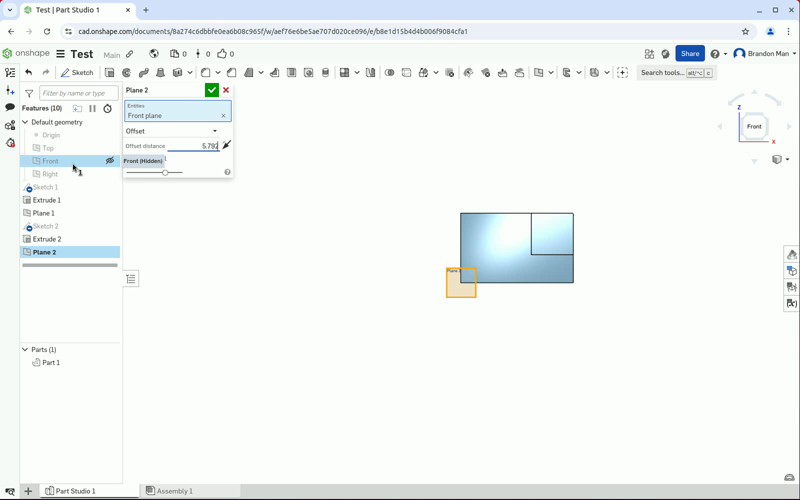
key(enter, 2)
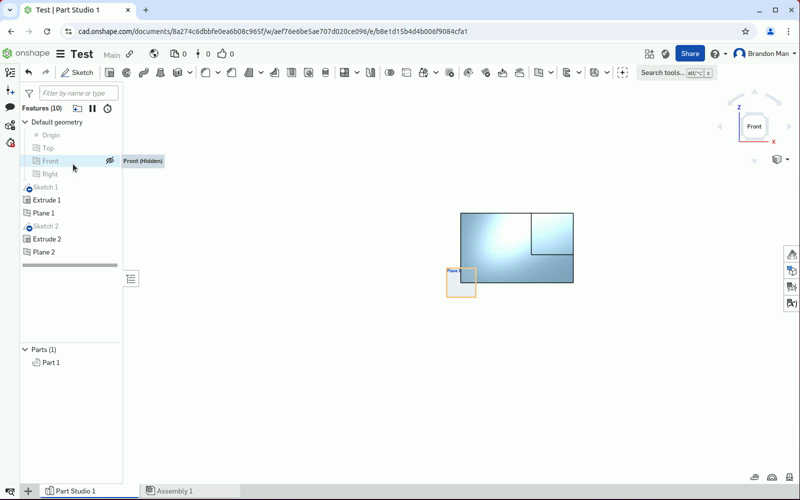
key(shift+s)
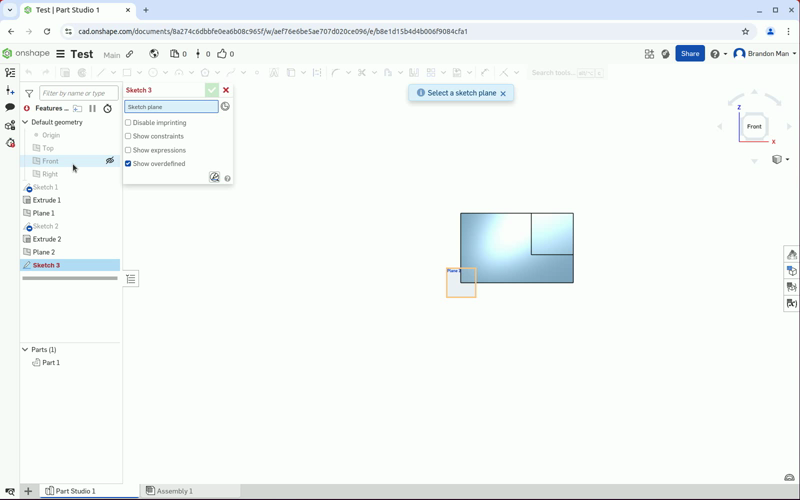
mouse_move(73, 254)
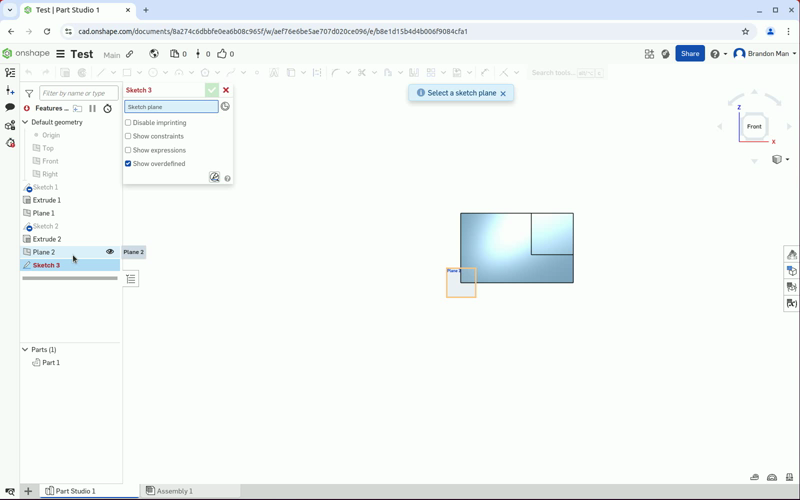
click(73, 254)
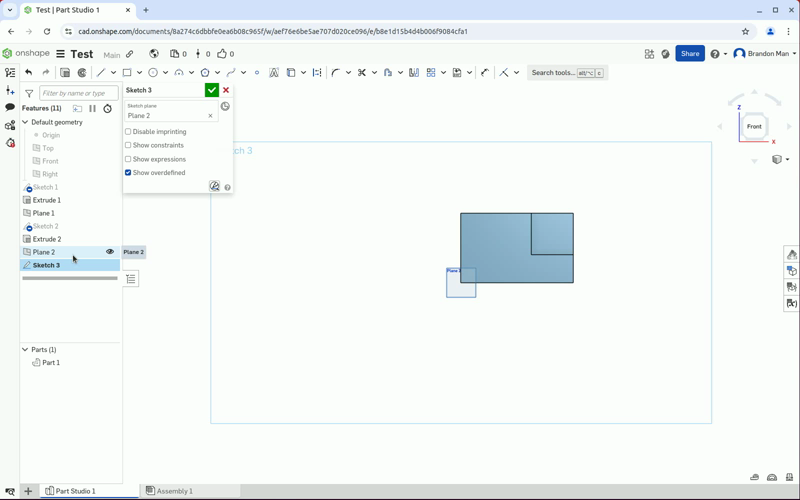
mouse_move(73, 352)
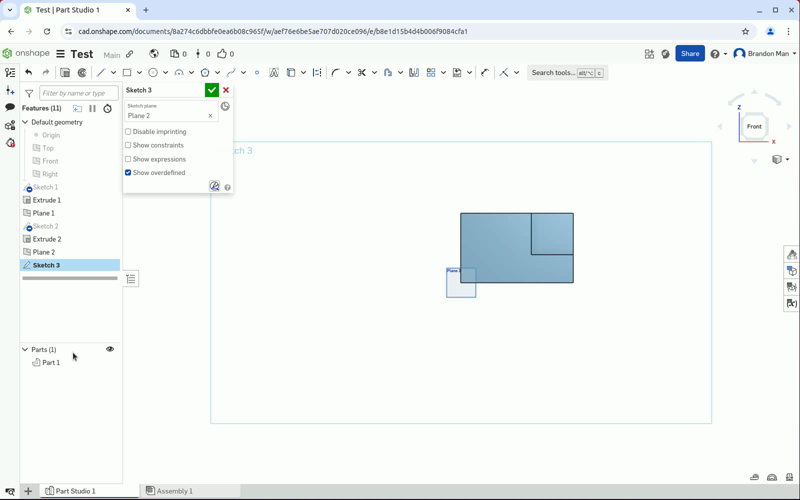
key(y)
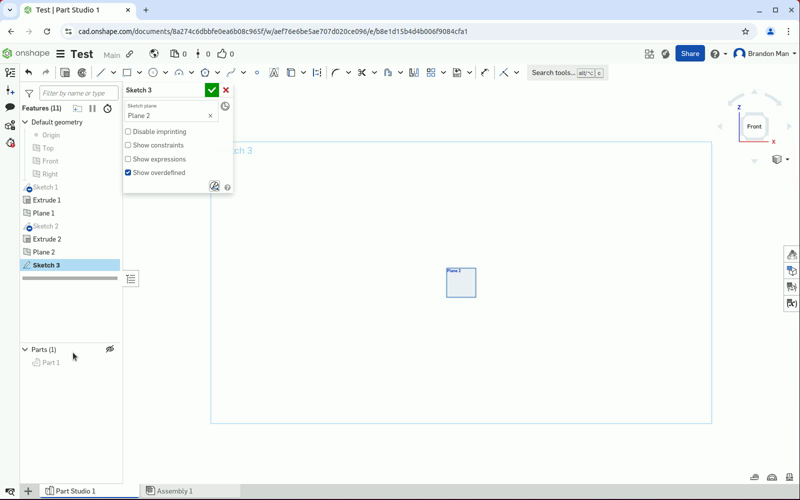
key(l)
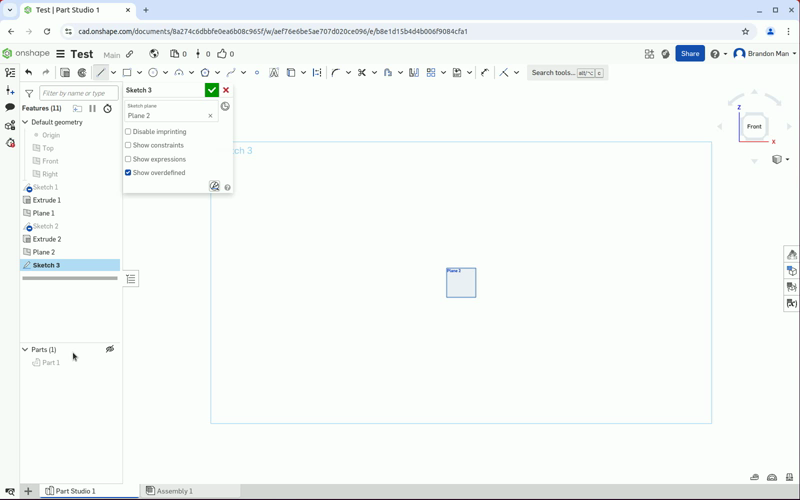
key_down(shift)
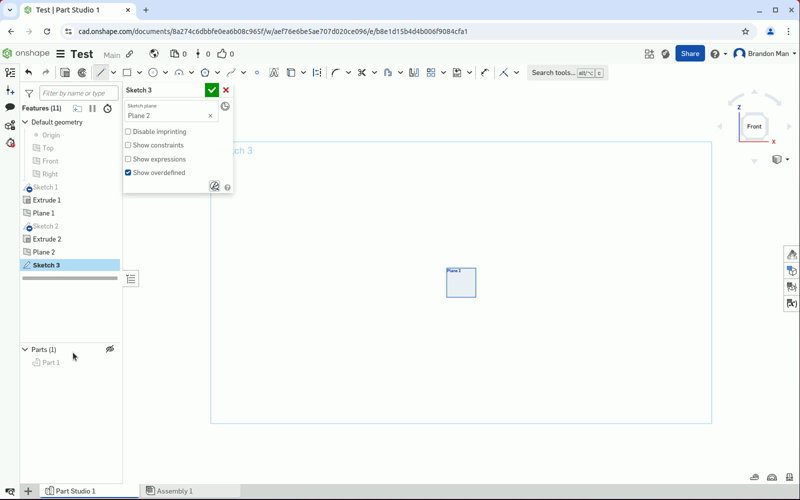
mouse_move(545, 212)
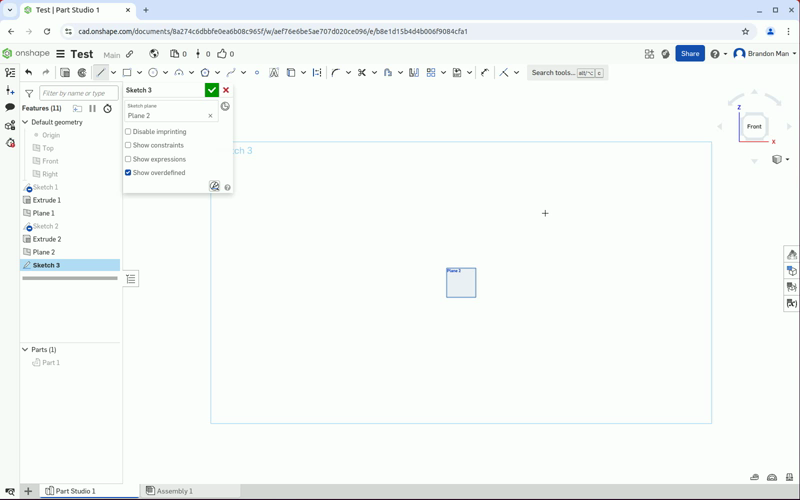
click(545, 212)
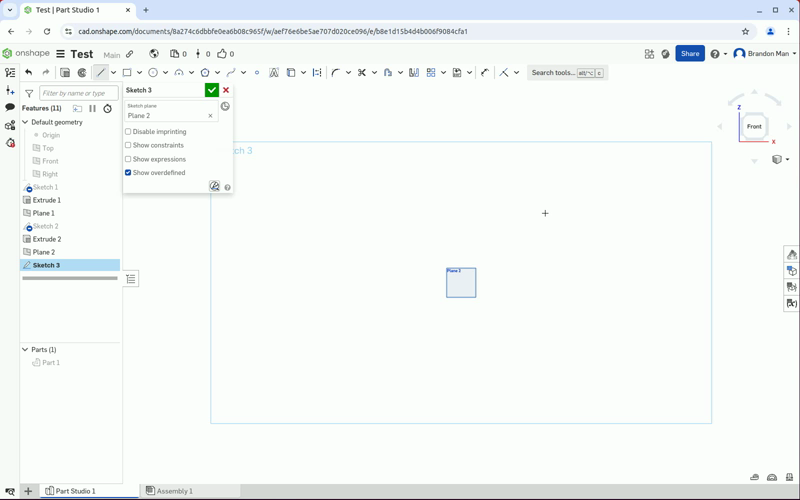
key_up(shift)
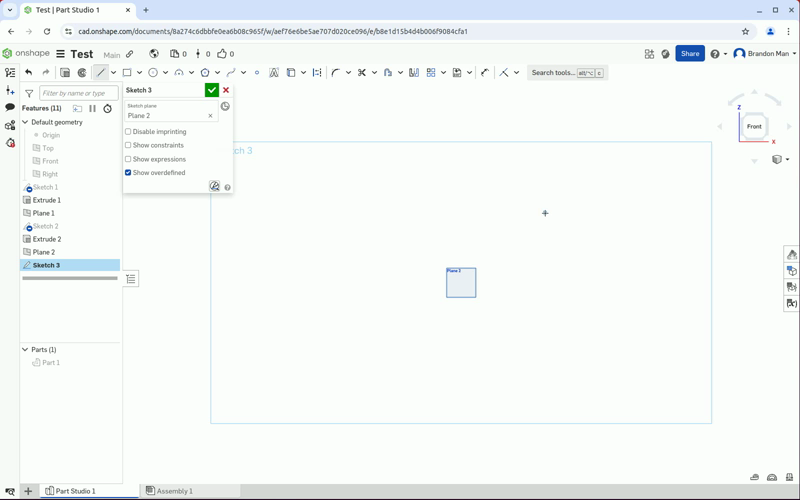
key_down(shift)
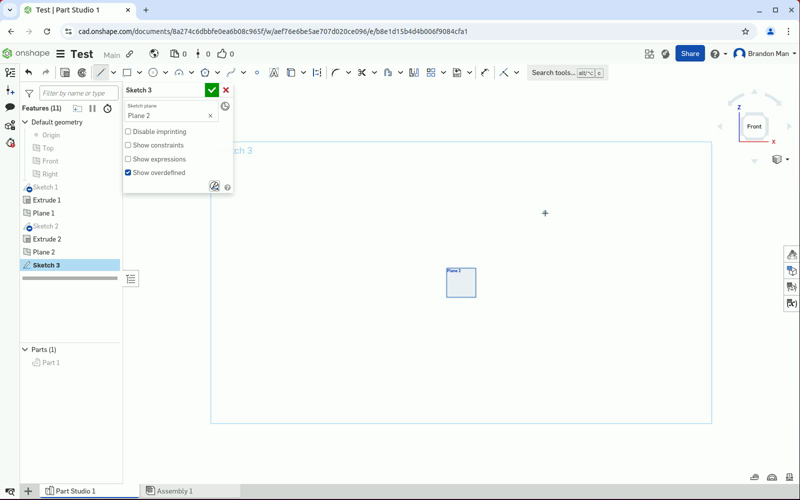
mouse_move(575, 212)
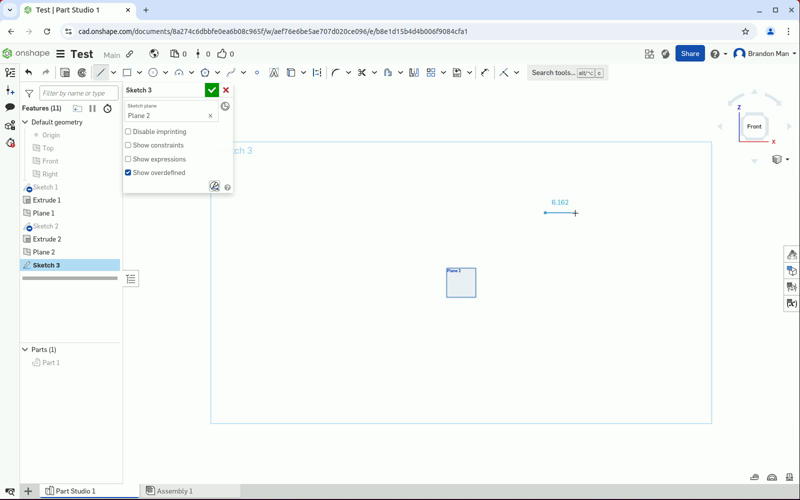
mouse_move(573, 255)
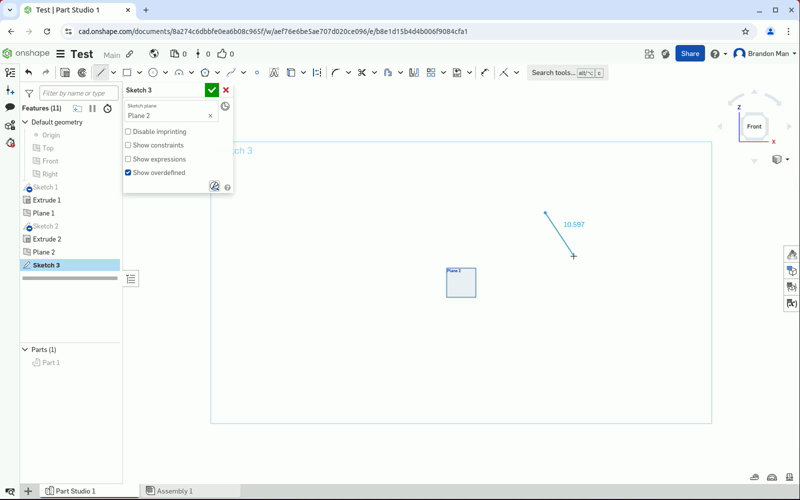
click(573, 255)
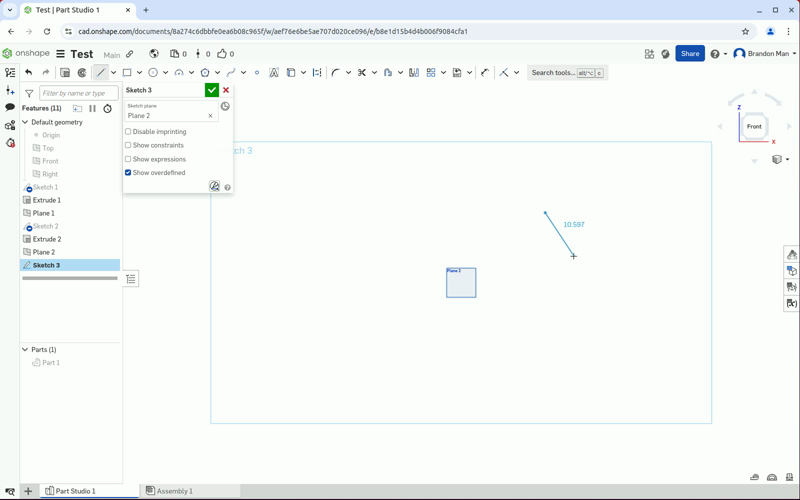
key_up(shift)
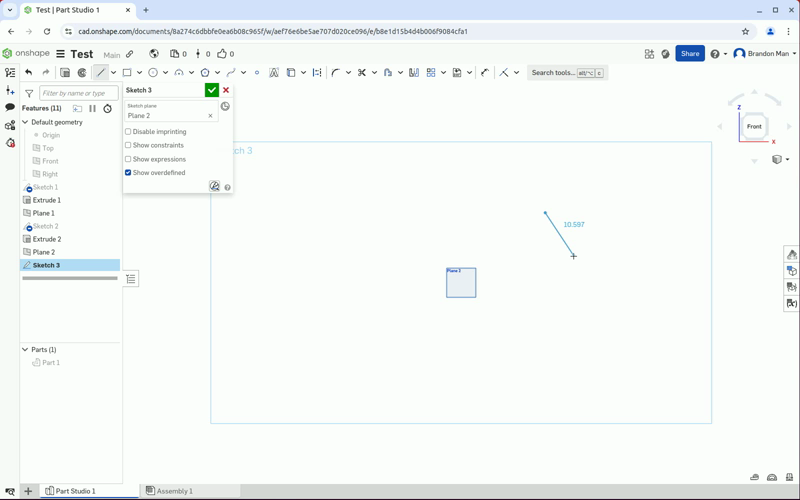
key_down(shift)
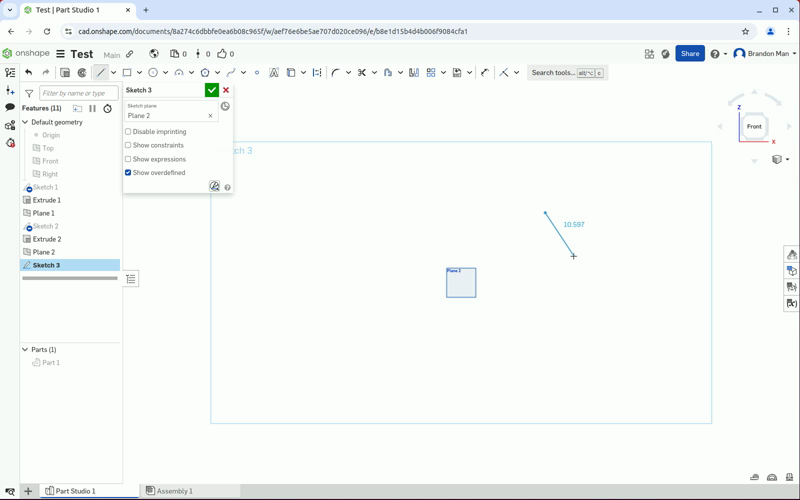
mouse_move(589, 255)
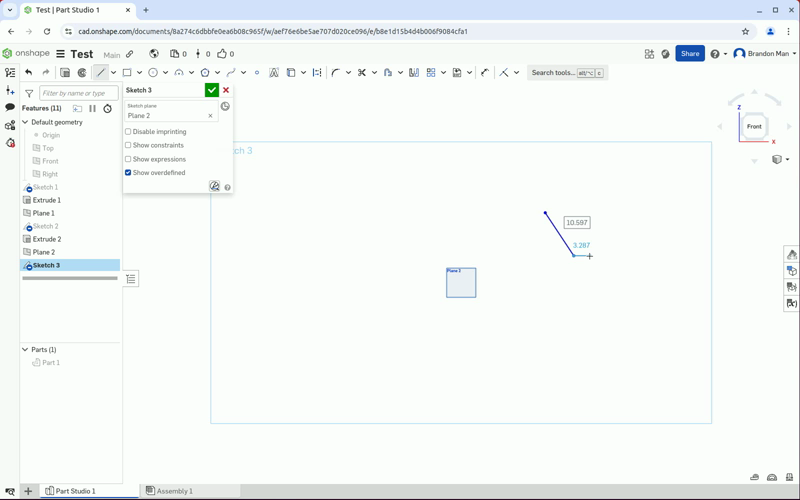
mouse_move(573, 212)
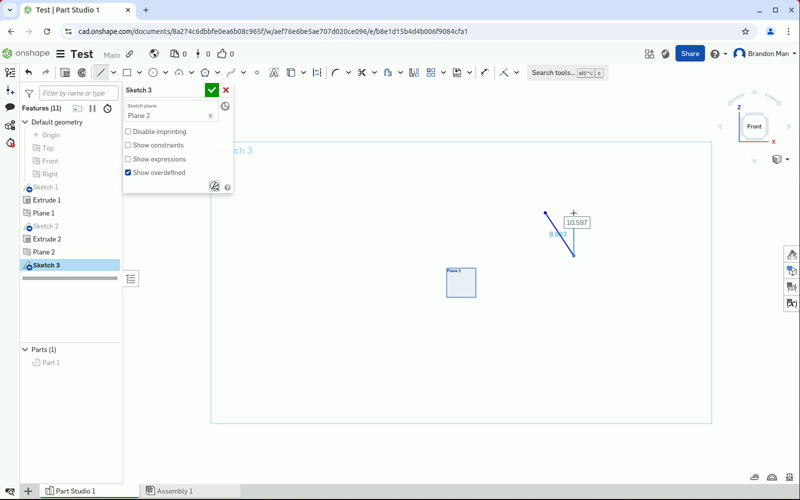
click(573, 212)
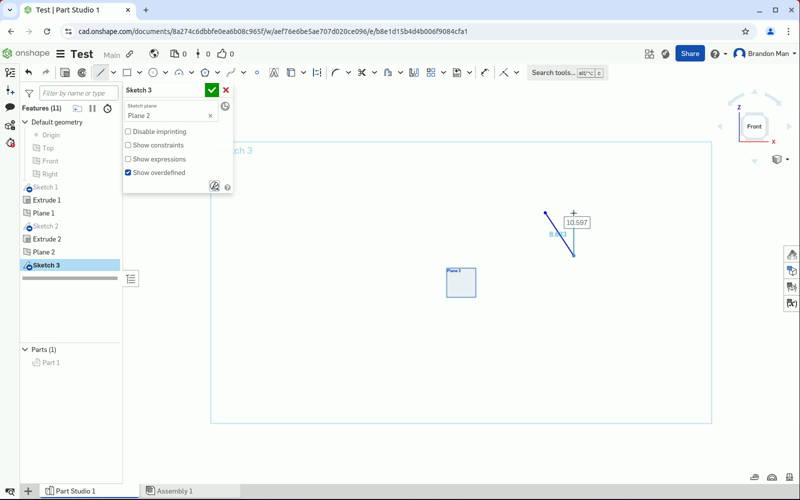
key_up(shift)
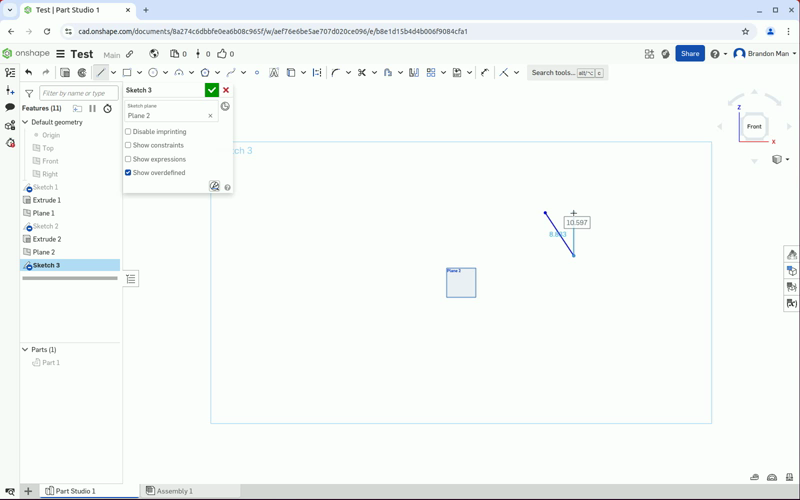
mouse_move(589, 212)
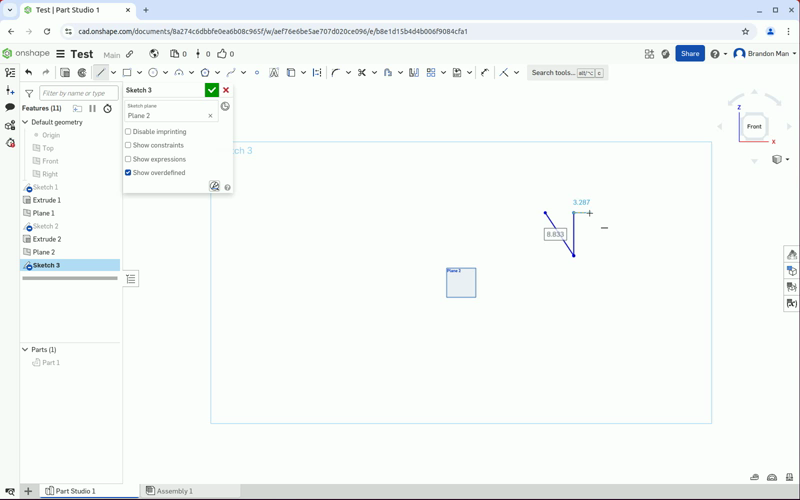
key_down(shift)
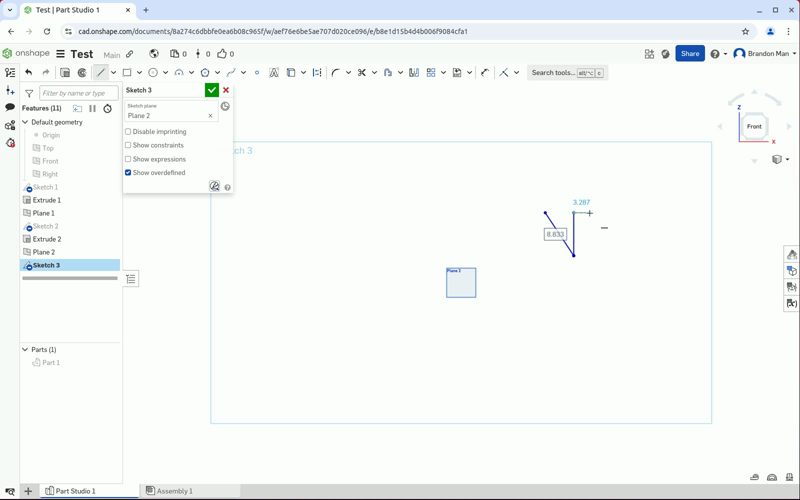
mouse_move(545, 212)
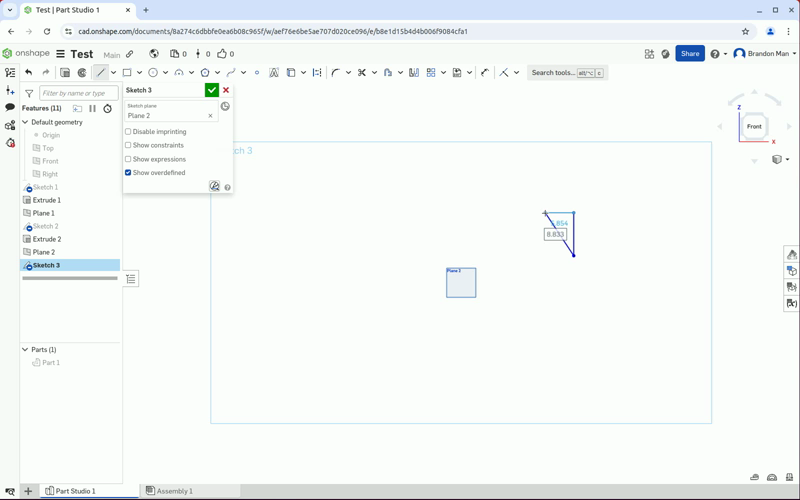
key_up(shift)
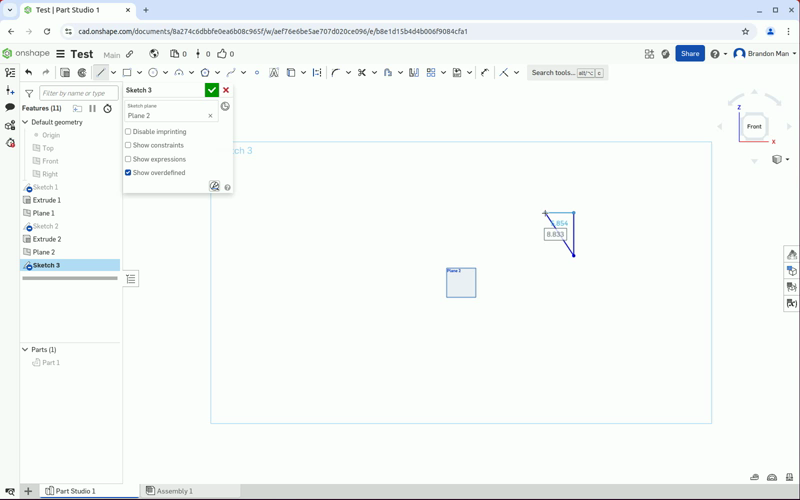
click(545, 212)
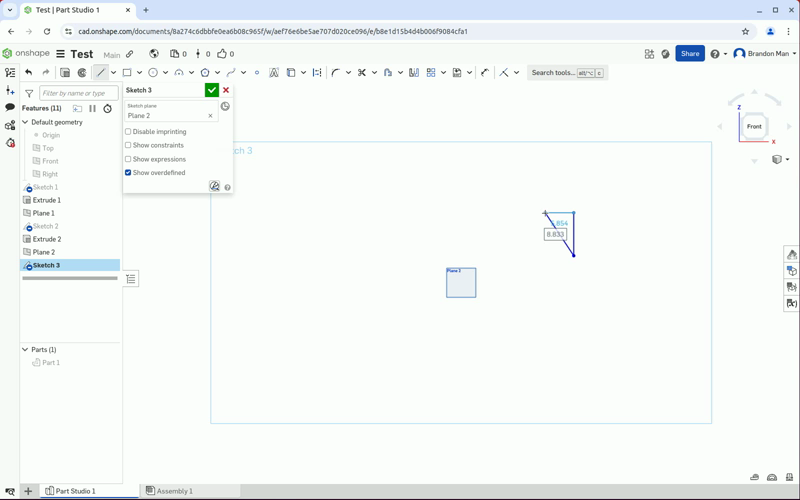
key(esc)
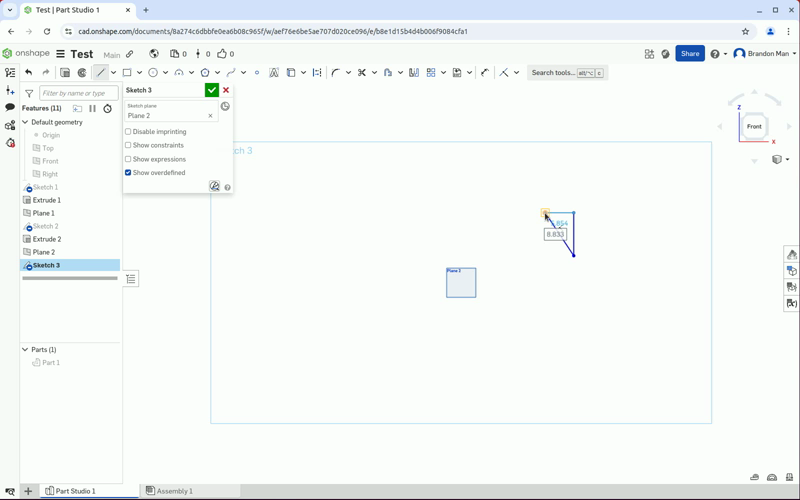
mouse_move(568, 229)
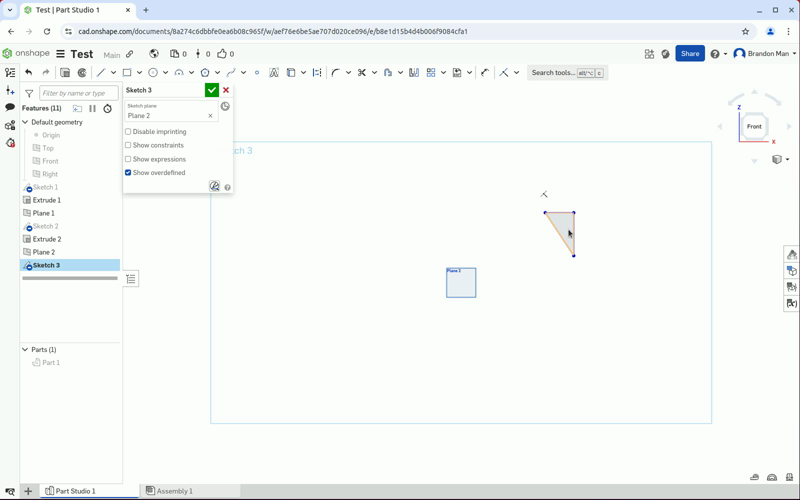
scroll(6)
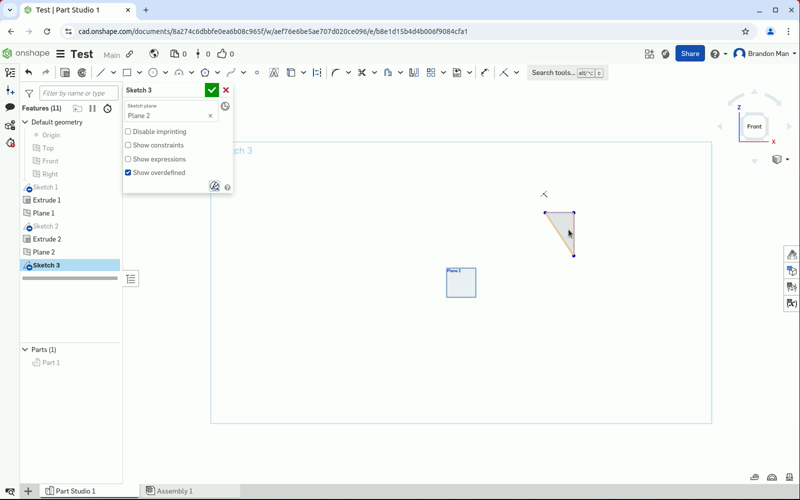
scroll(6)
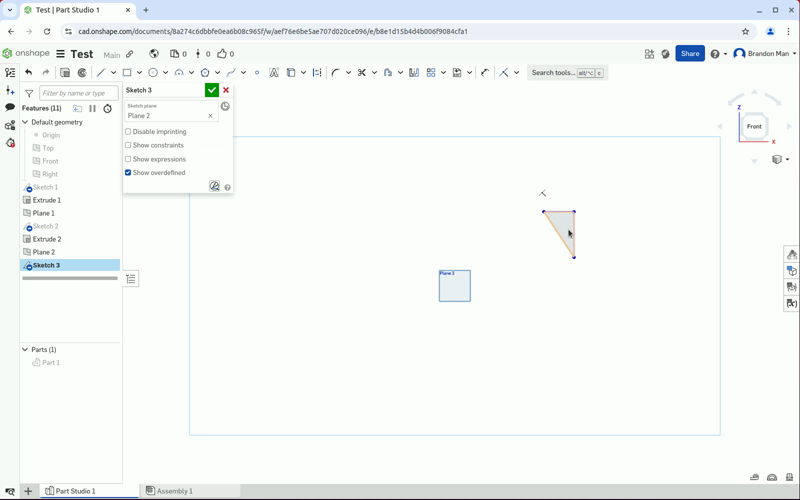
scroll(6)
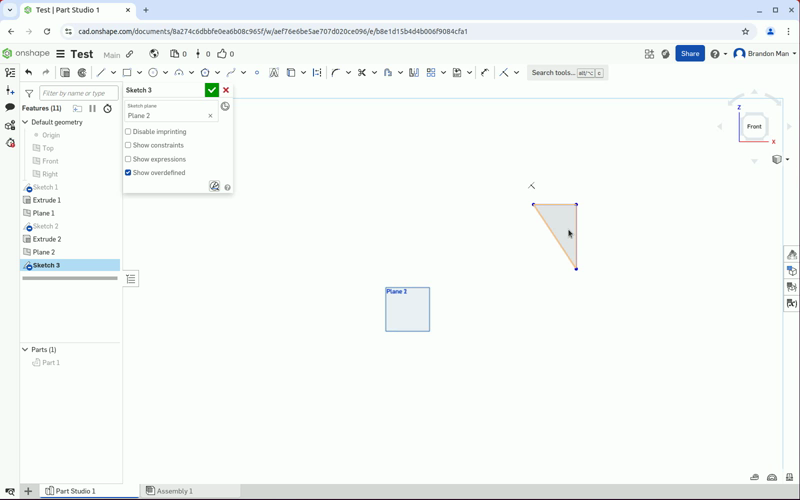
scroll(6)
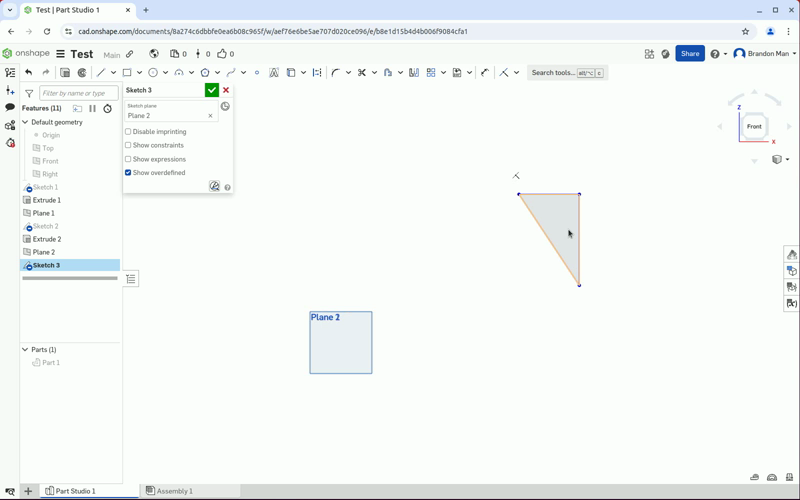
scroll(6)
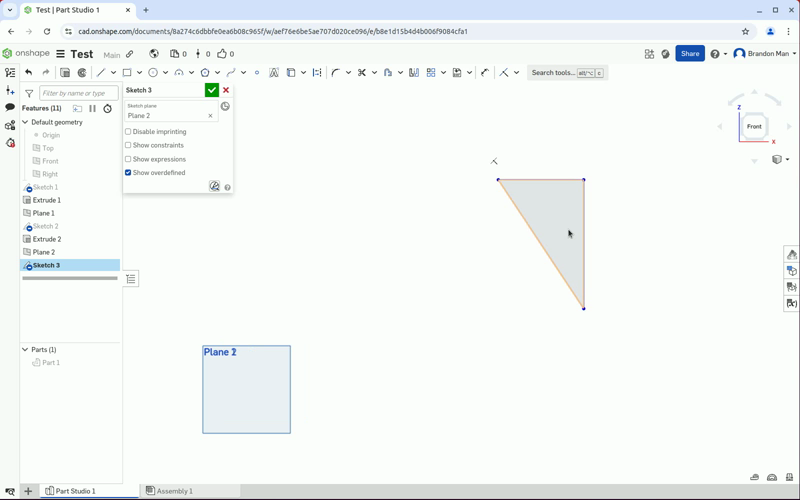
scroll(6)
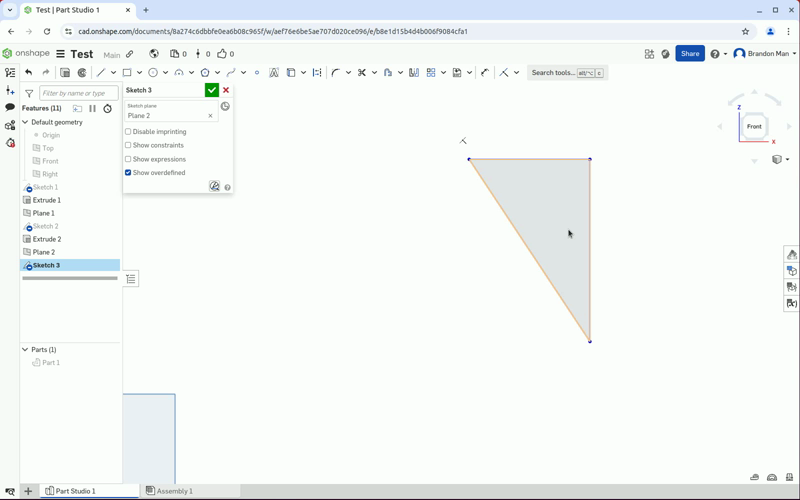
scroll(6)
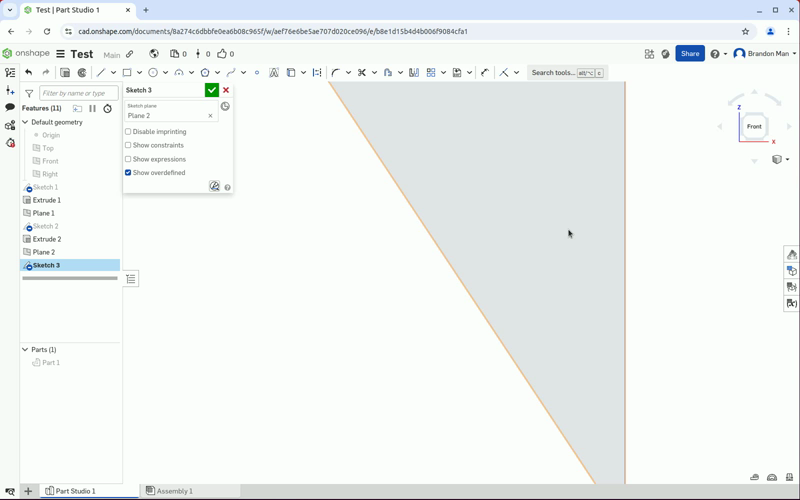
click(568, 229)
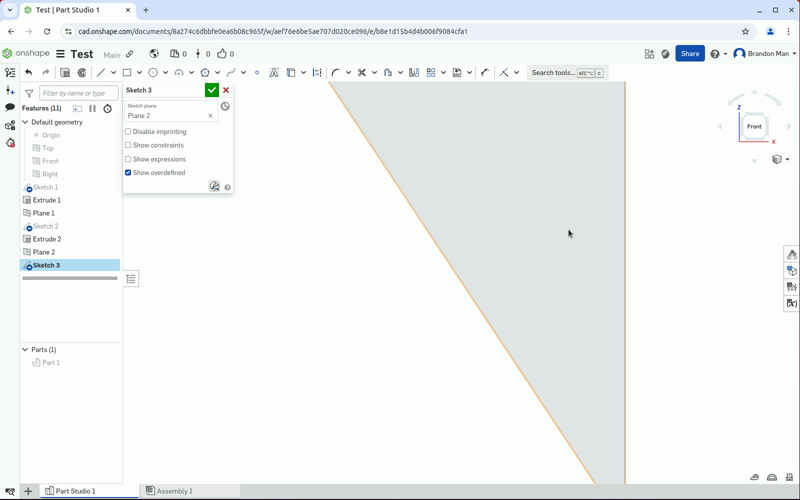
scroll(-6)
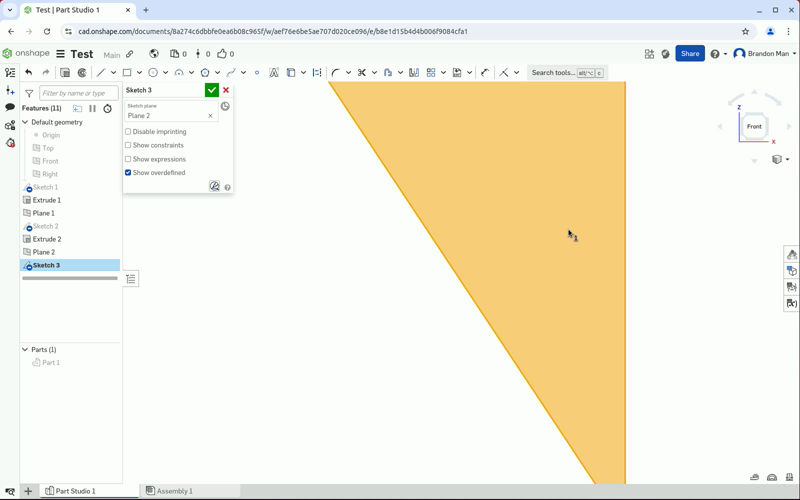
scroll(-6)
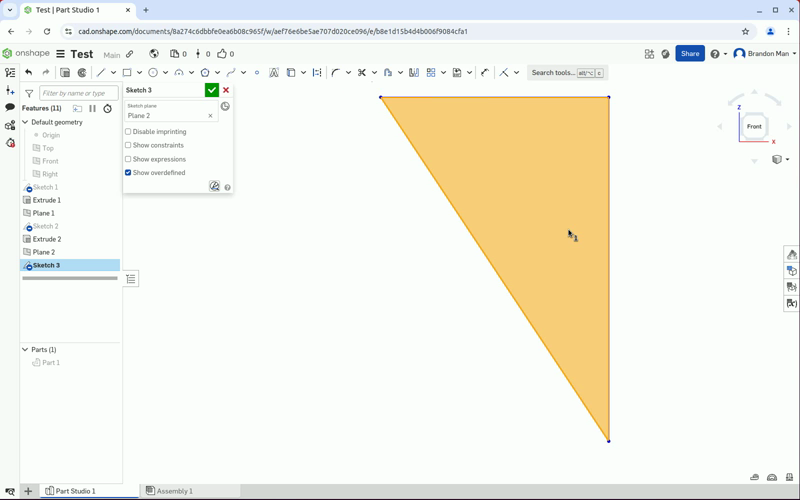
scroll(-6)
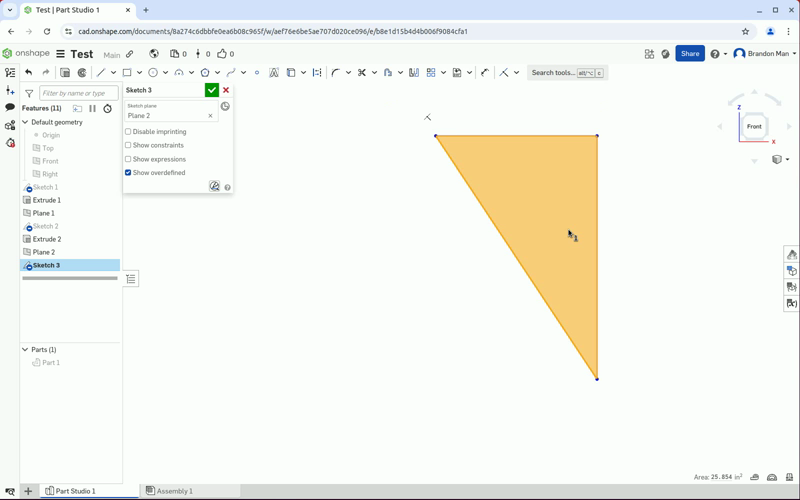
scroll(-6)
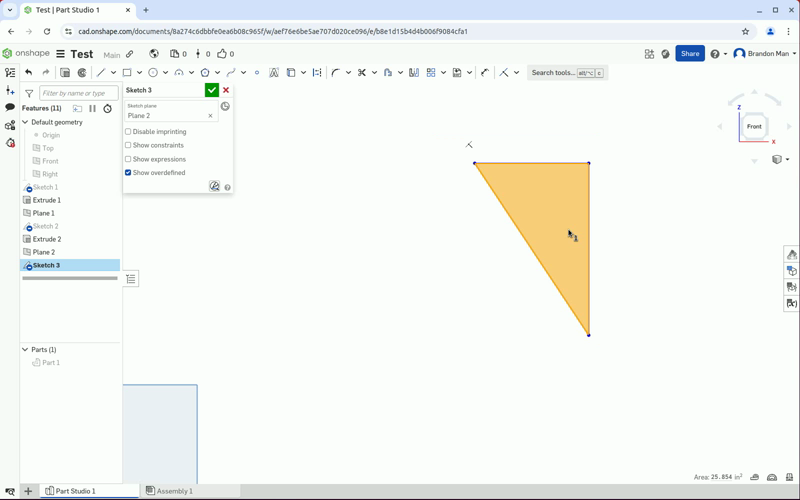
scroll(-6)
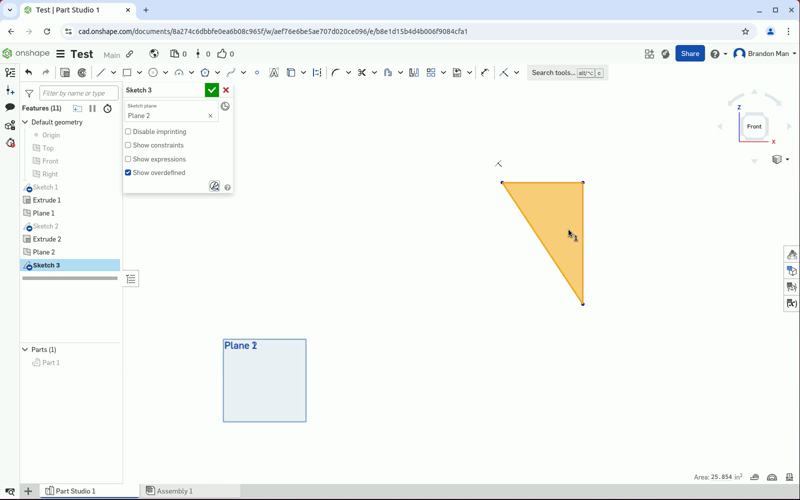
scroll(-6)
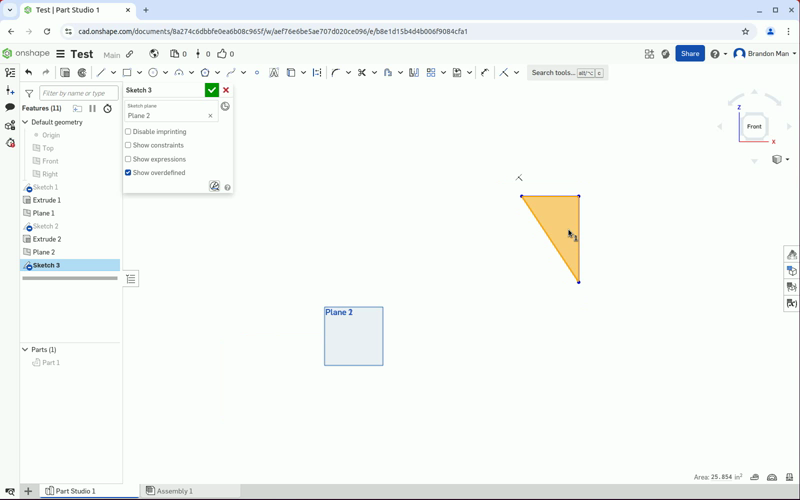
scroll(-6)
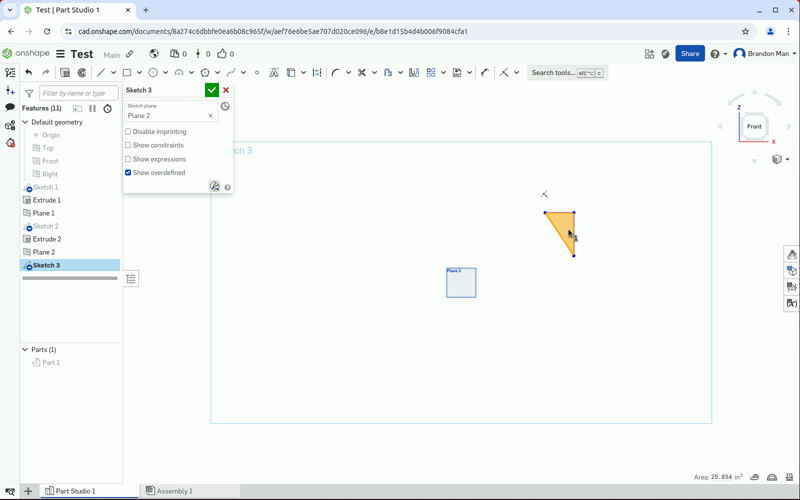
mouse_move(73, 352)
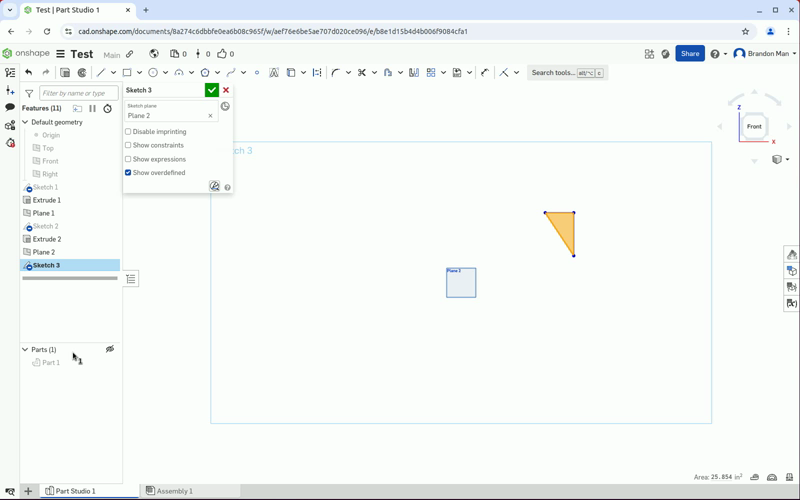
key(shift+y)
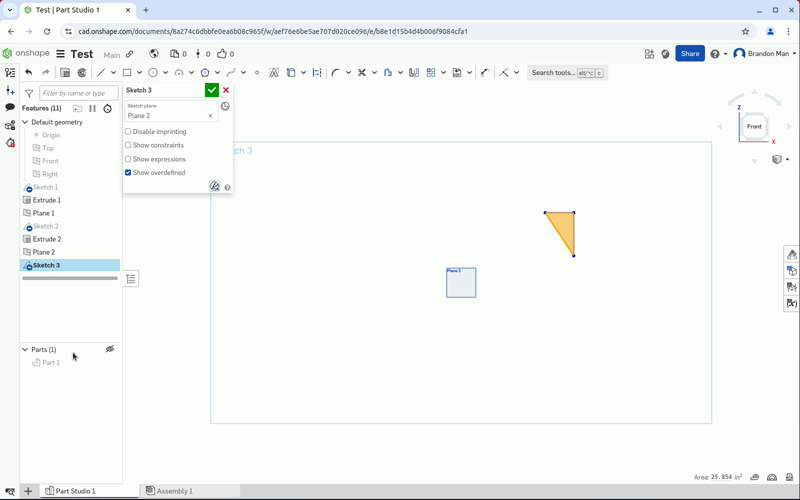
key(shift+e)
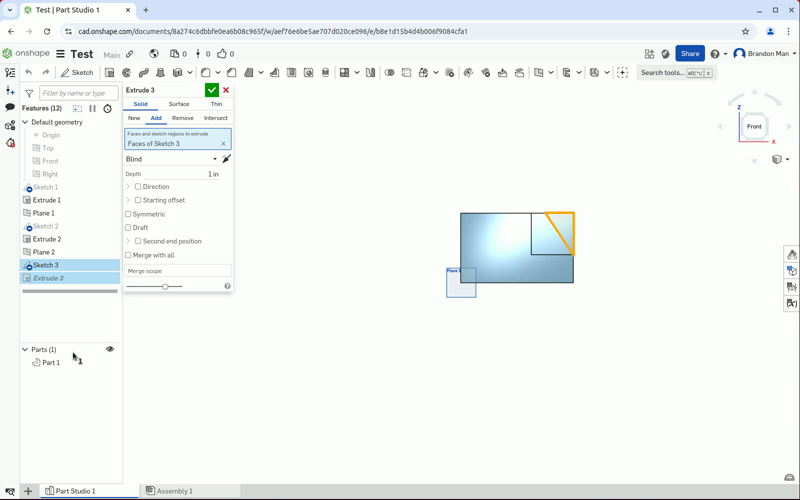
mouse_move(143, 106)
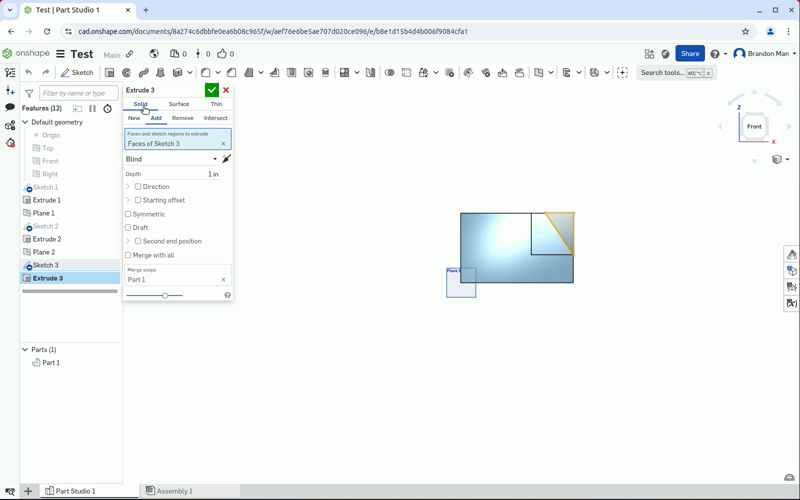
click(143, 106)
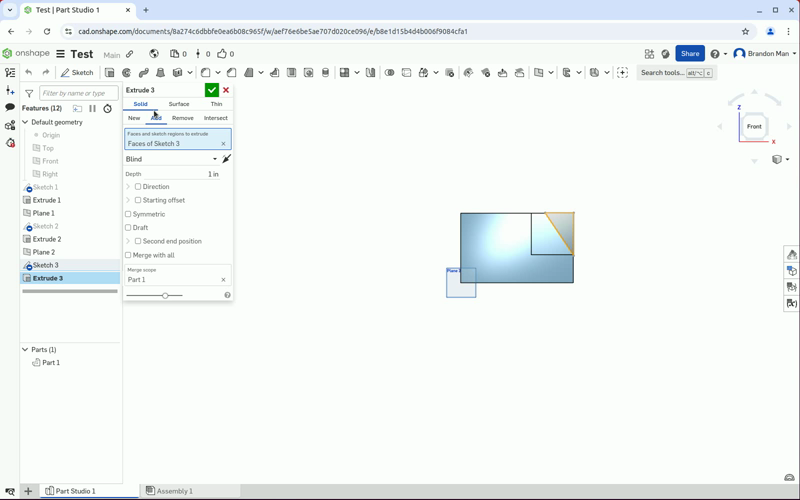
mouse_move(186, 120)
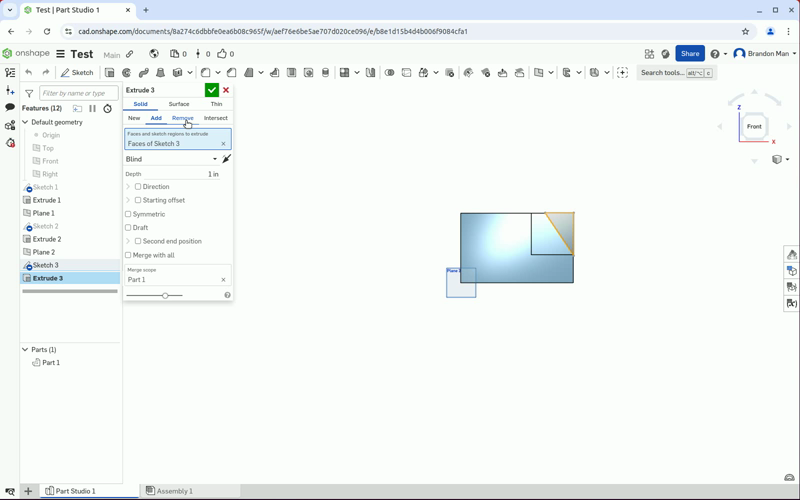
click(186, 120)
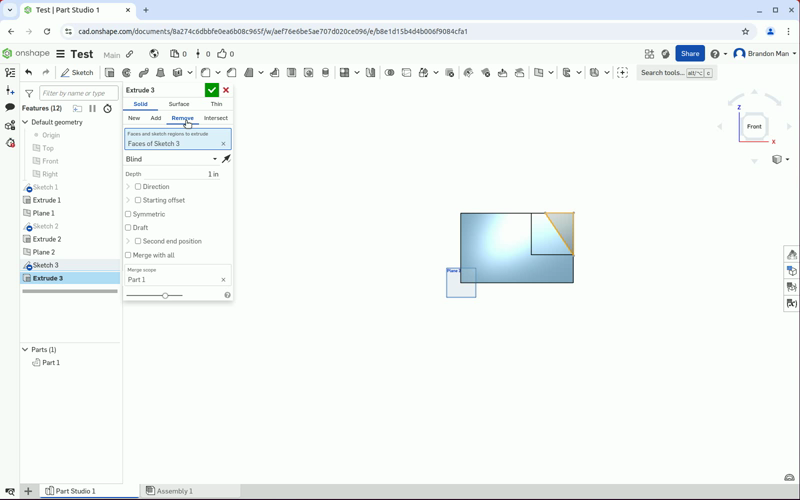
key(tab, 4)
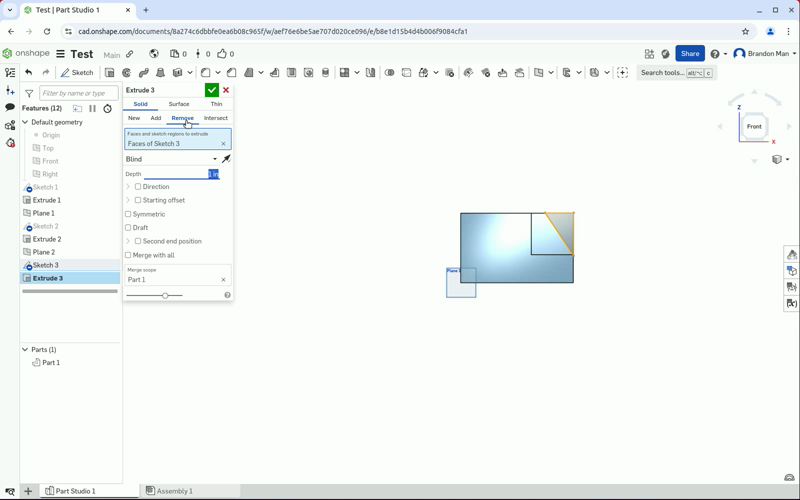
text(5.777)
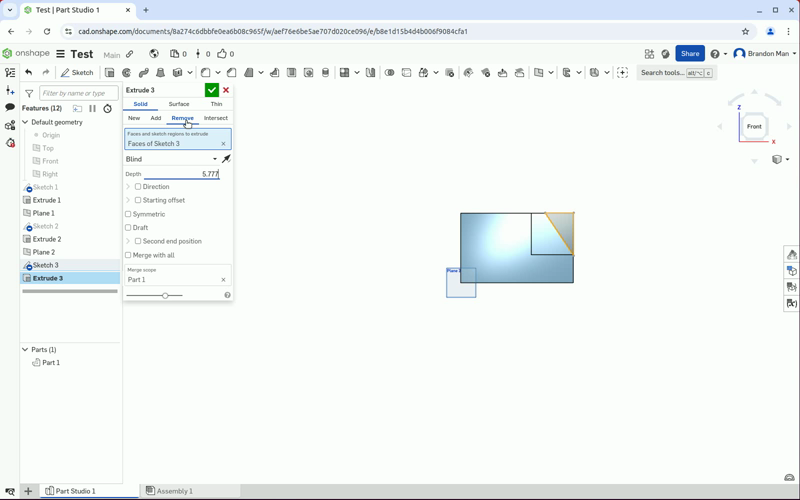
key(tab, 6)
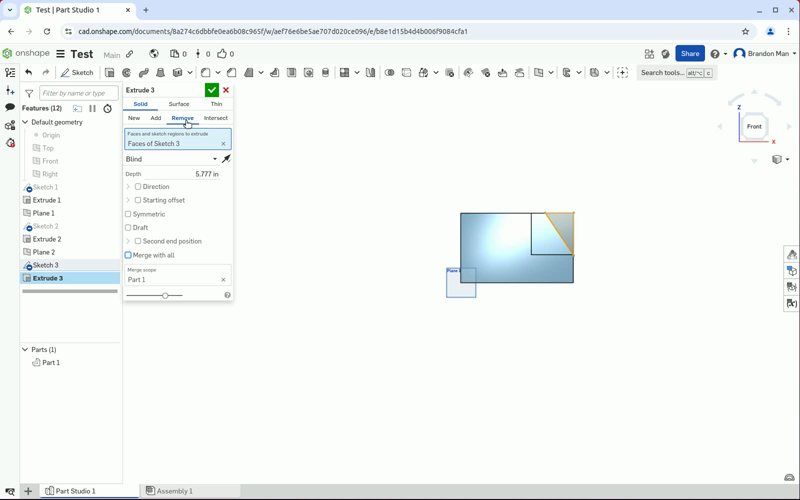
key(space)
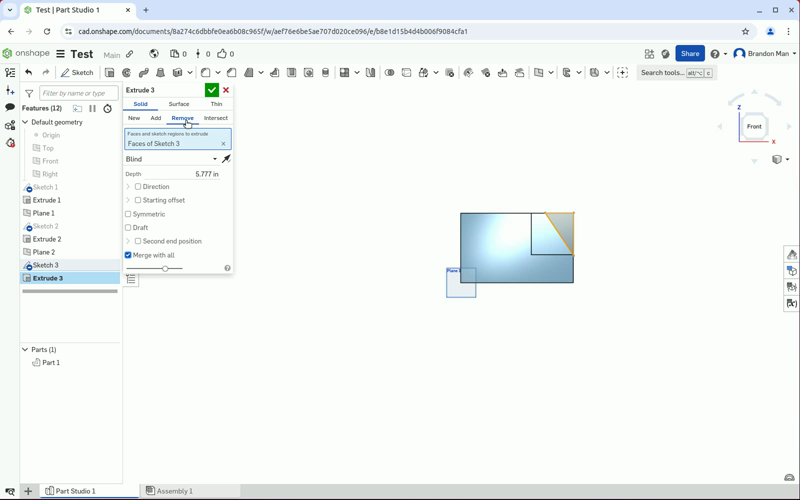
key(enter)
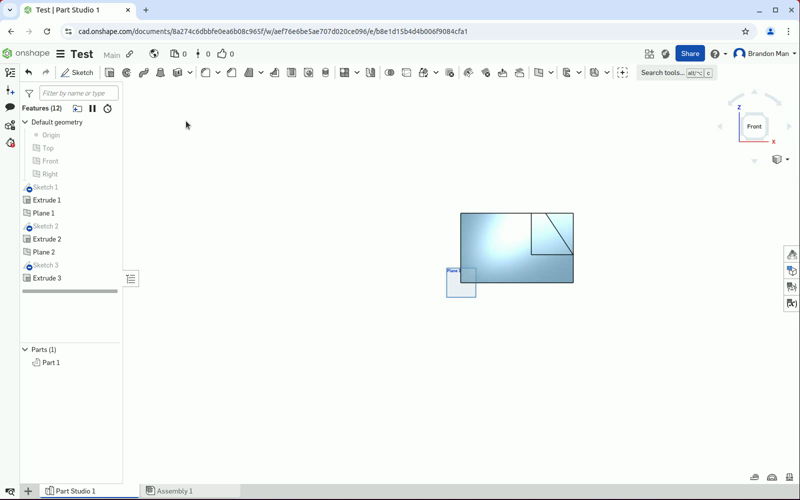
key(shift+h)
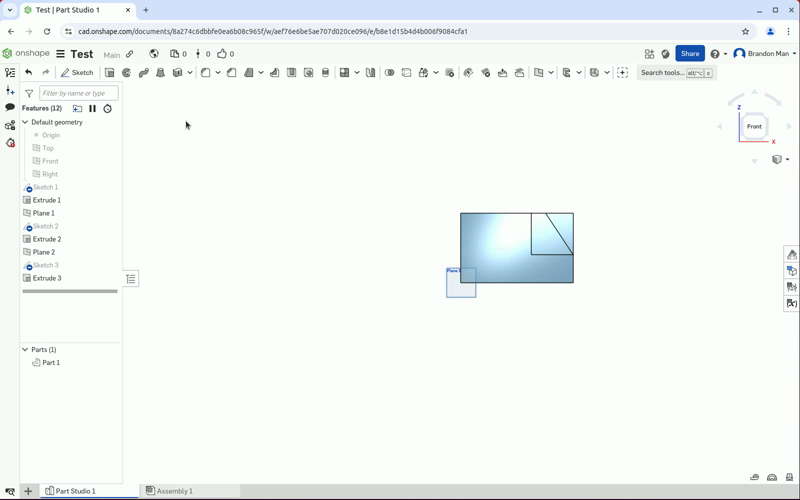
key(shift+h)
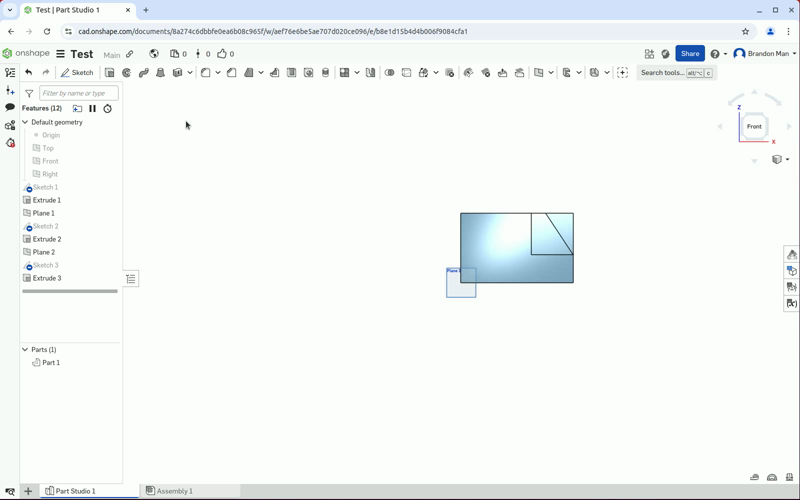
mouse_move(73, 189)
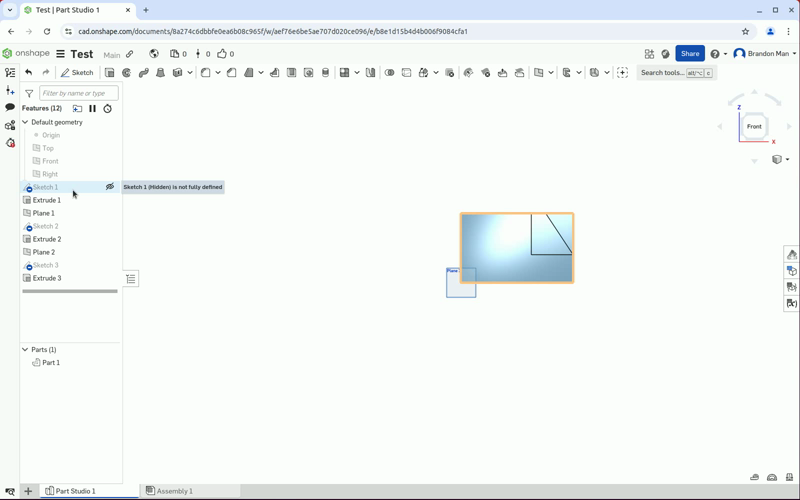
click(73, 189)
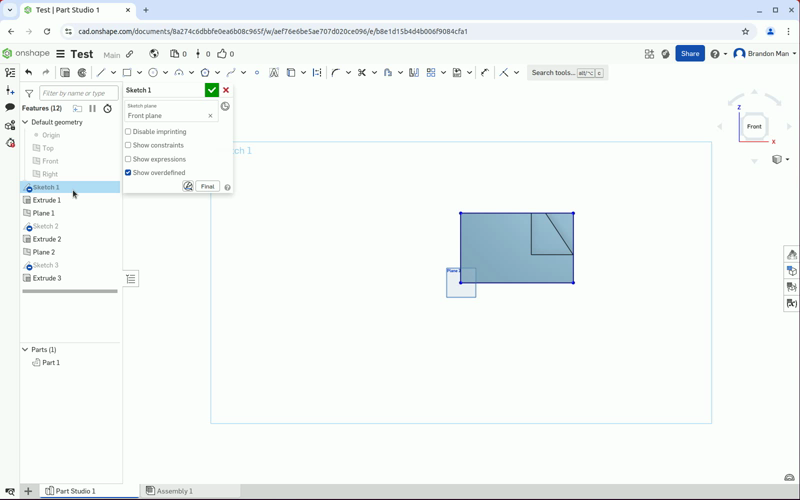
mouse_move(229, 92)
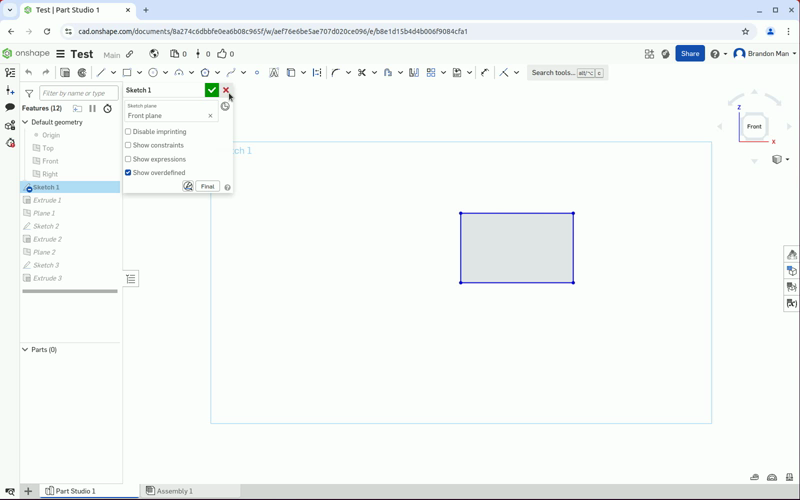
click(229, 92)
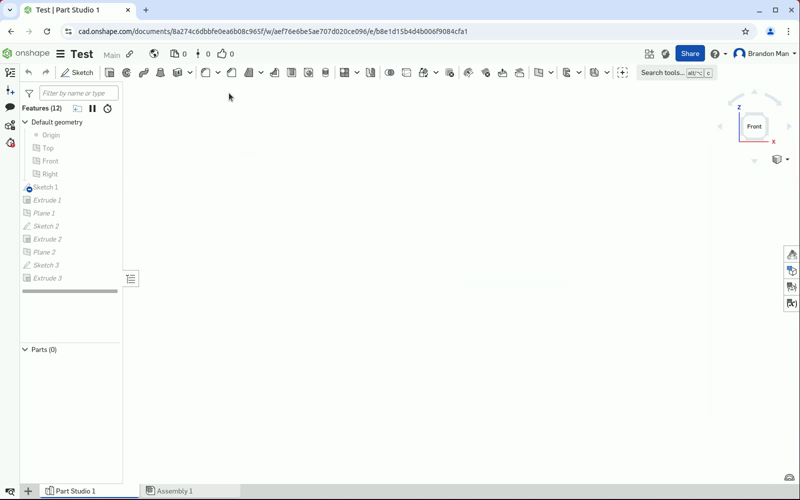
key(shift+s)
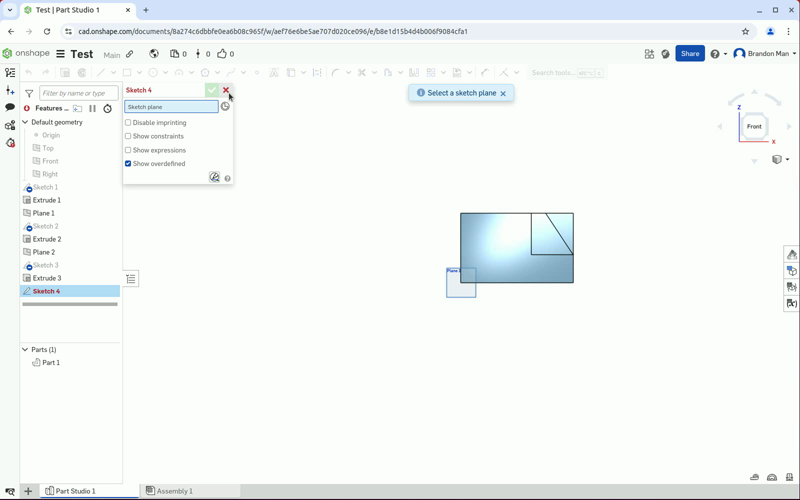
mouse_move(73, 215)
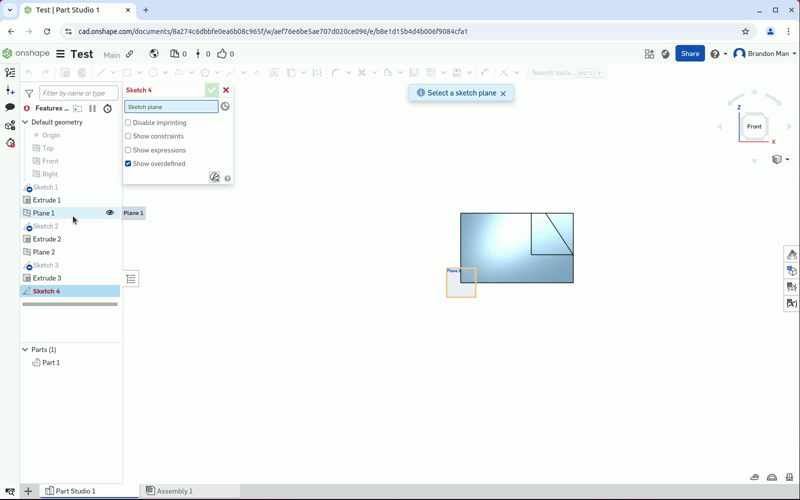
click(73, 215)
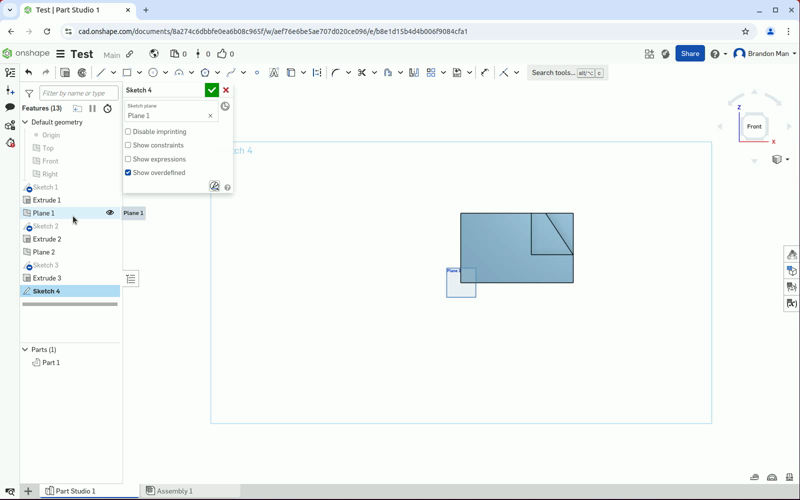
mouse_move(73, 352)
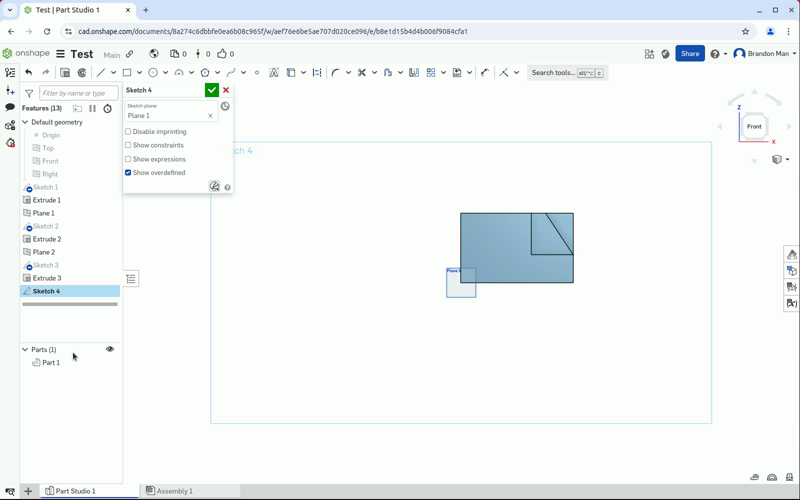
key(y)
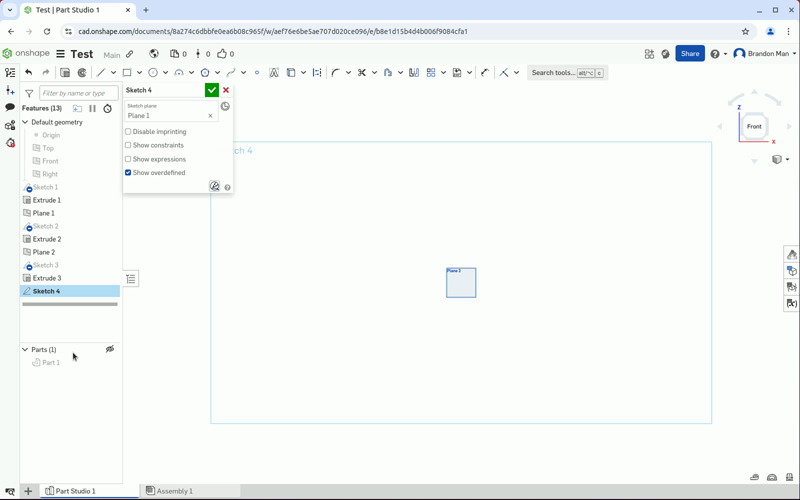
key(l)
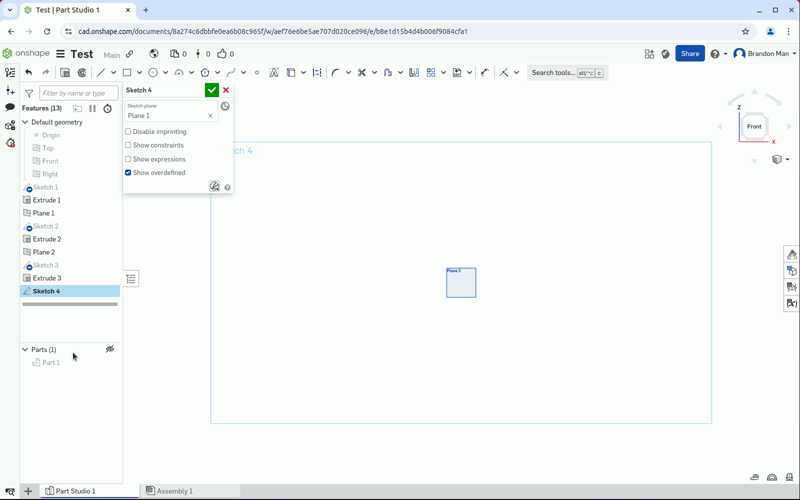
key_down(shift)
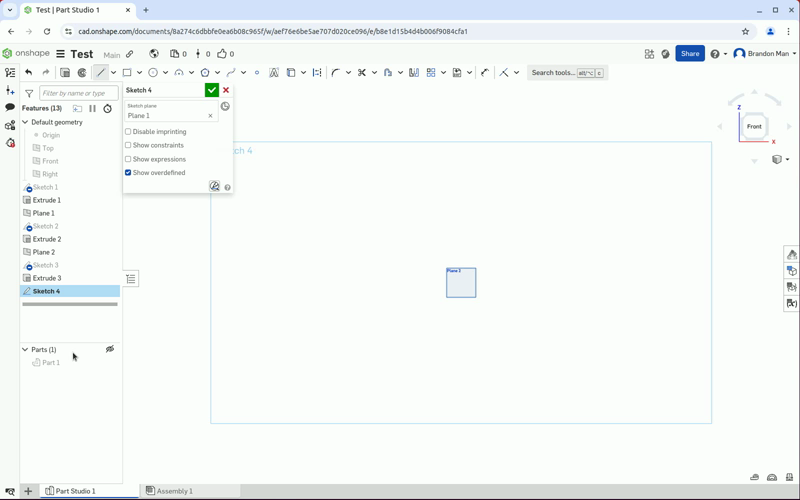
mouse_move(460, 253)
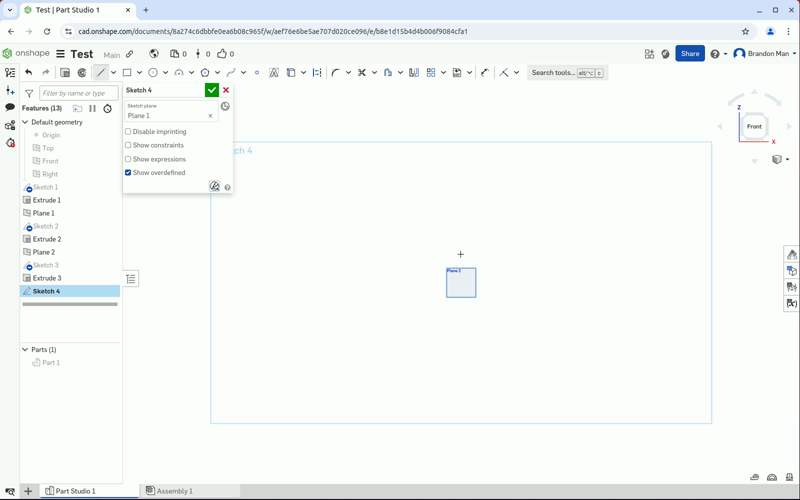
click(460, 253)
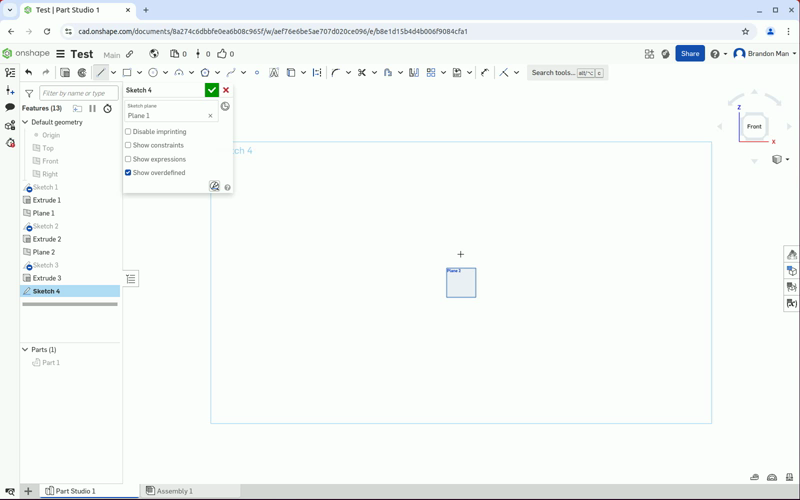
key_up(shift)
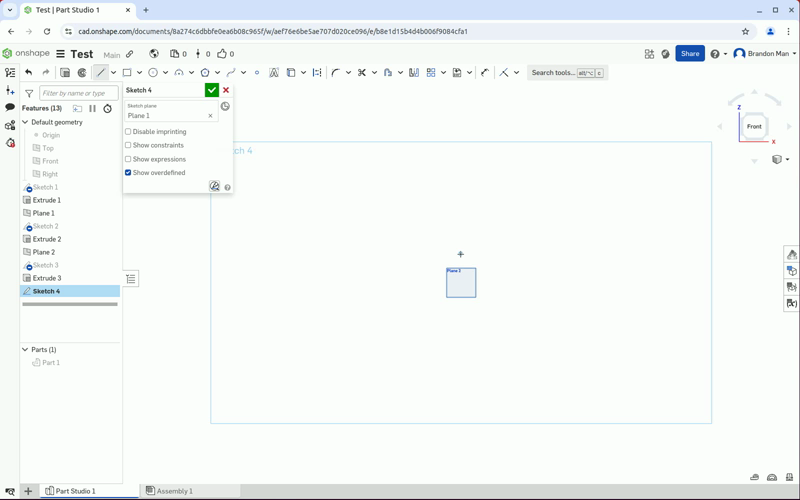
key_down(shift)
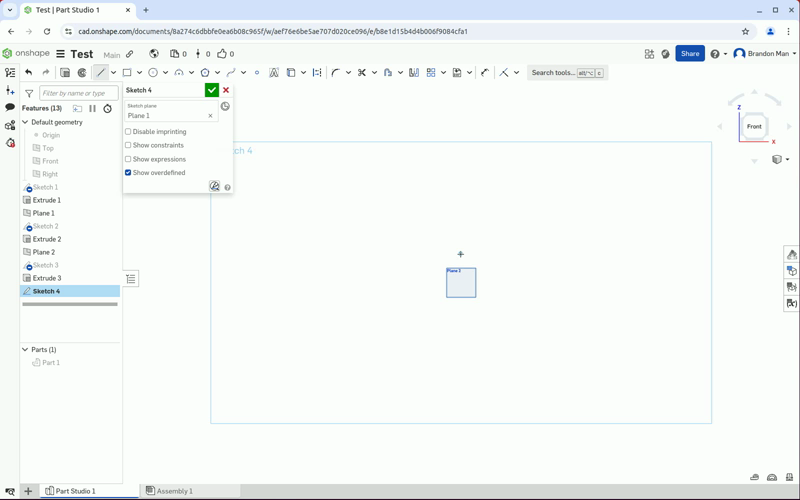
mouse_move(490, 253)
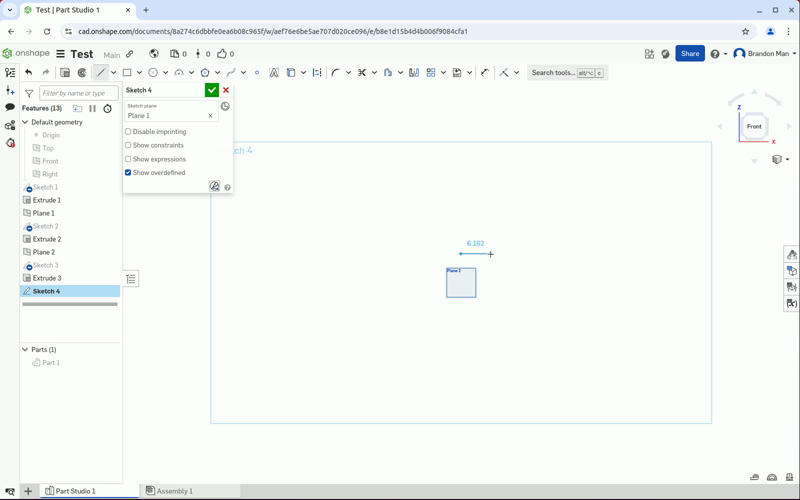
mouse_move(503, 253)
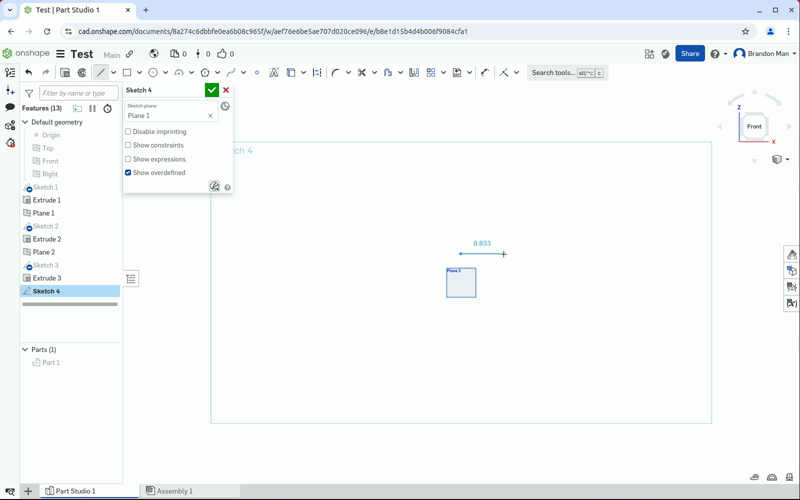
click(503, 253)
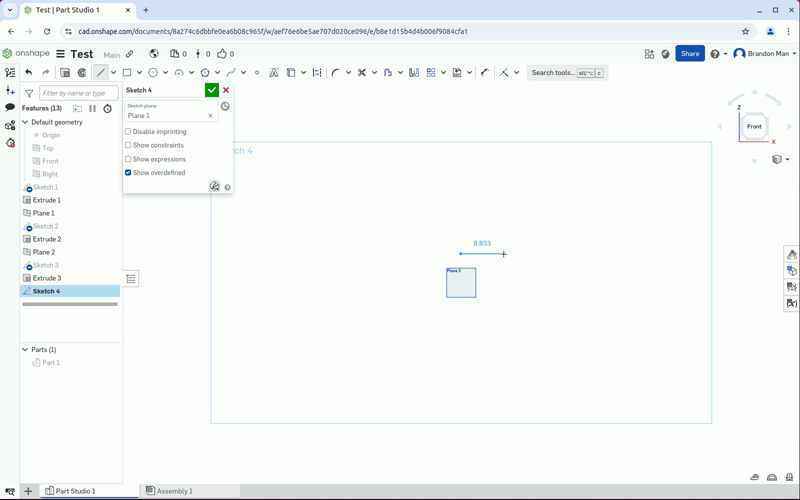
key_up(shift)
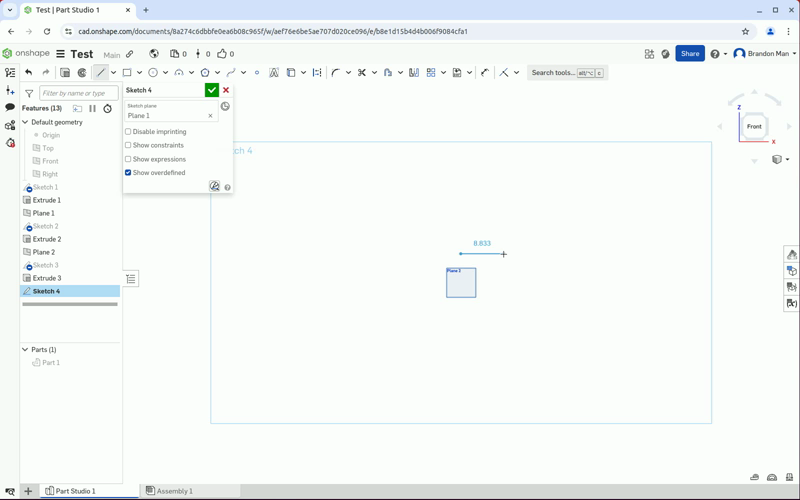
key_down(shift)
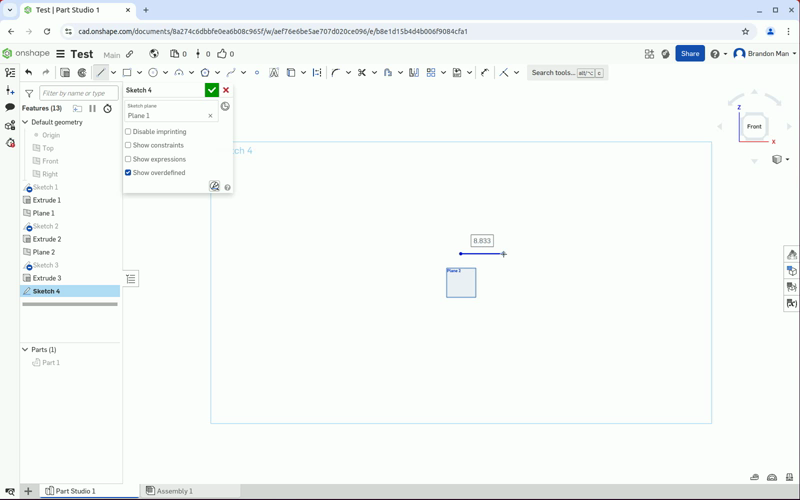
mouse_move(533, 253)
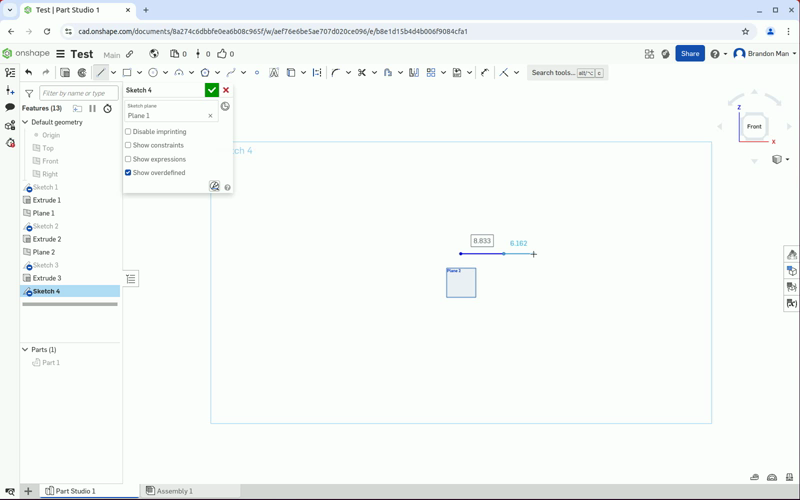
mouse_move(503, 211)
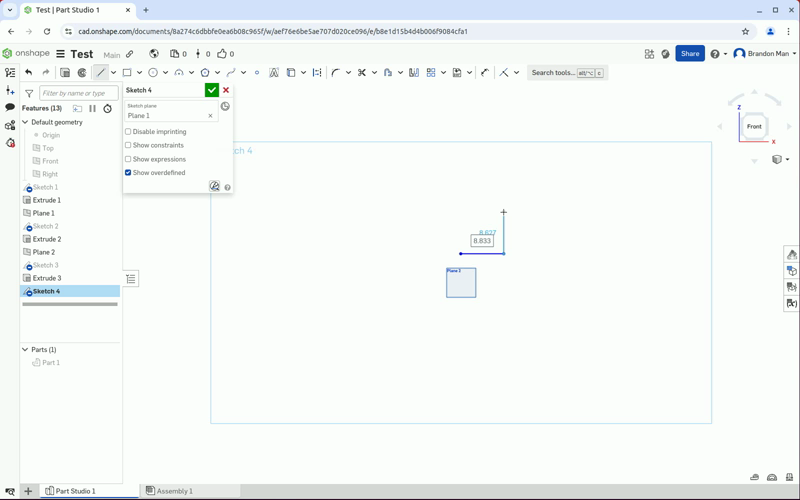
click(503, 211)
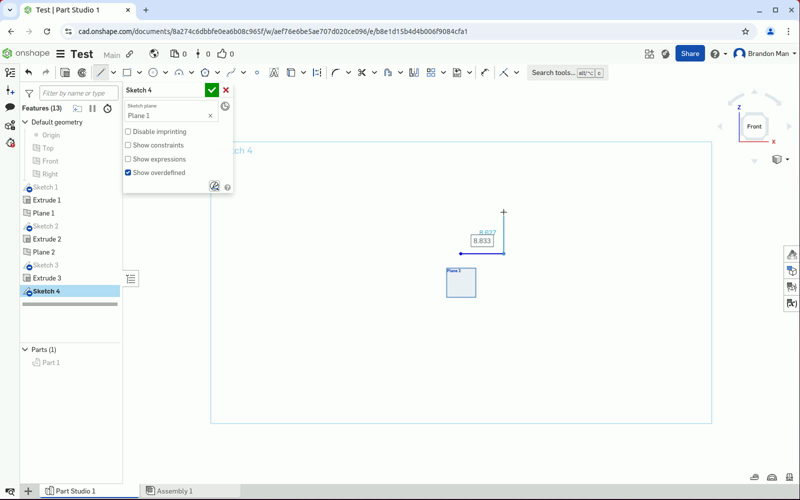
key_up(shift)
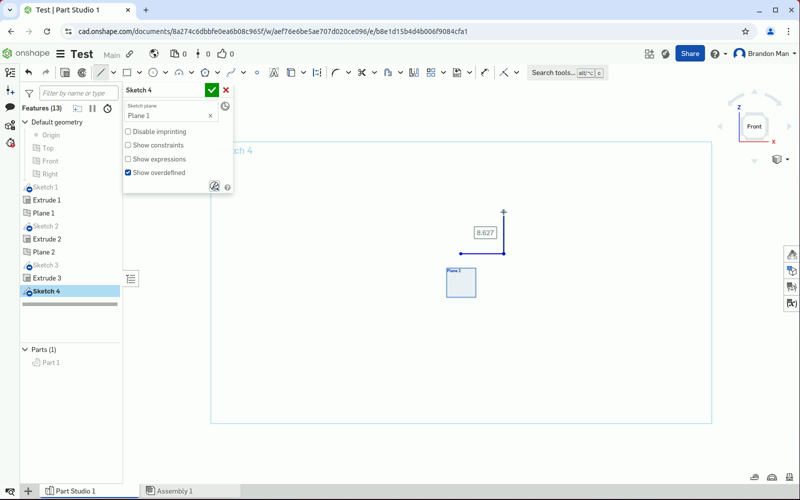
key_down(shift)
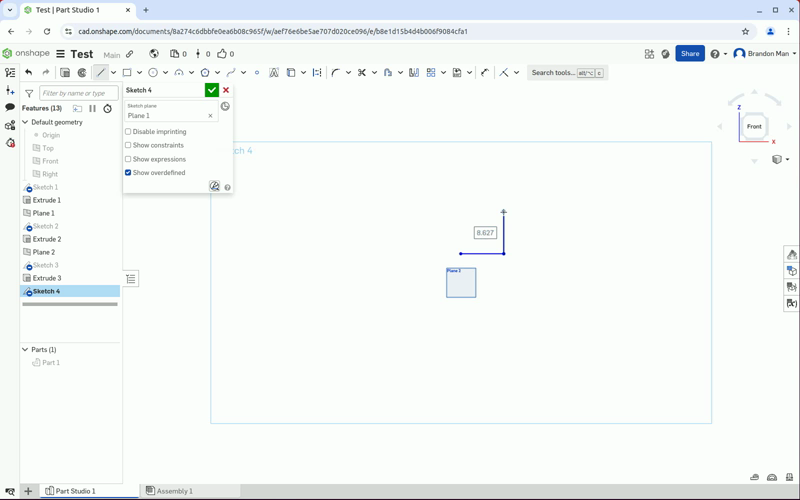
mouse_move(533, 211)
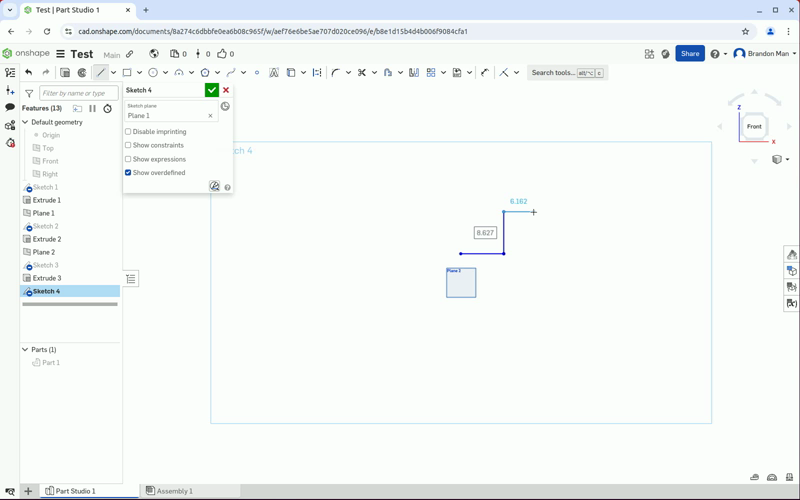
mouse_move(460, 211)
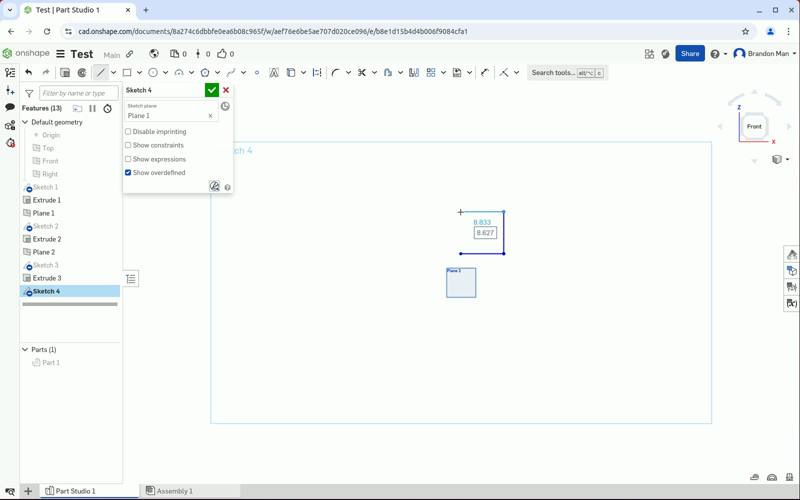
click(460, 211)
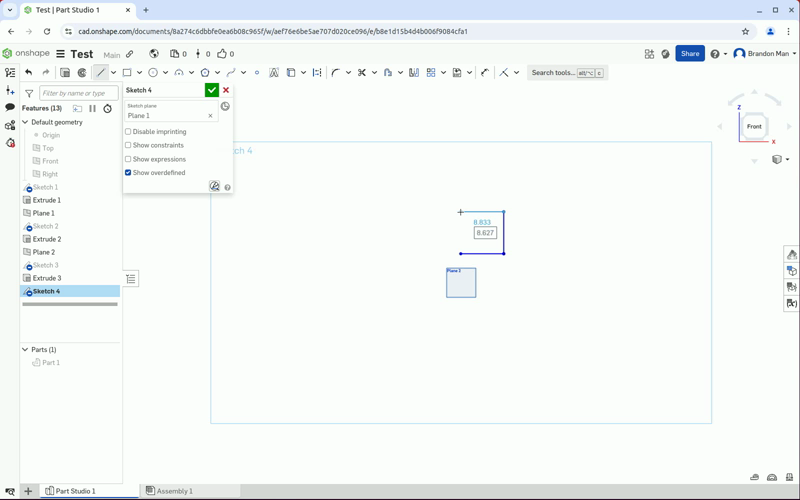
key_up(shift)
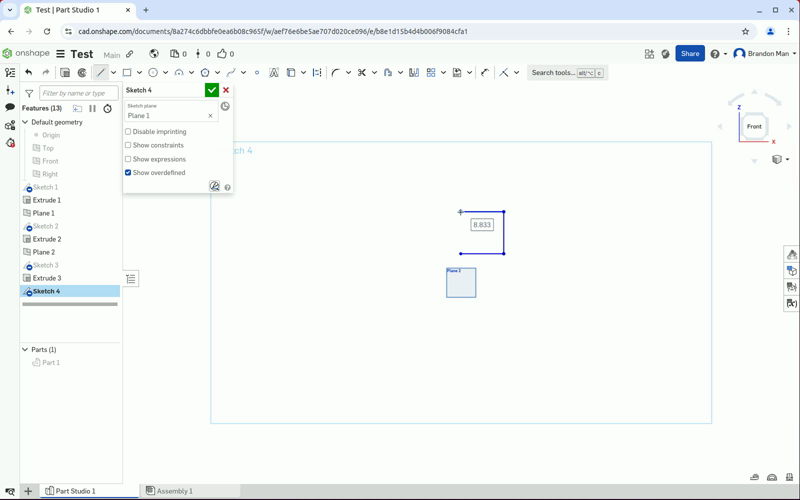
mouse_move(490, 211)
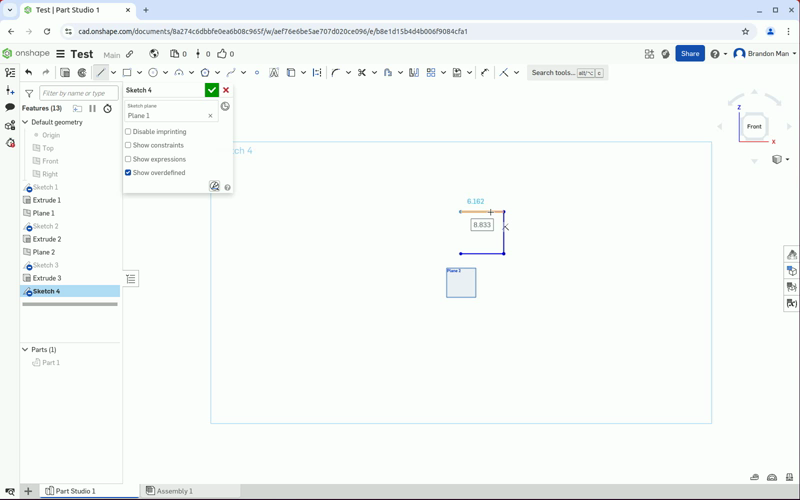
key_down(shift)
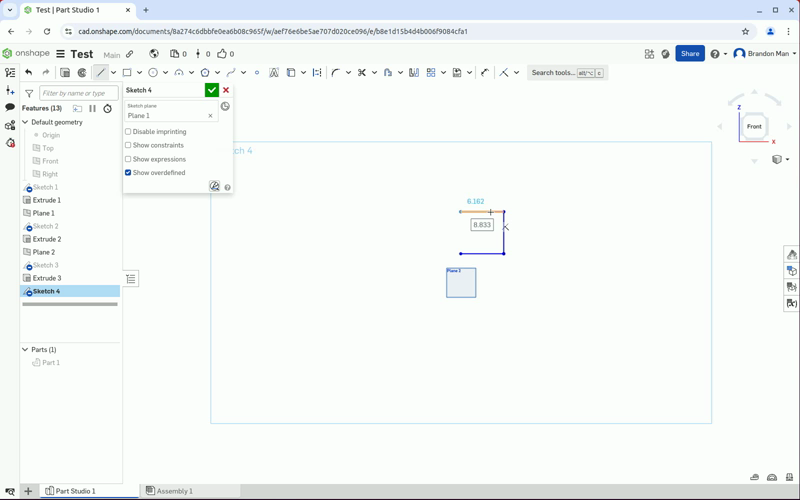
mouse_move(460, 253)
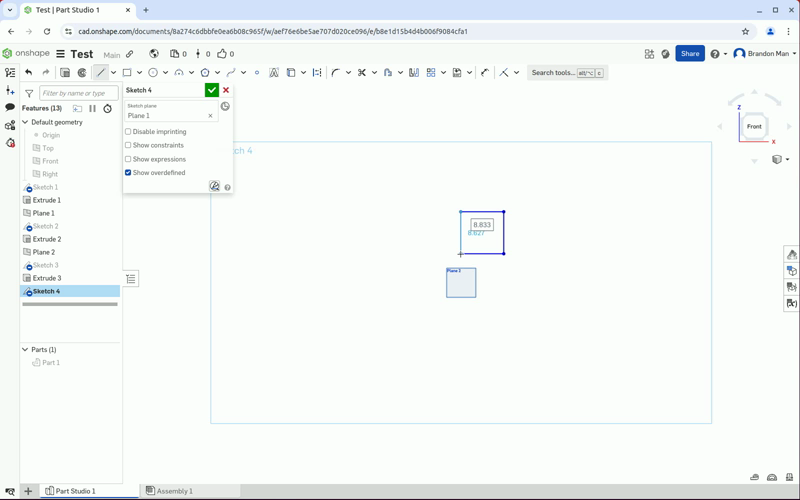
key_up(shift)
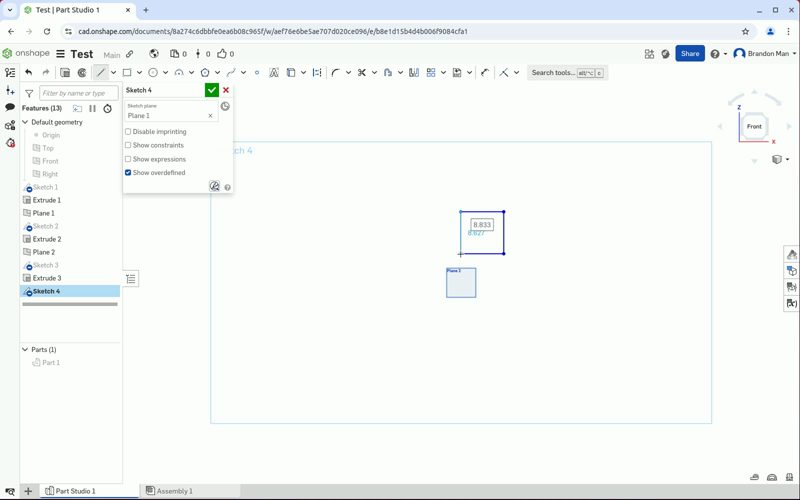
click(460, 253)
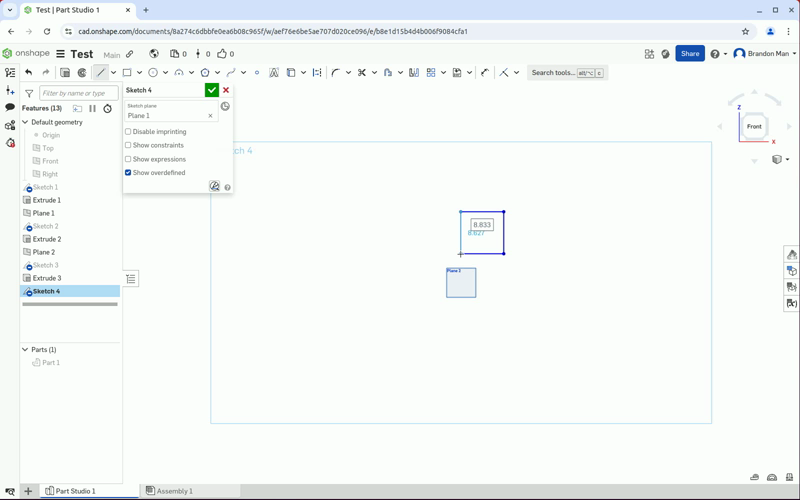
key(esc)
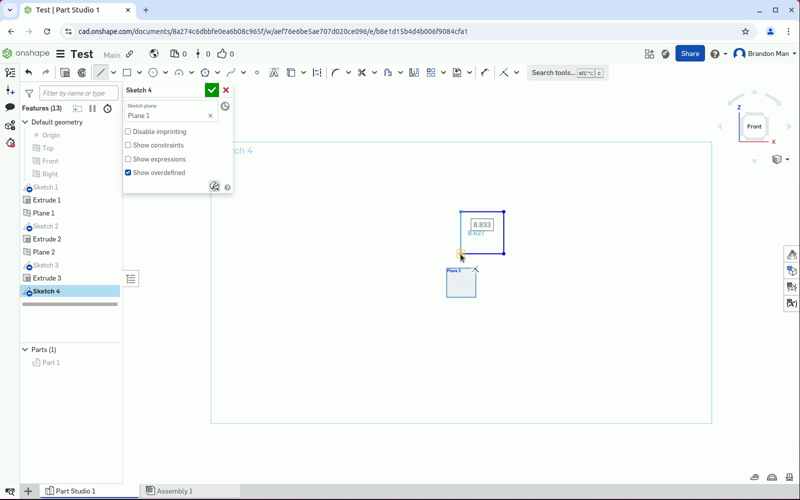
mouse_move(468, 231)
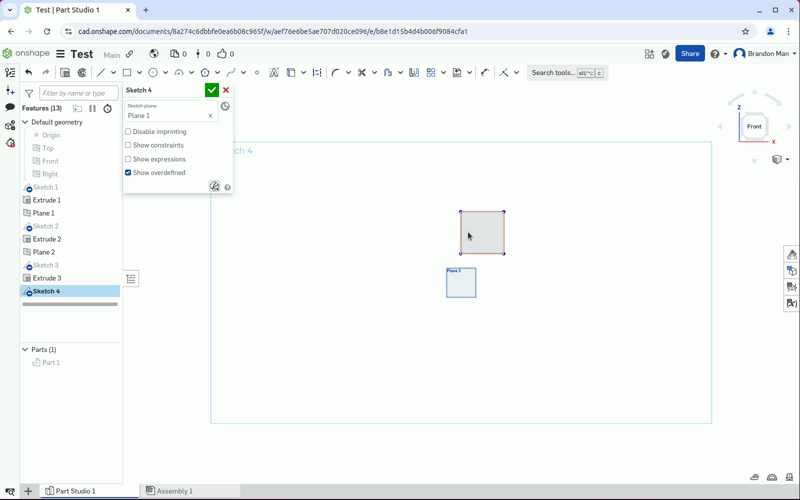
click(468, 231)
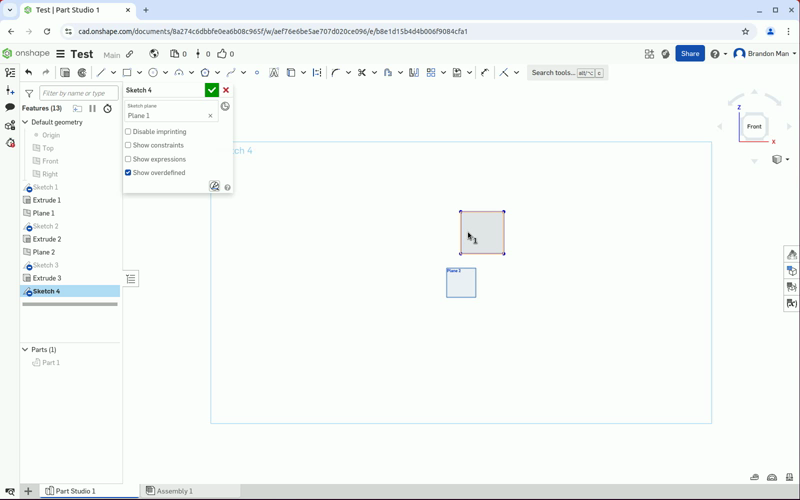
mouse_move(73, 352)
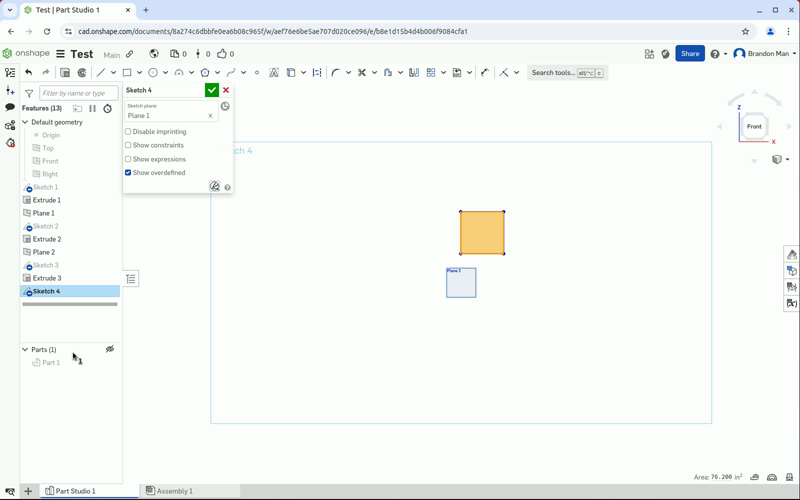
key(shift+y)
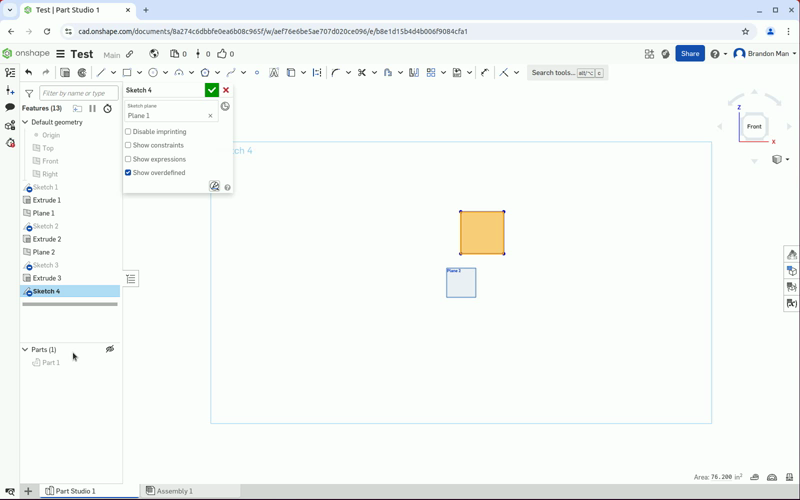
key(shift+e)
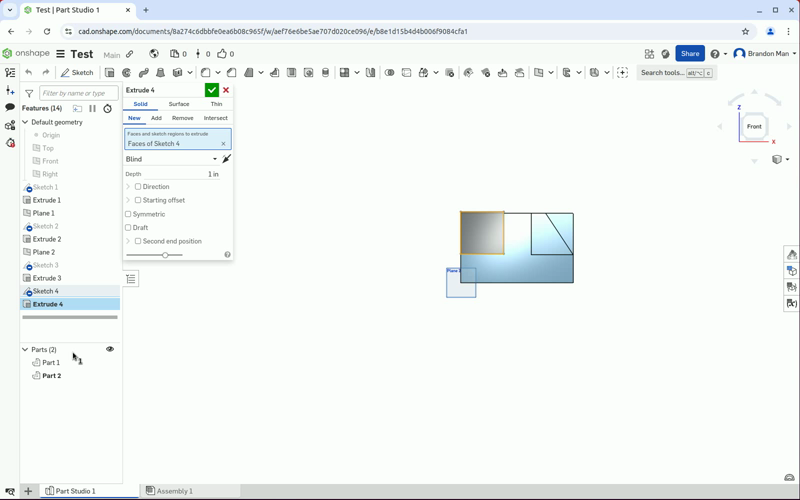
mouse_move(143, 106)
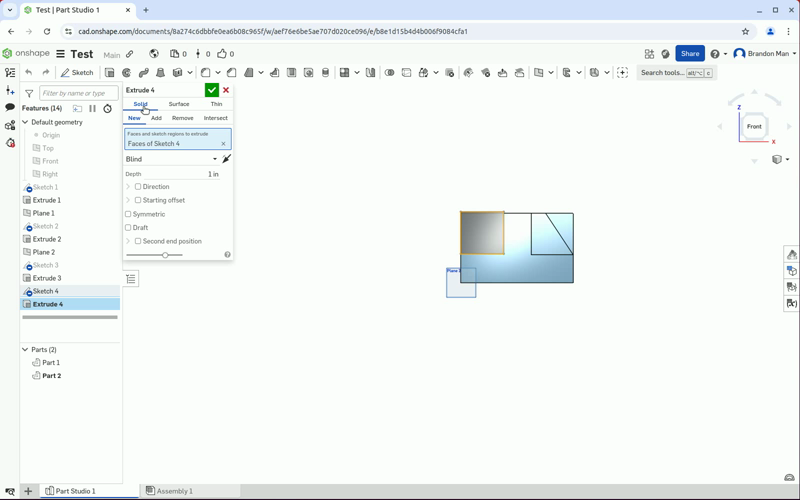
click(143, 106)
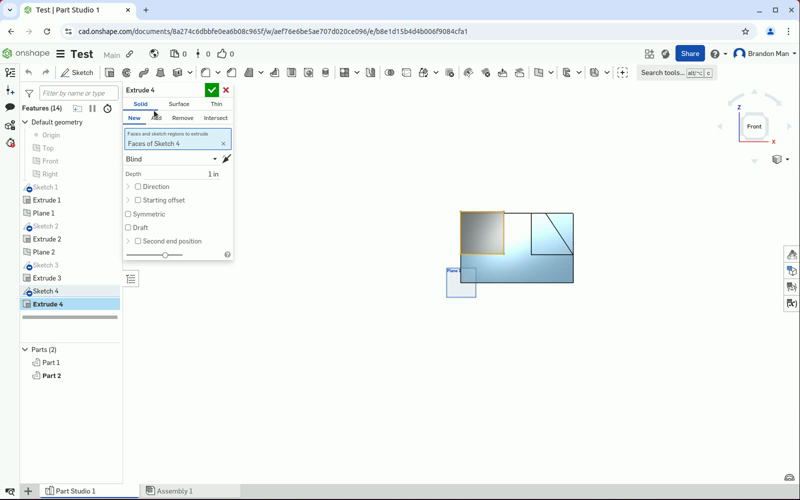
mouse_move(186, 120)
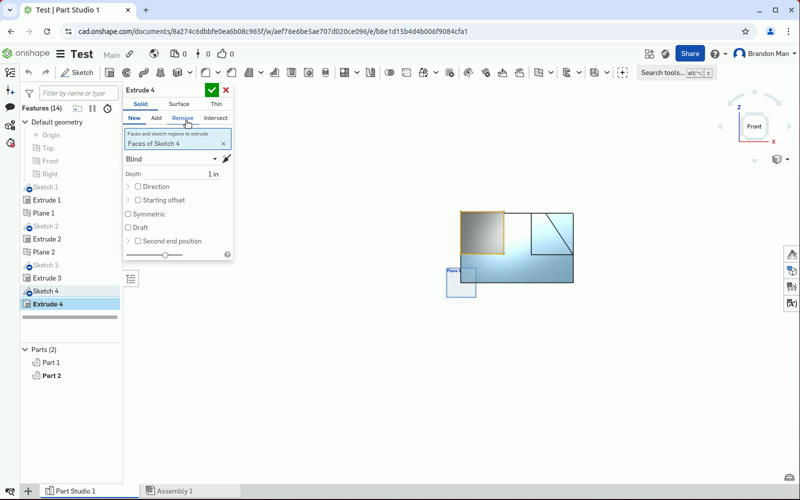
click(186, 120)
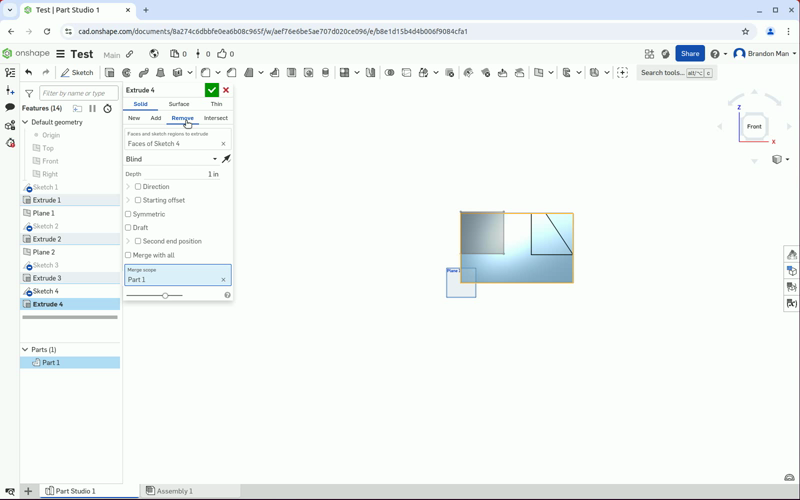
key(tab, 4)
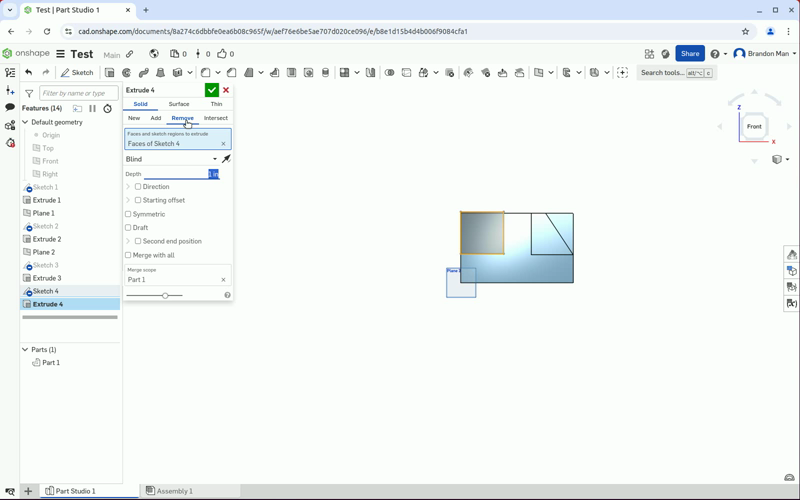
text(5.777)
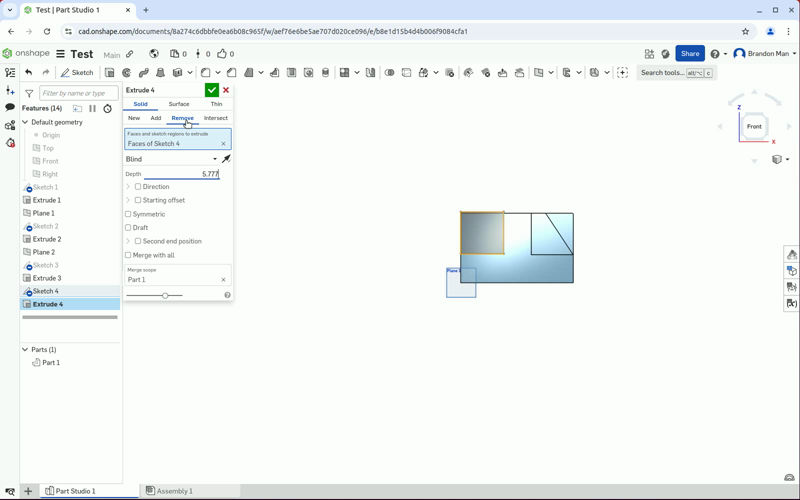
key(tab, 6)
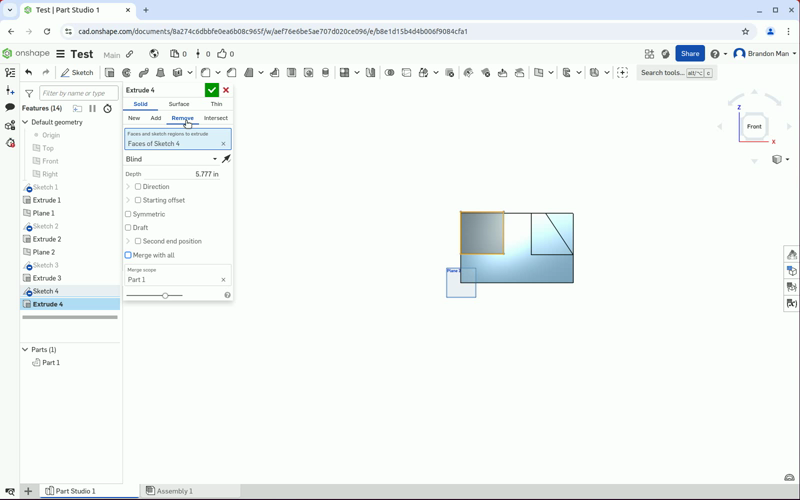
key(space)
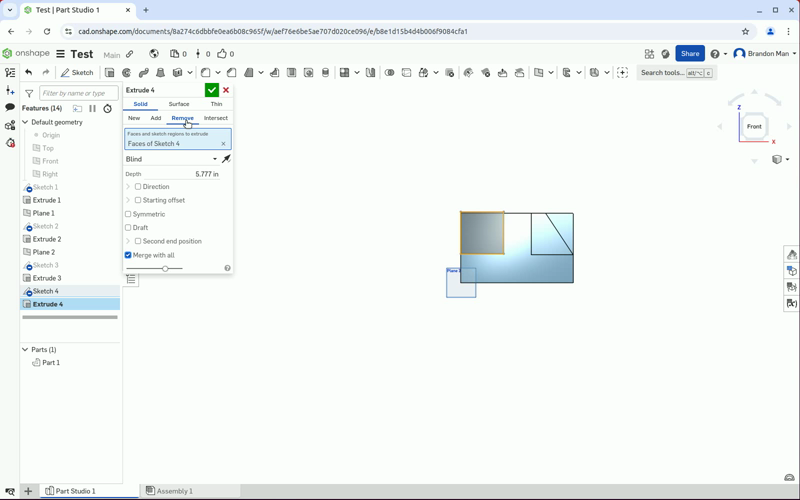
key(enter)
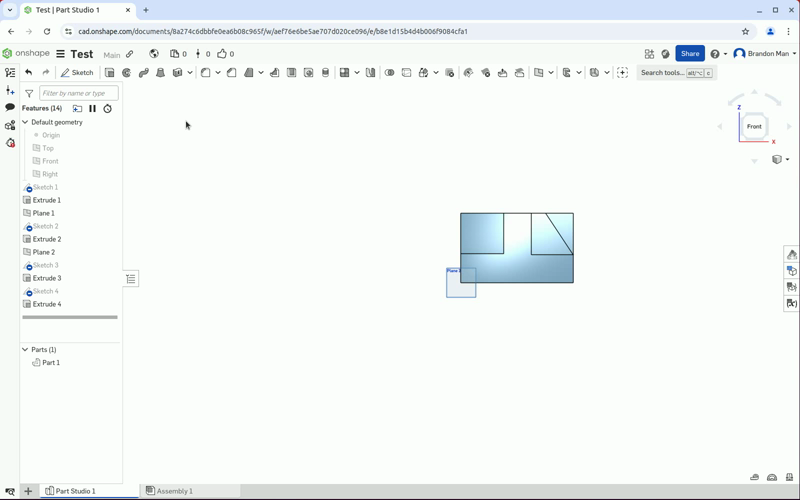
key(shift+h)
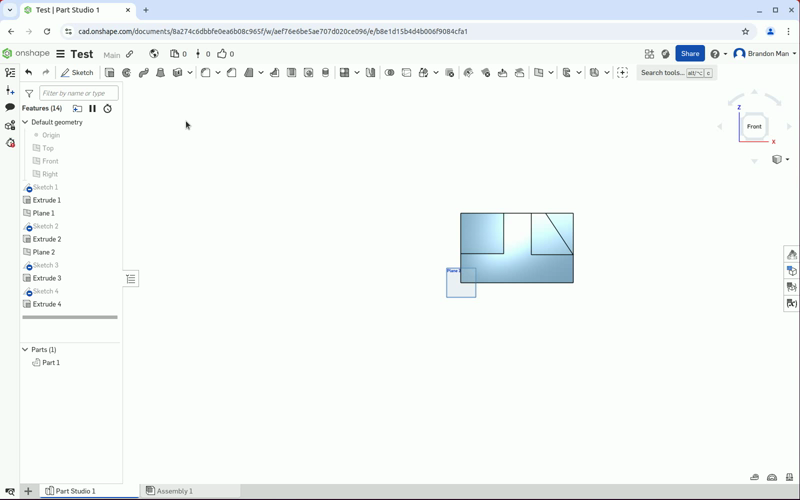
key(shift+h)
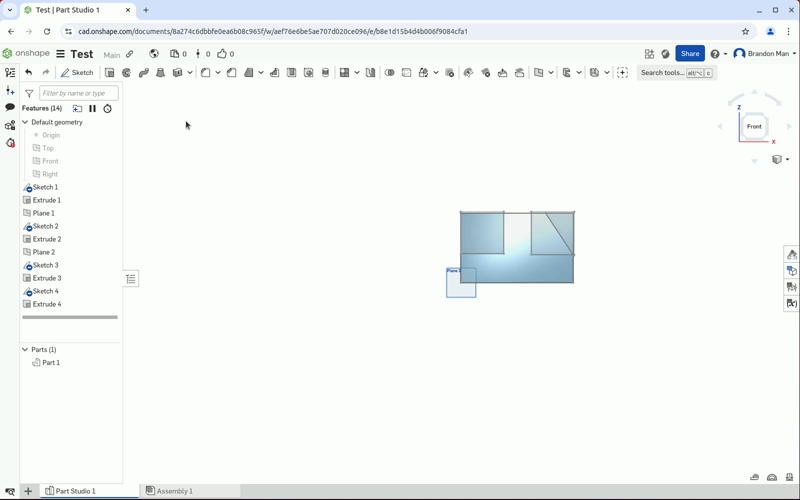
key(shift+7)
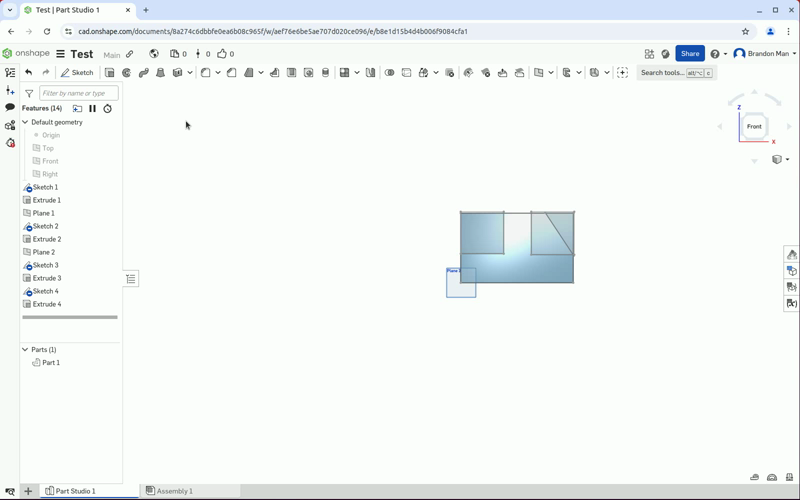
key(left, 2)
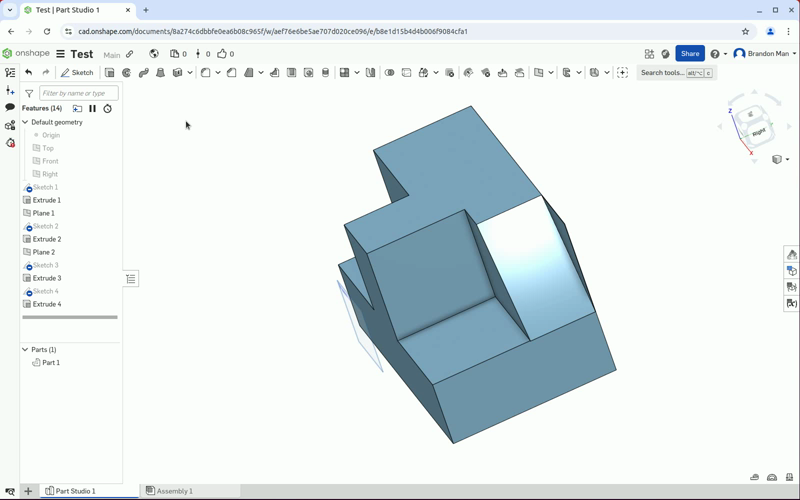
key(down, 2)
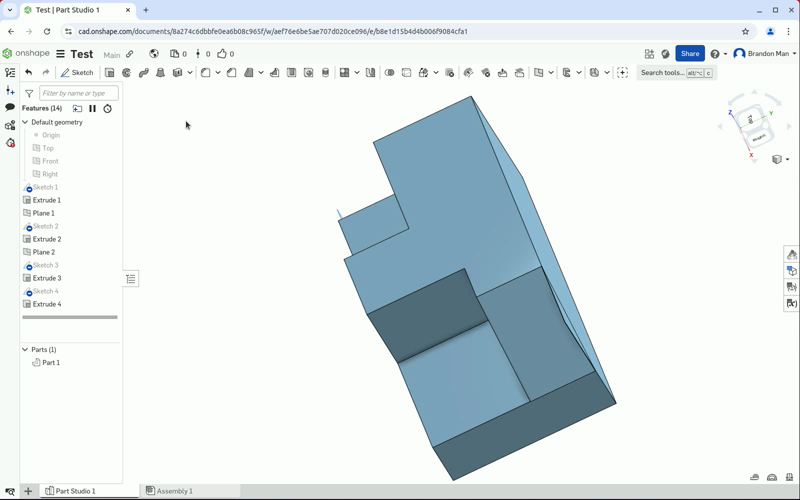
key(up, 2)
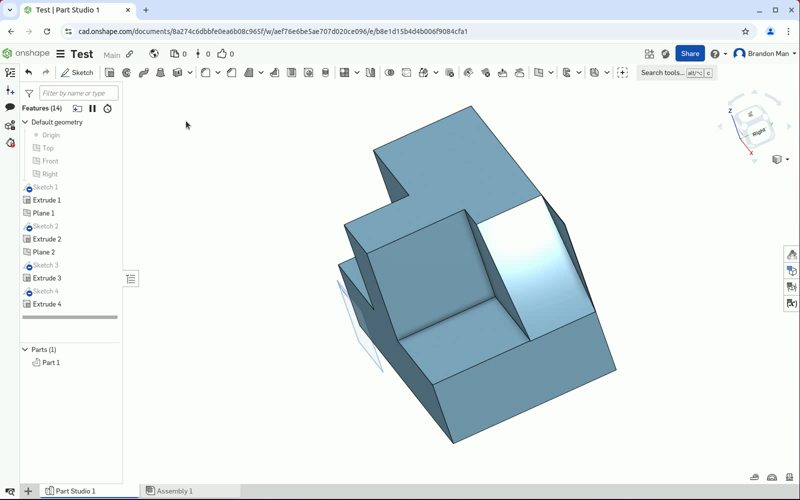
key(right, 2)
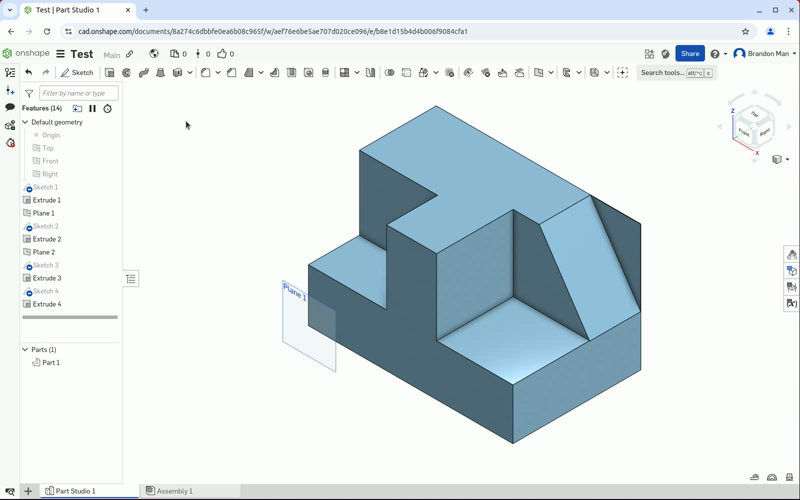
mouse_move(73, 189)
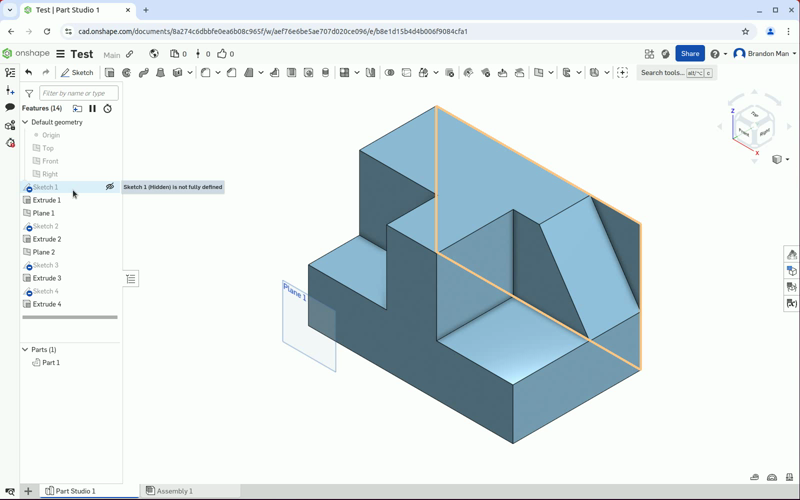
click(73, 189)